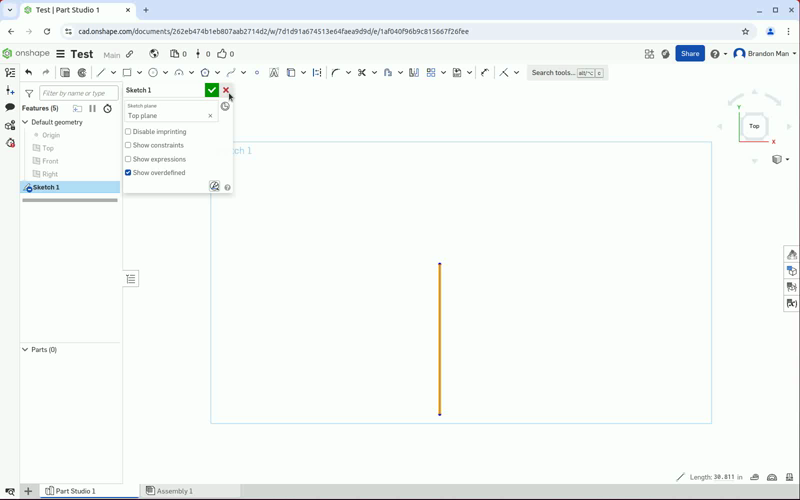
key(shift+h)
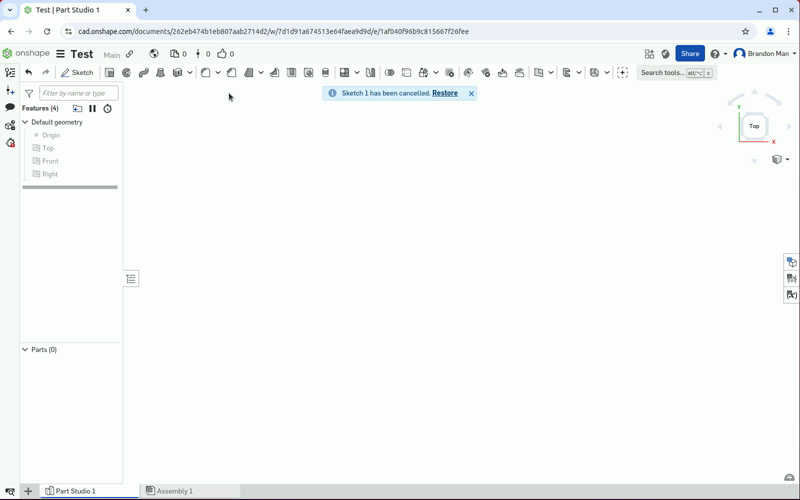
mouse_move(73, 352)
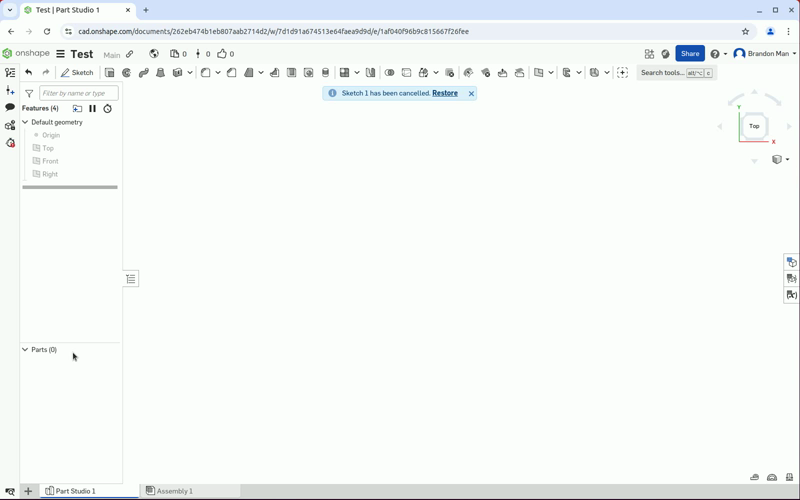
key(y)
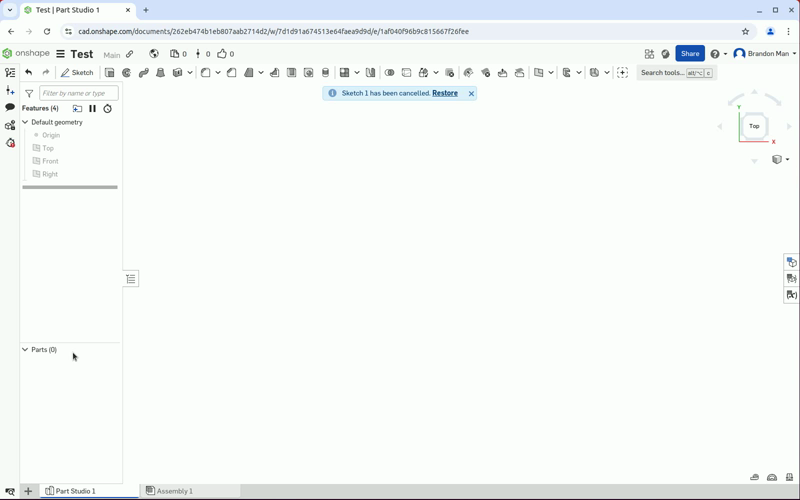
key(shift+p)
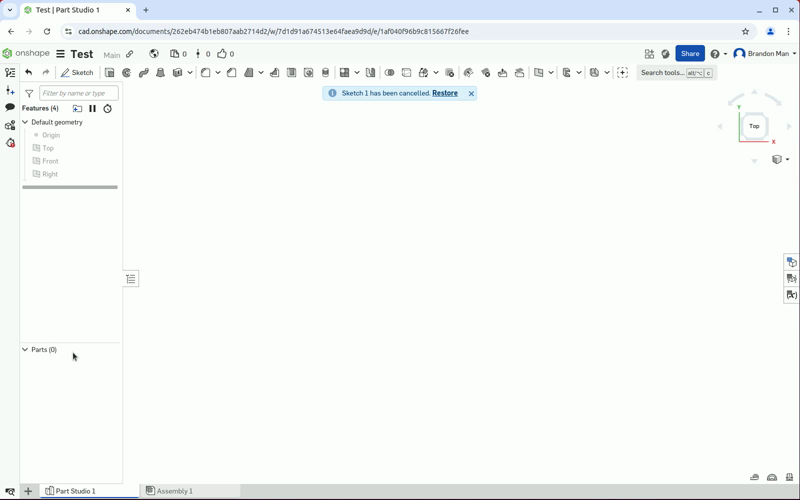
key(space)
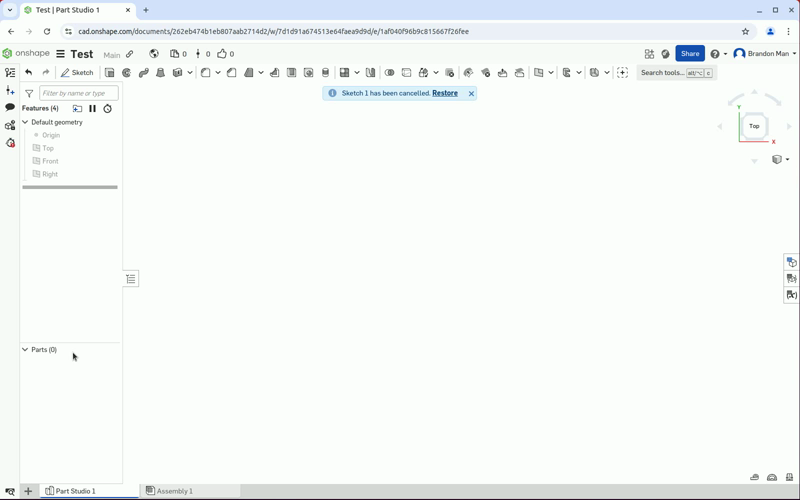
key_down(shift)
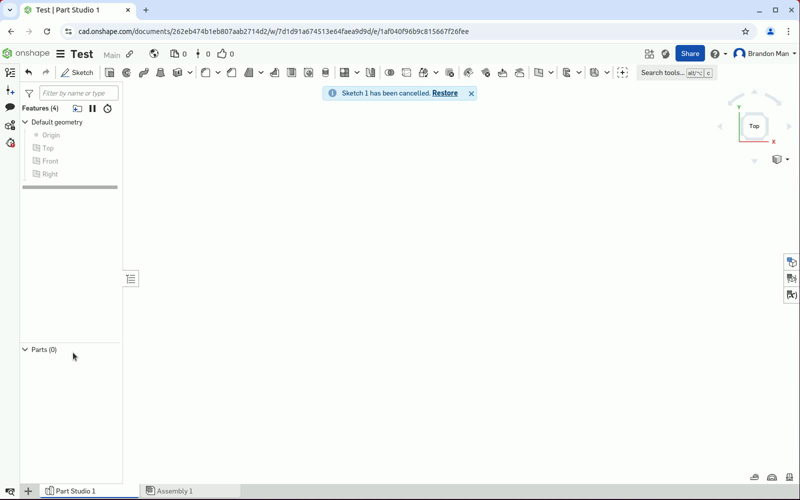
key(up)
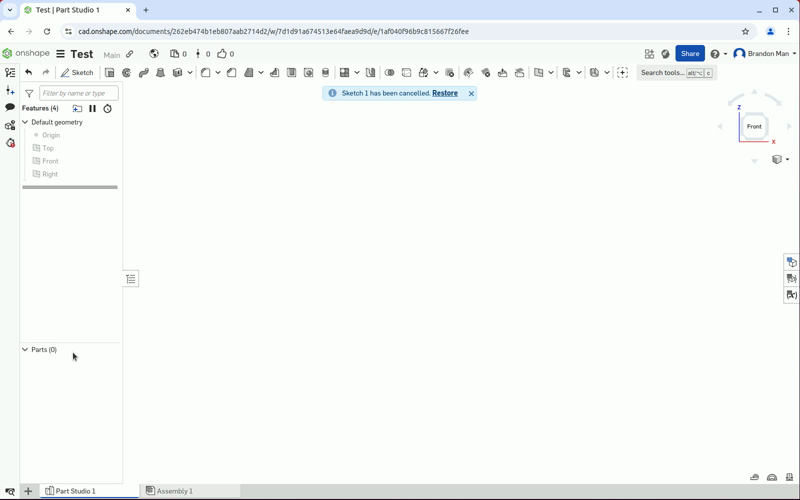
key_up(shift)
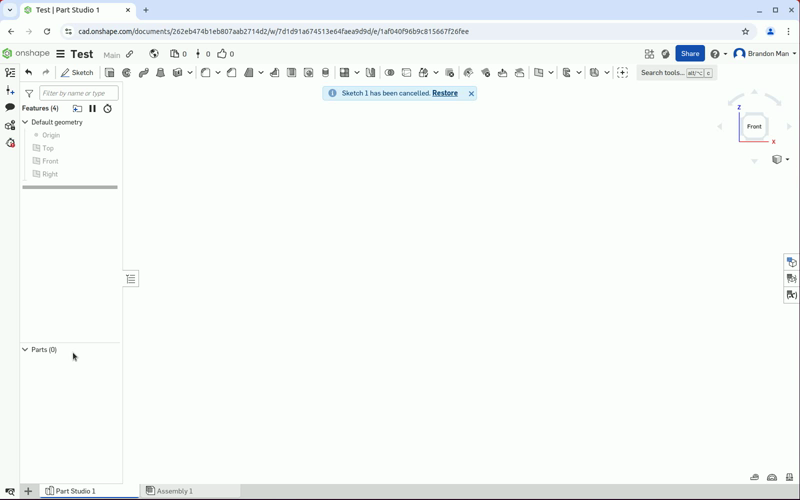
mouse_move(73, 352)
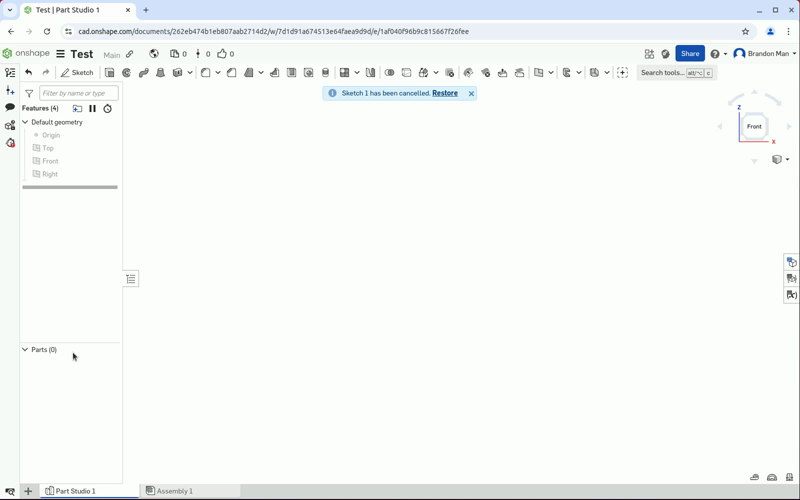
key(shift+y)
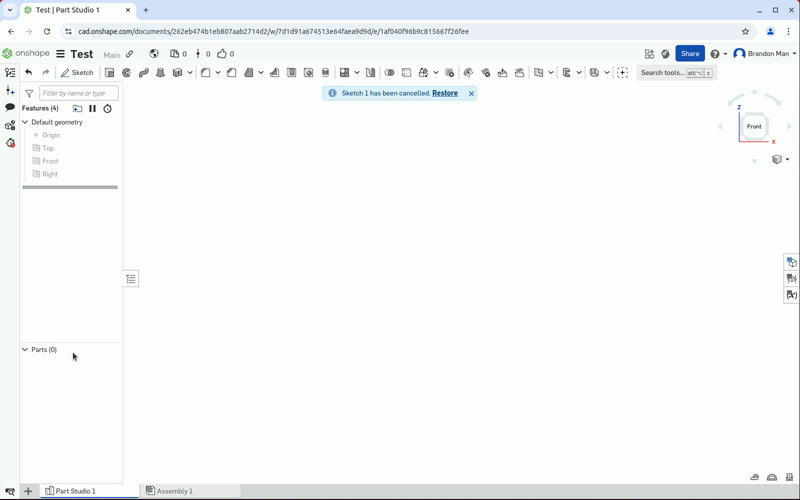
key(shift+s)
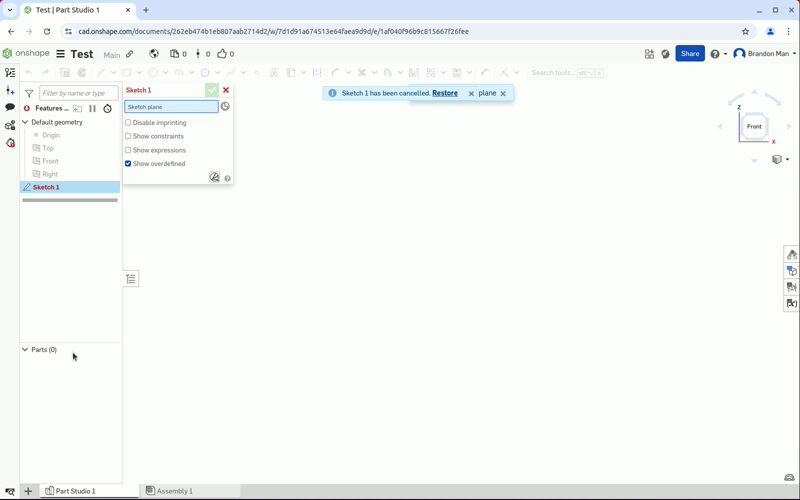
mouse_move(73, 163)
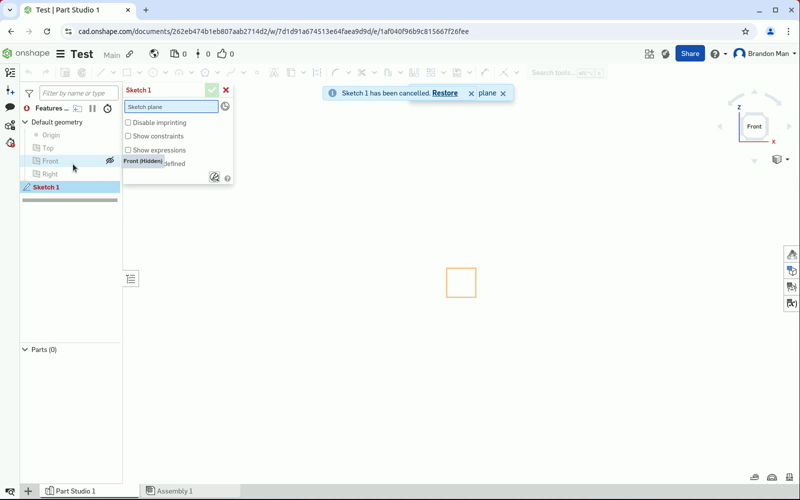
click(73, 163)
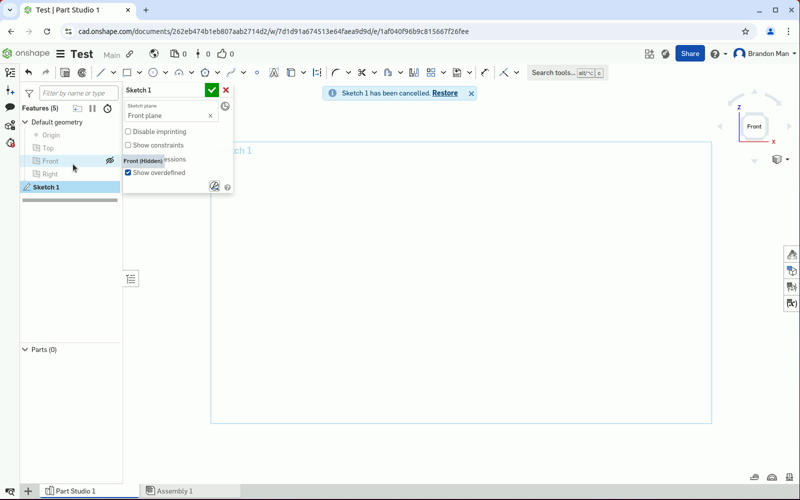
mouse_move(73, 352)
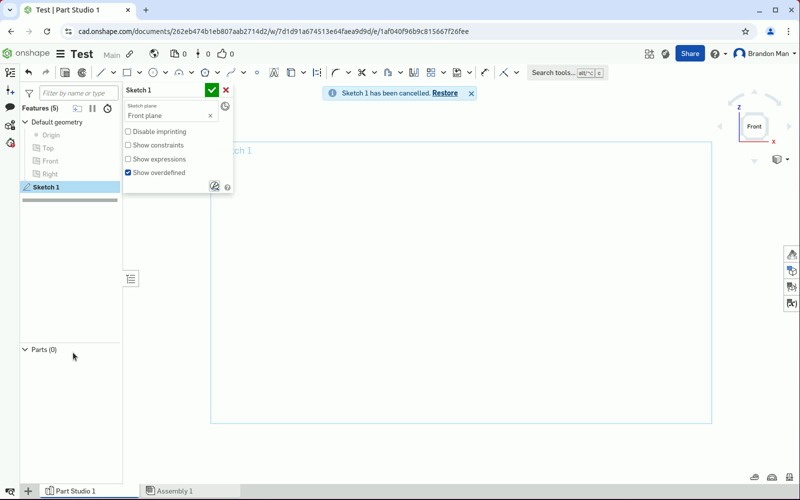
key(y)
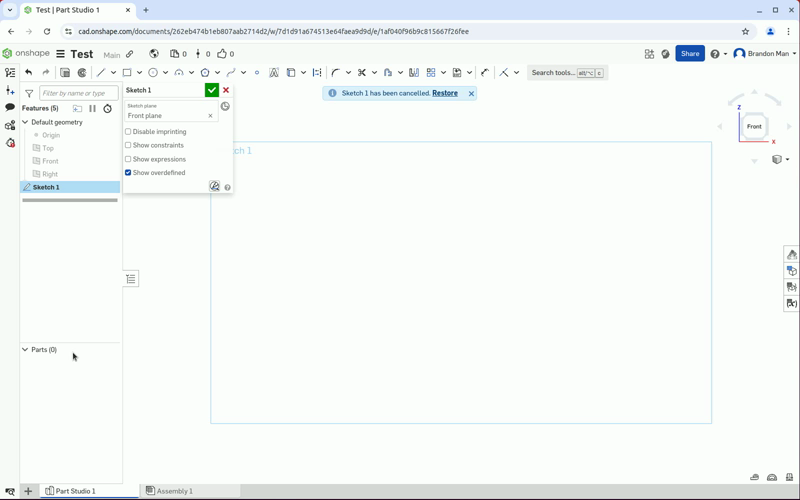
key(c)
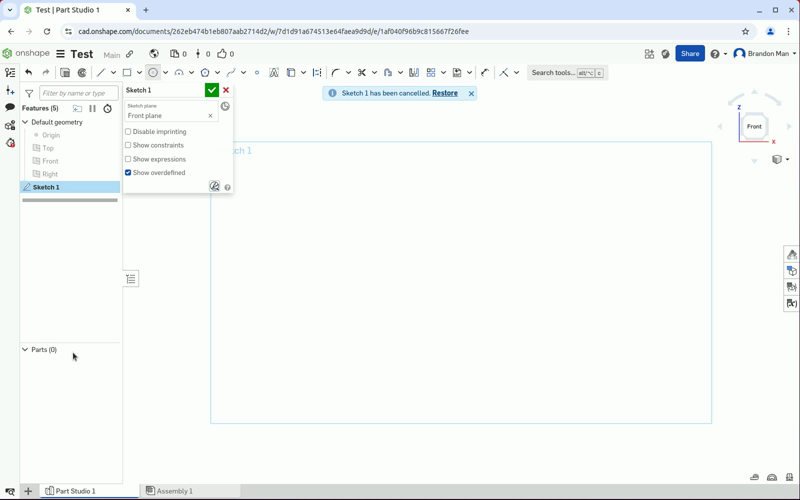
key_down(shift)
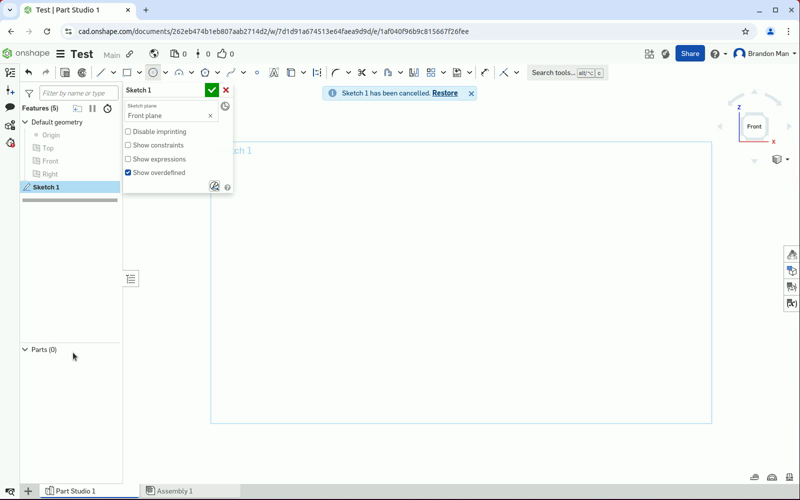
mouse_move(461, 282)
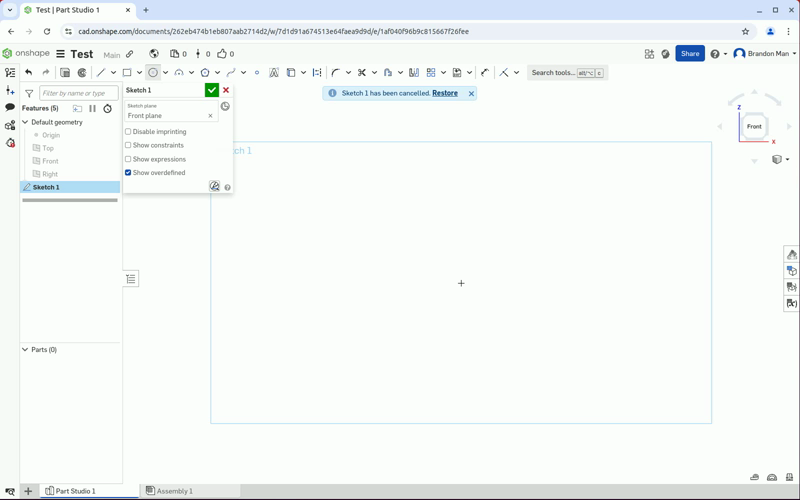
click(461, 282)
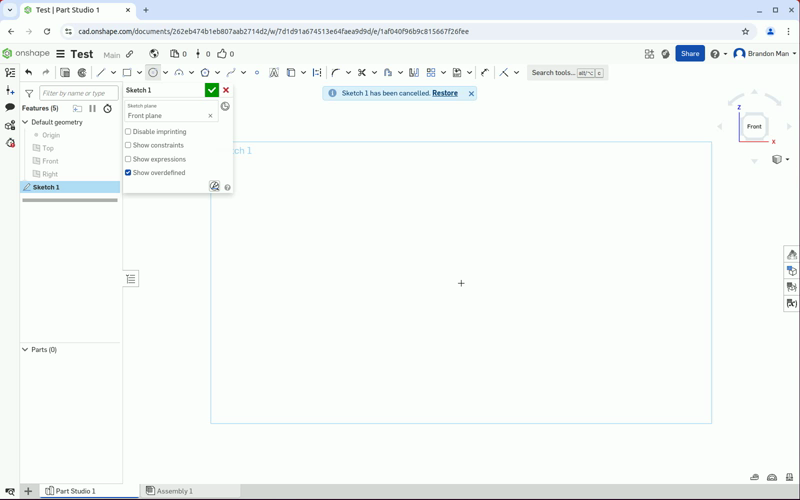
key_up(shift)
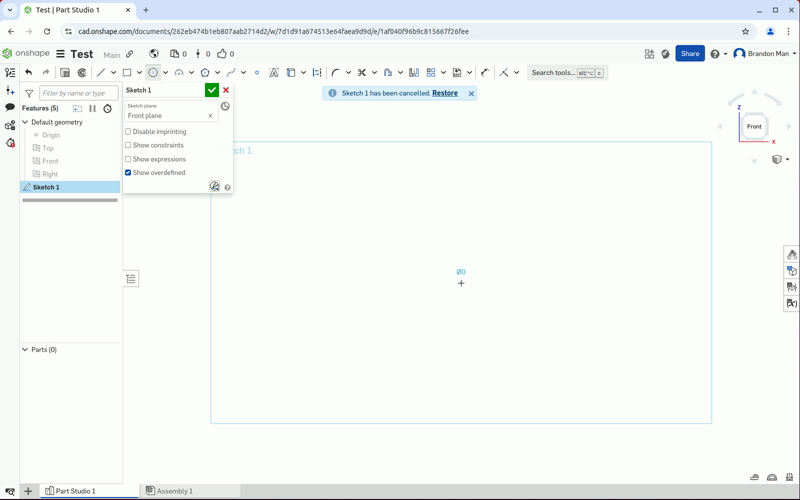
mouse_move(572, 282)
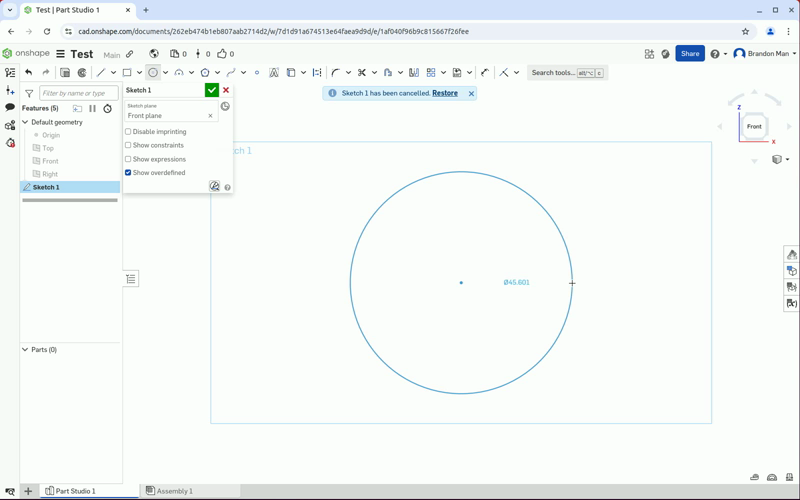
click(572, 282)
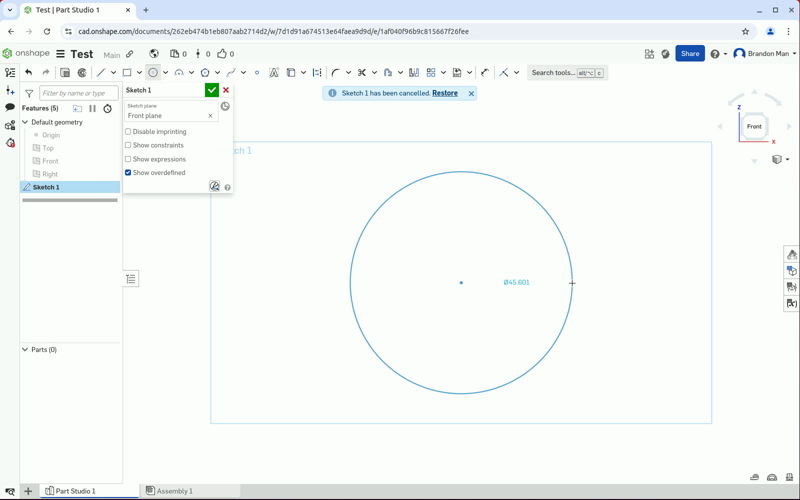
key(esc)
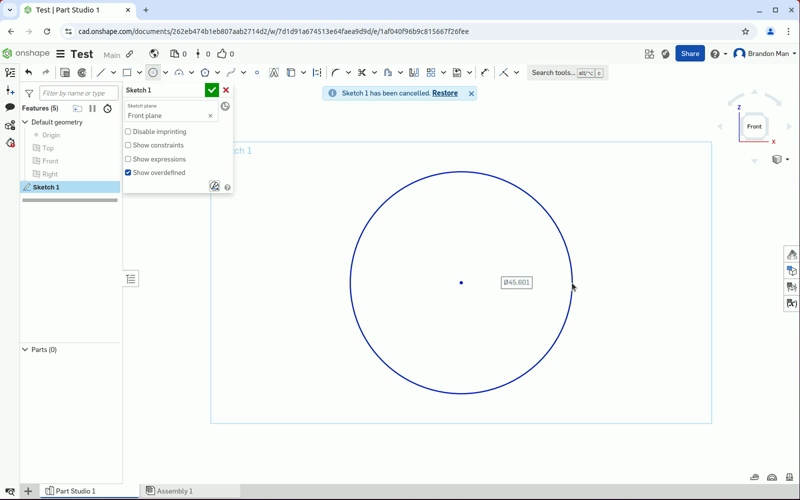
key(c)
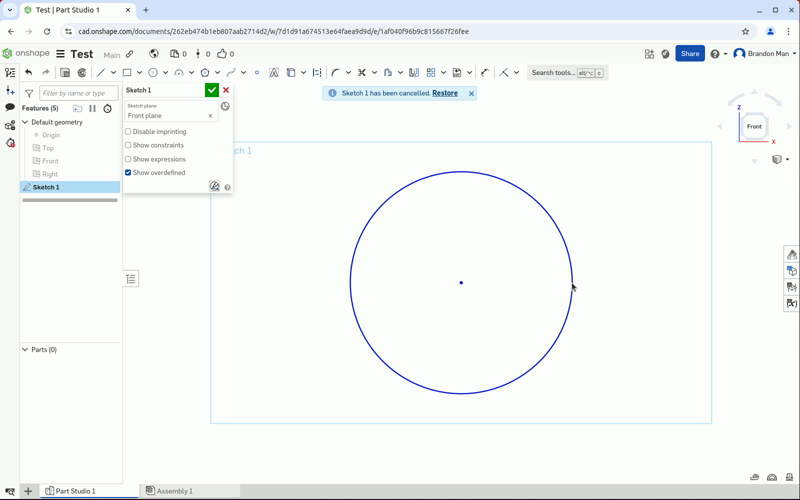
key_down(shift)
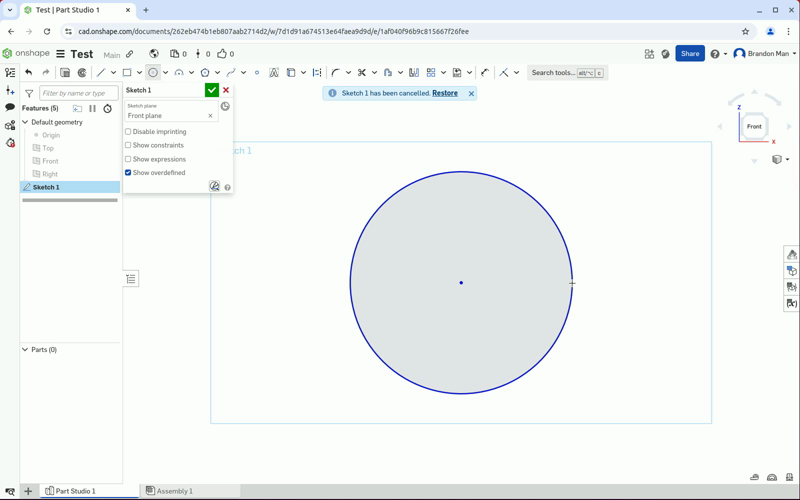
mouse_move(378, 282)
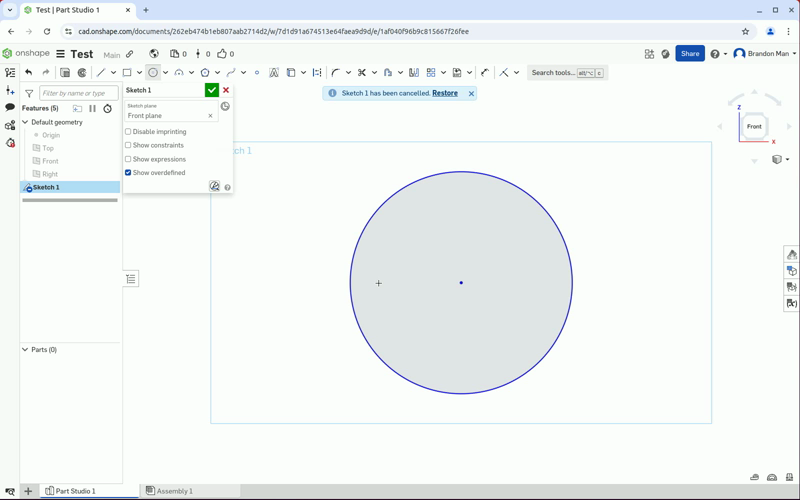
click(378, 282)
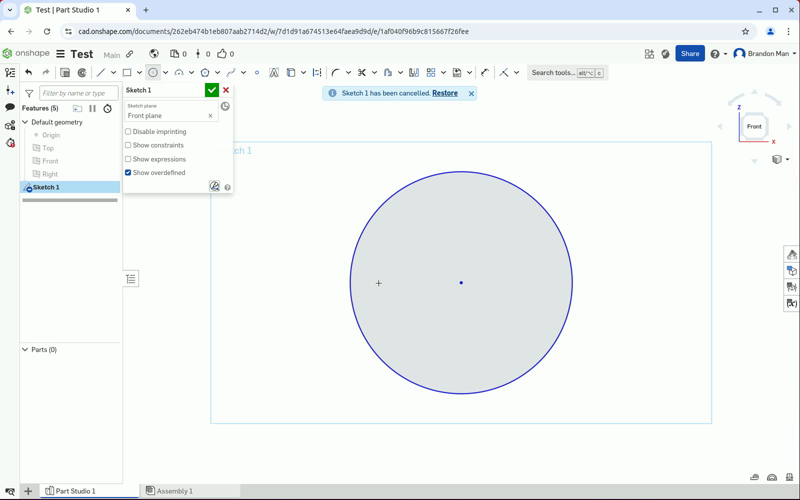
key_up(shift)
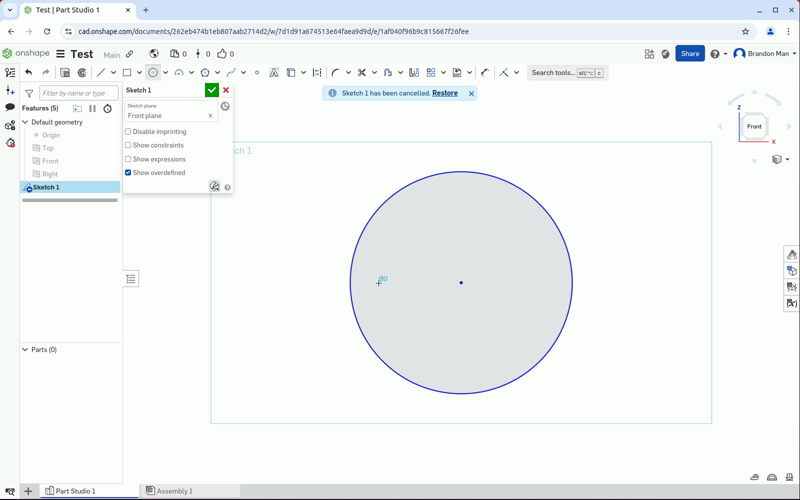
mouse_move(407, 282)
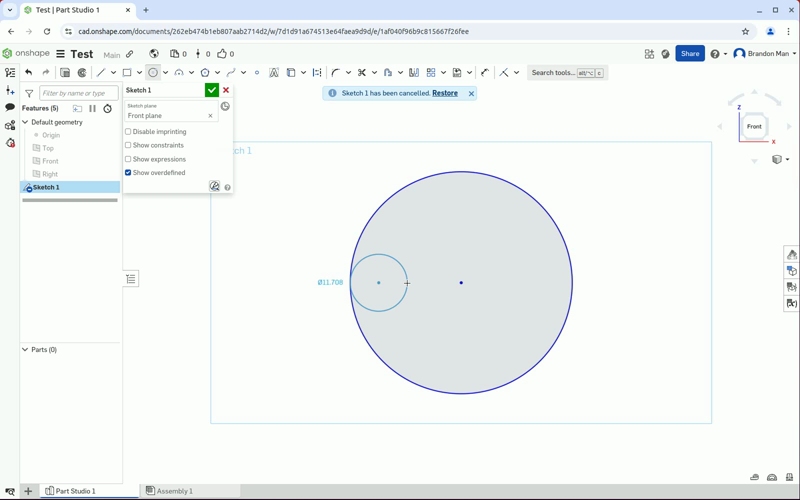
click(407, 282)
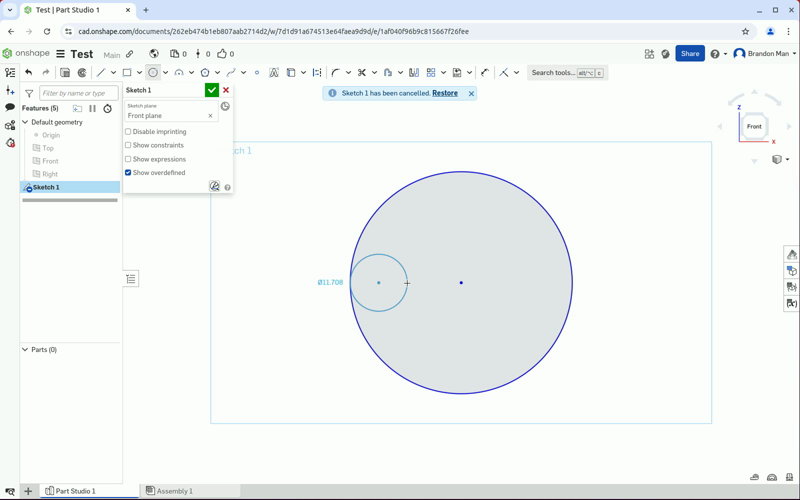
key(esc)
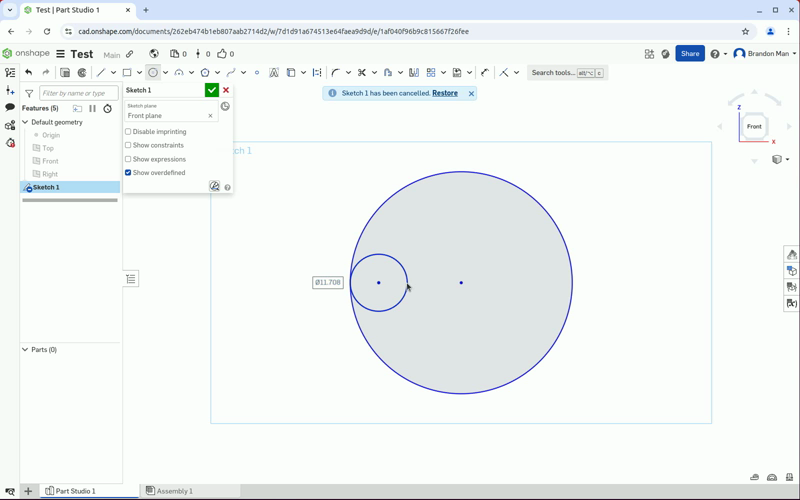
key(c)
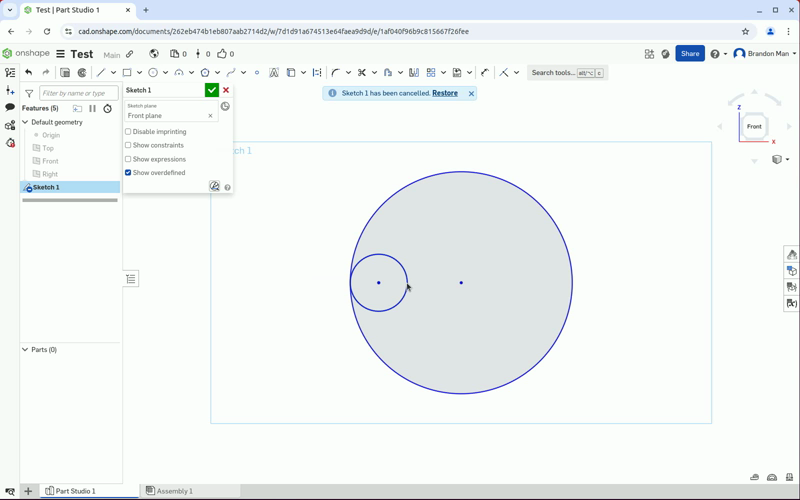
key_down(shift)
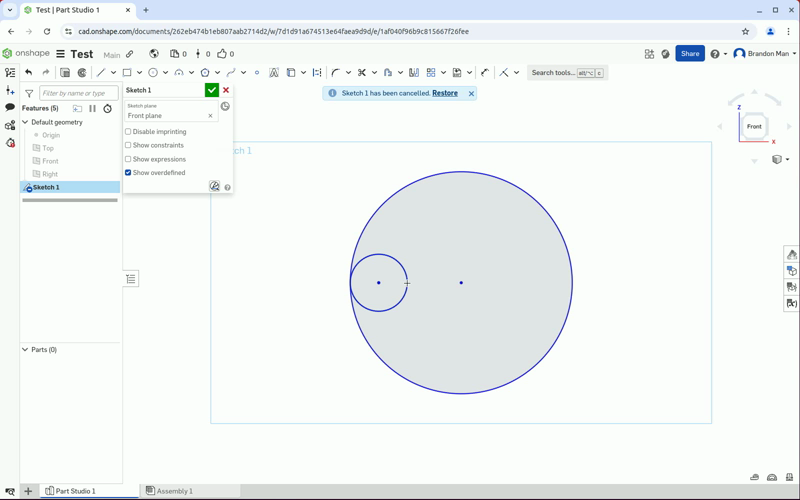
mouse_move(461, 282)
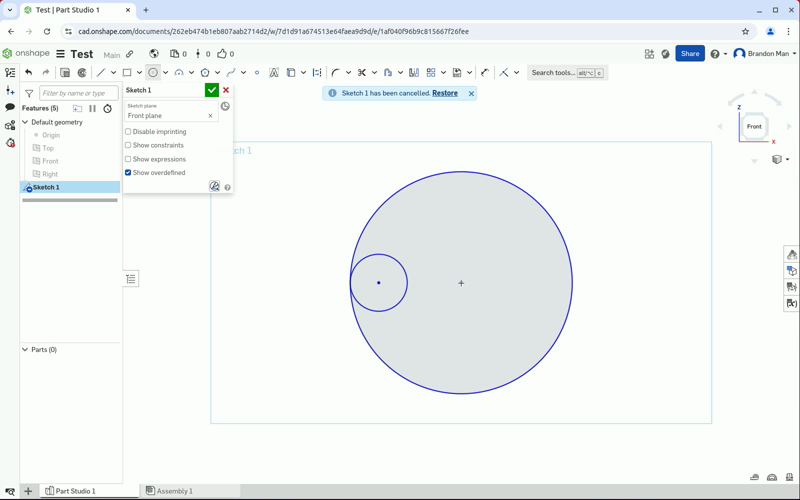
click(461, 282)
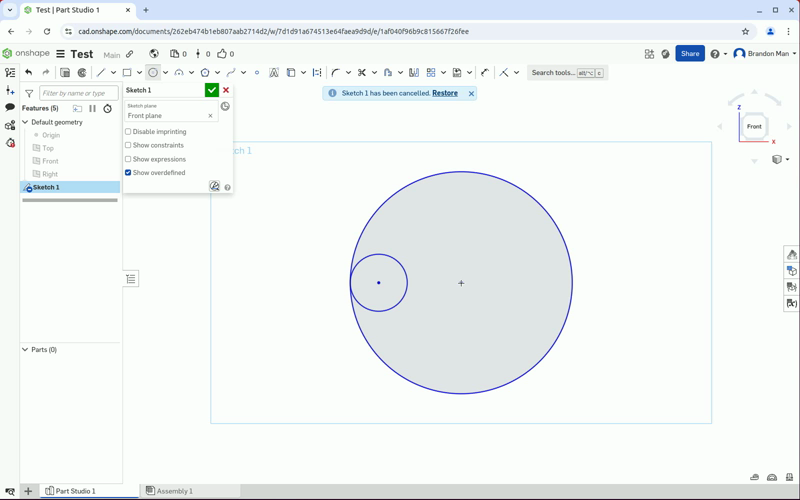
key_up(shift)
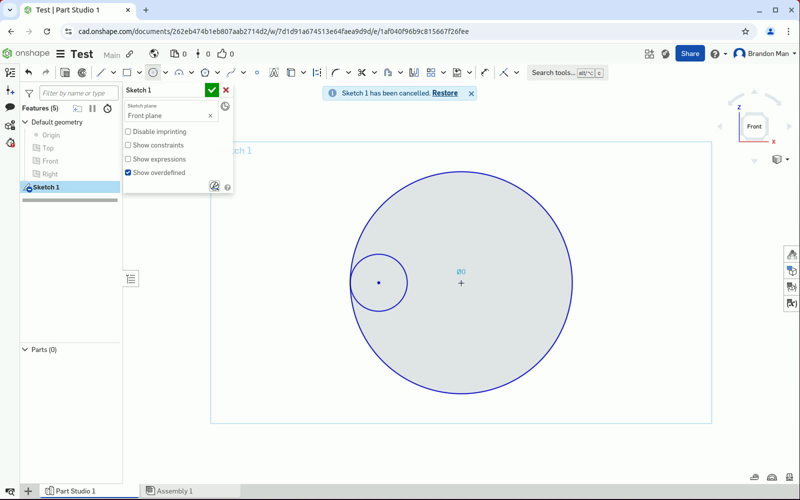
mouse_move(510, 282)
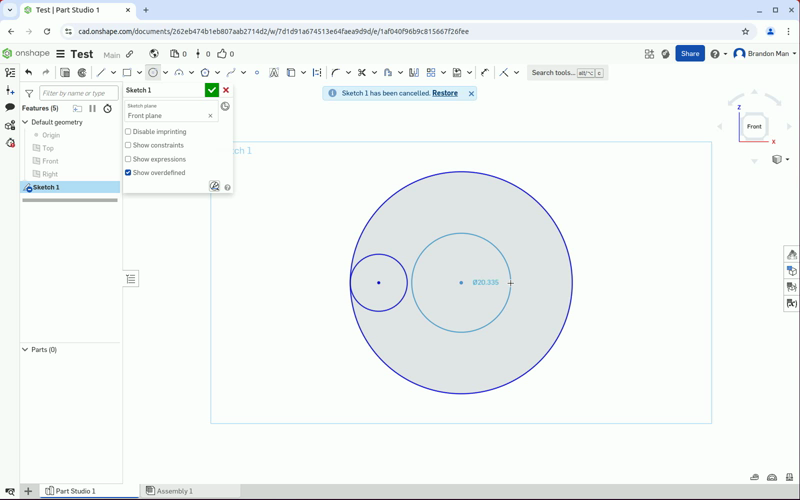
click(510, 282)
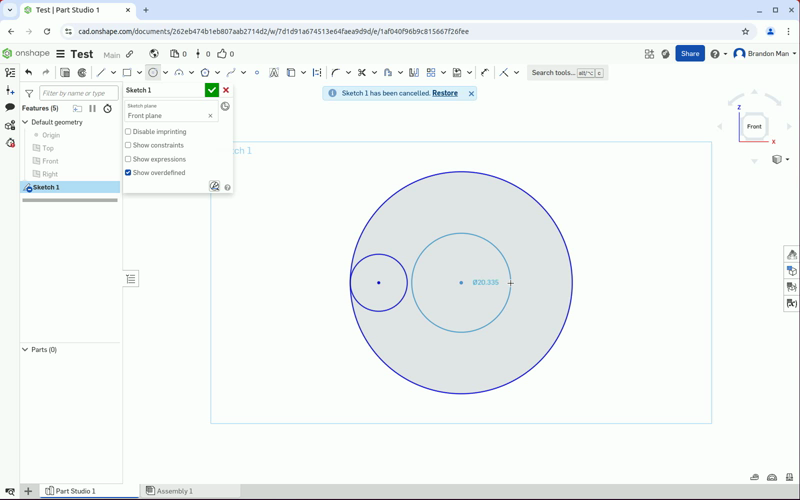
key(esc)
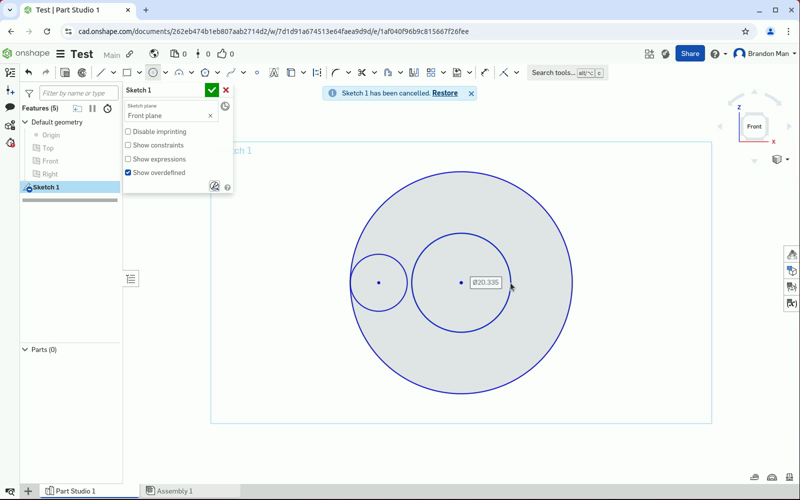
key(c)
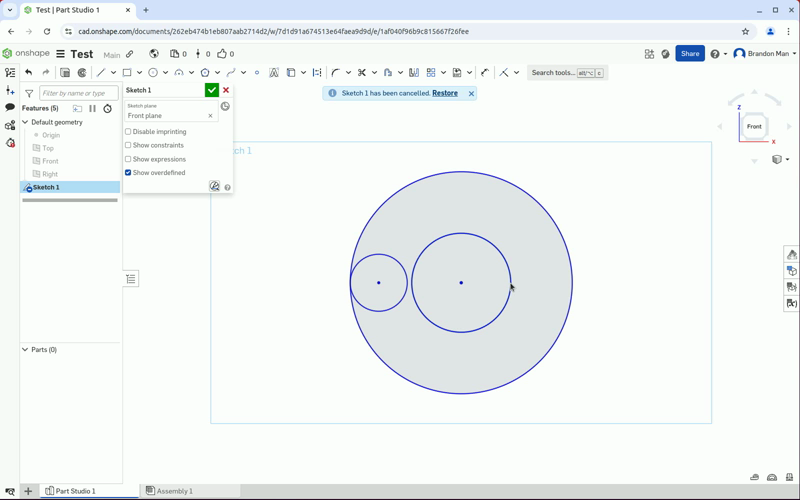
key_down(shift)
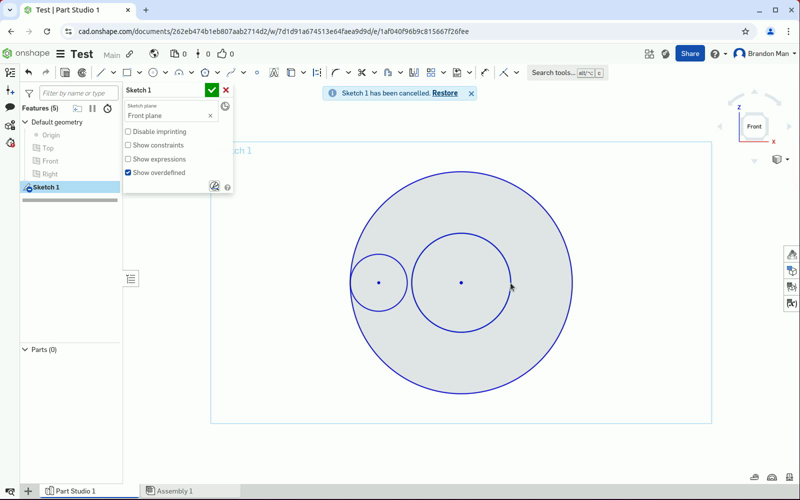
mouse_move(461, 363)
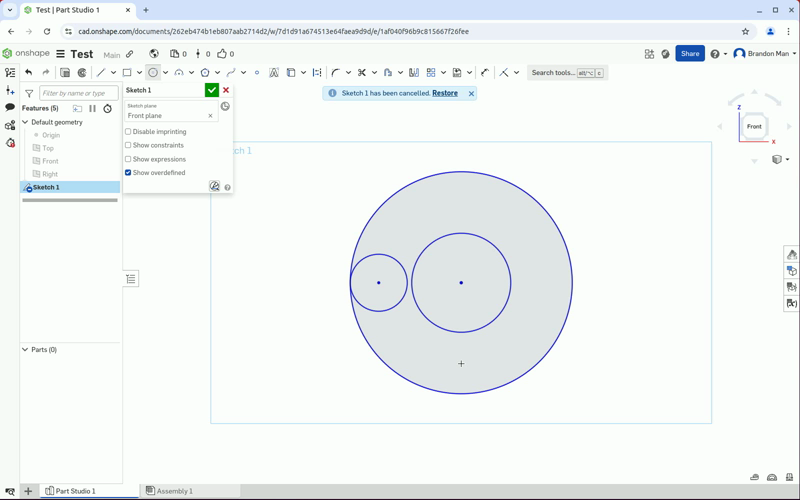
click(461, 363)
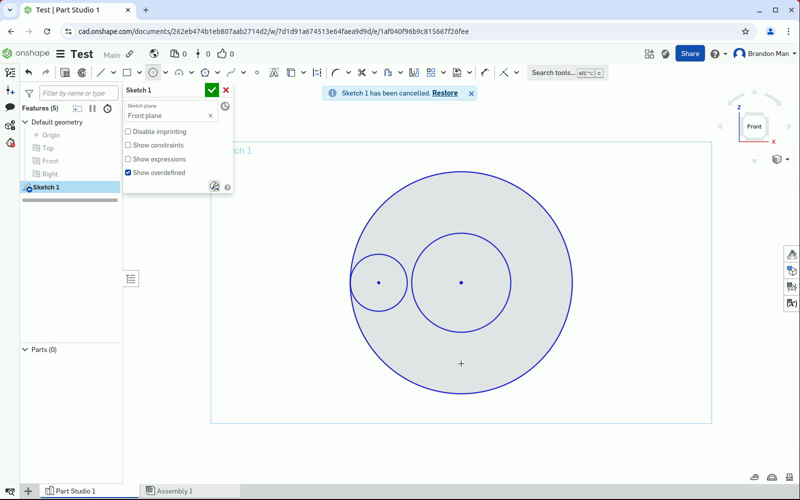
key_up(shift)
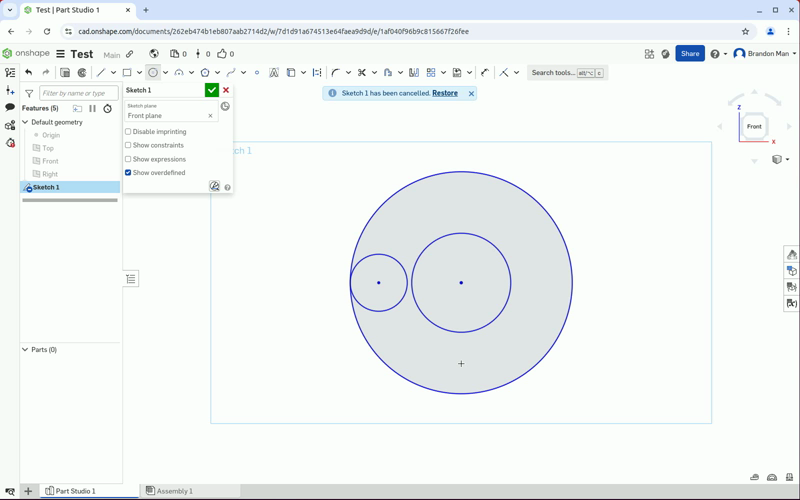
mouse_move(489, 363)
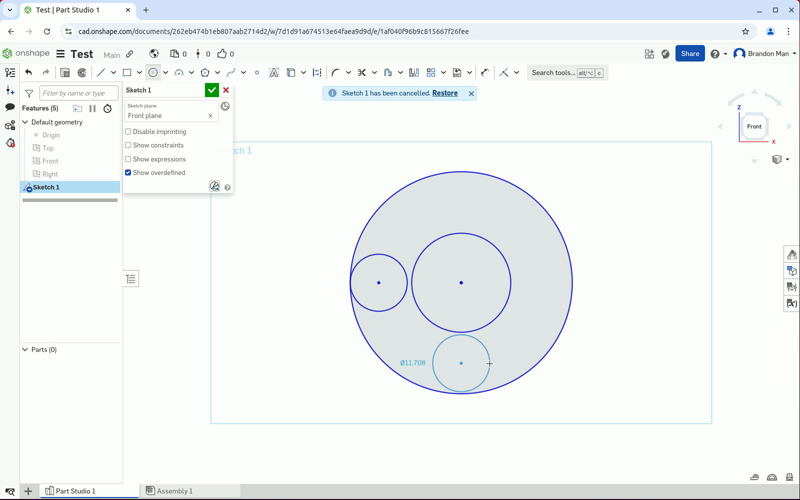
click(489, 363)
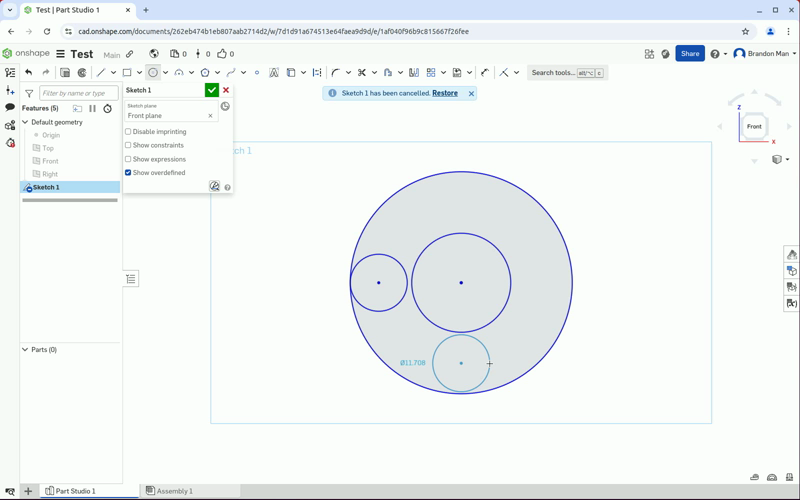
key(esc)
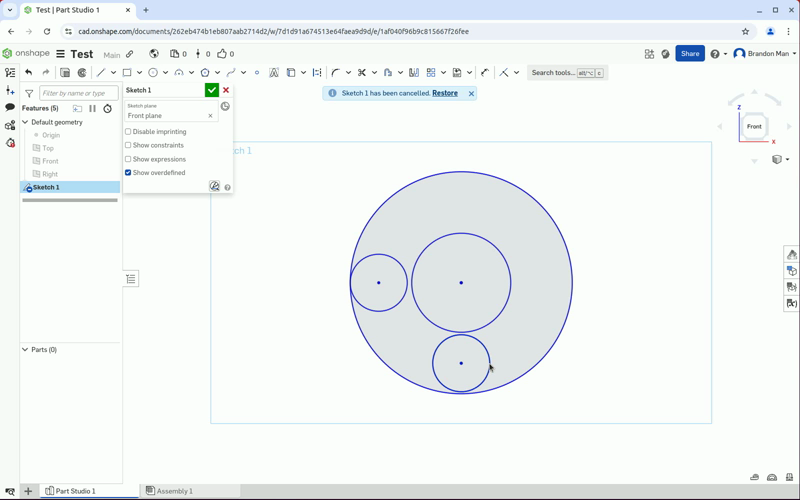
key(c)
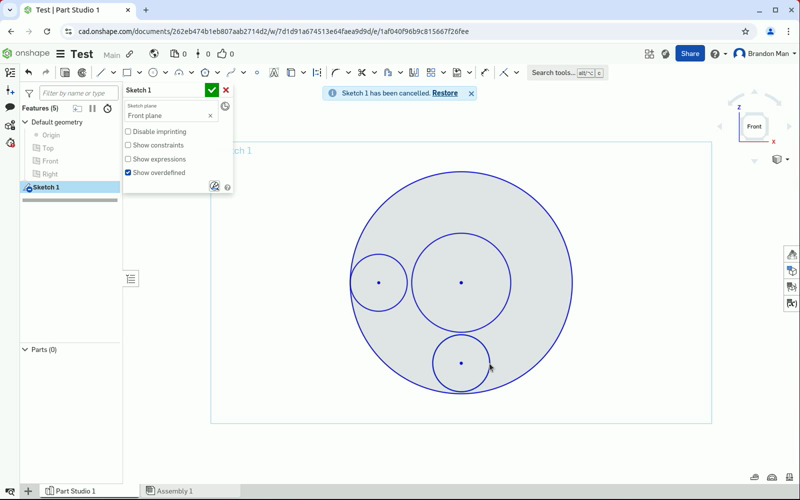
key_down(shift)
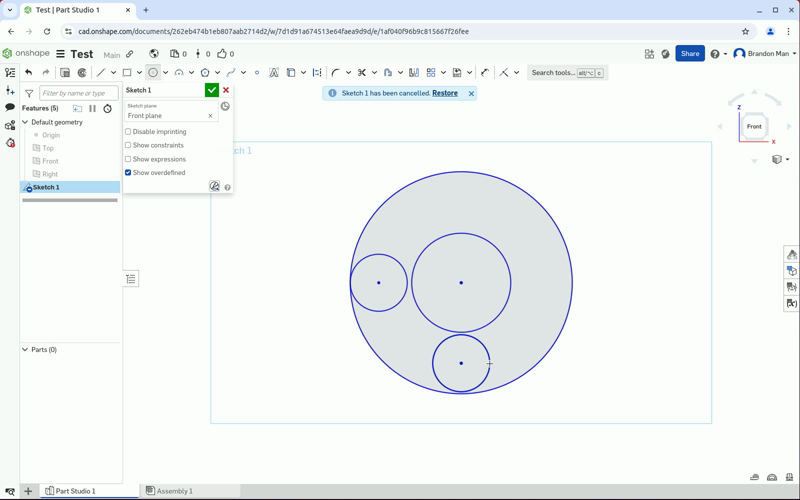
mouse_move(461, 202)
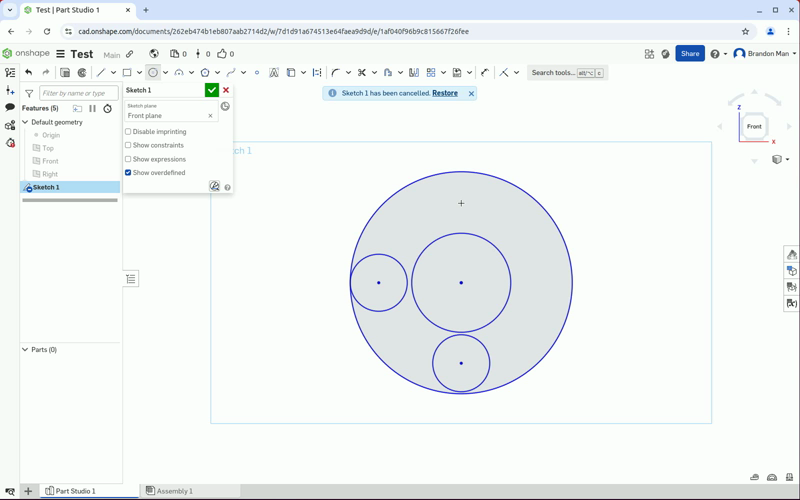
click(461, 202)
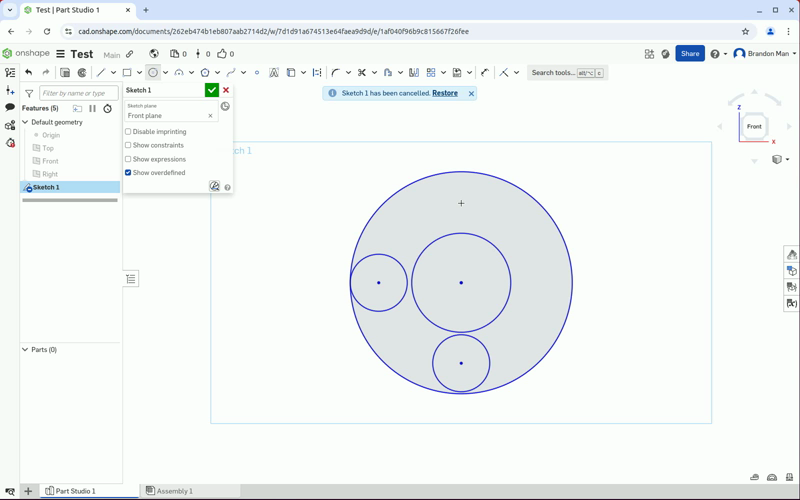
key_up(shift)
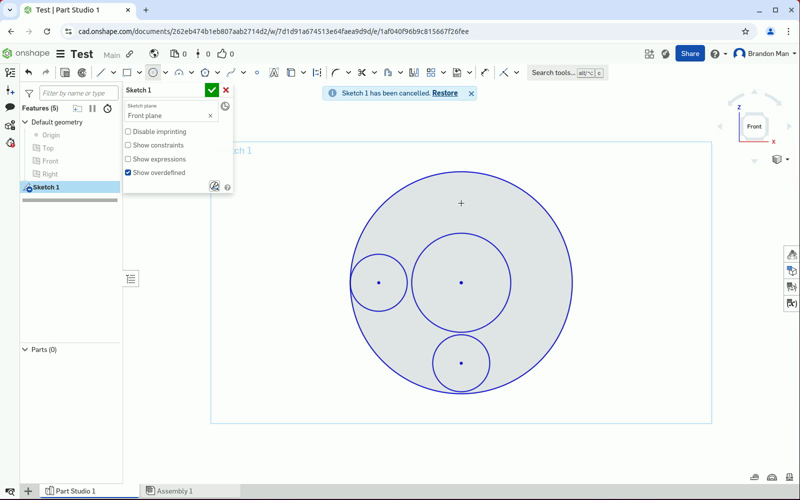
mouse_move(489, 202)
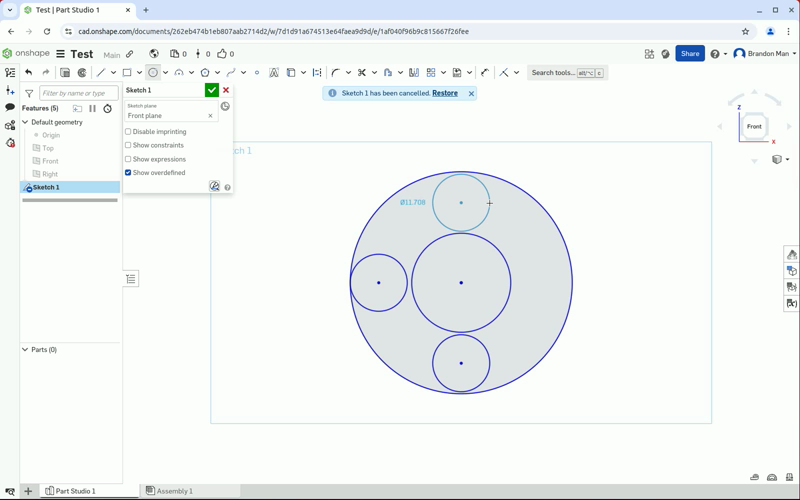
click(489, 202)
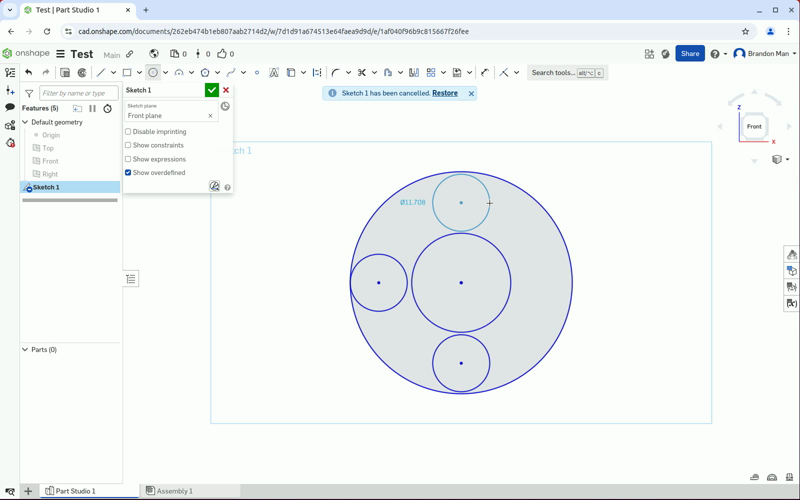
key(esc)
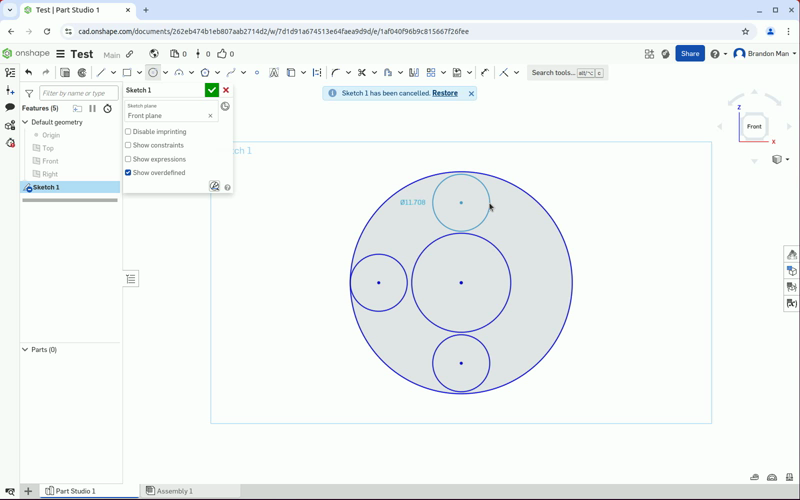
key(c)
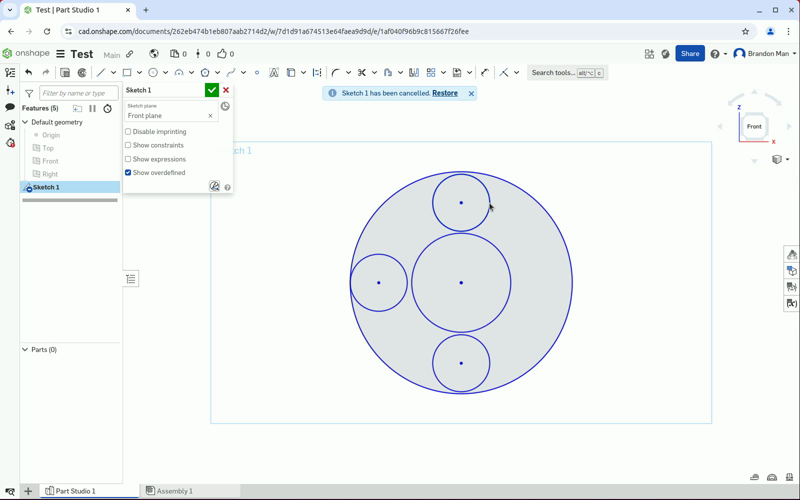
key_down(shift)
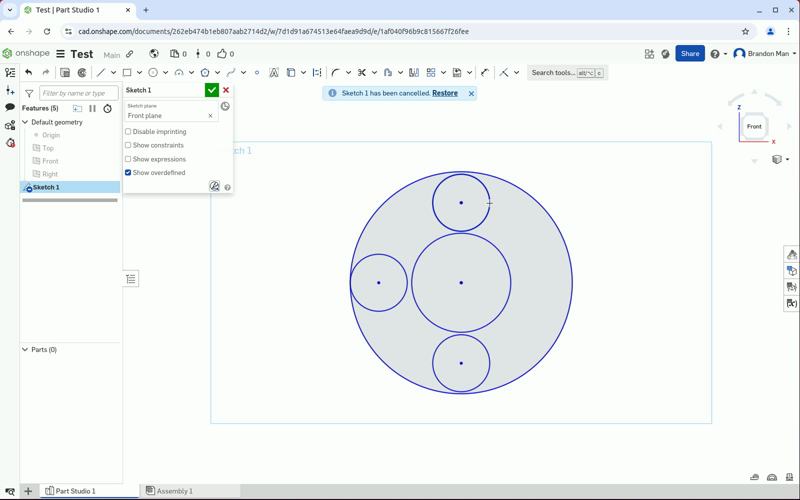
mouse_move(541, 282)
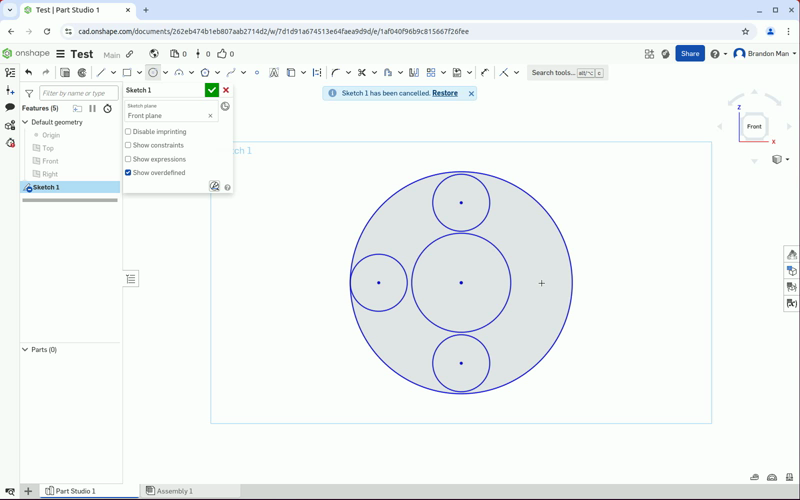
click(541, 282)
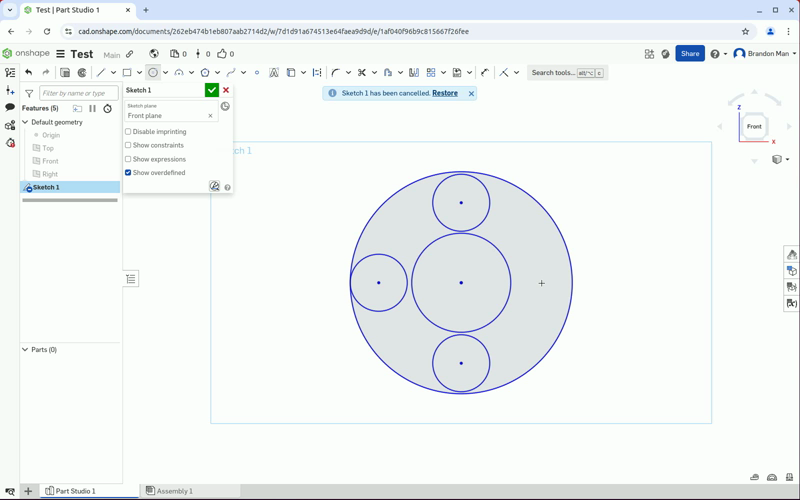
key_up(shift)
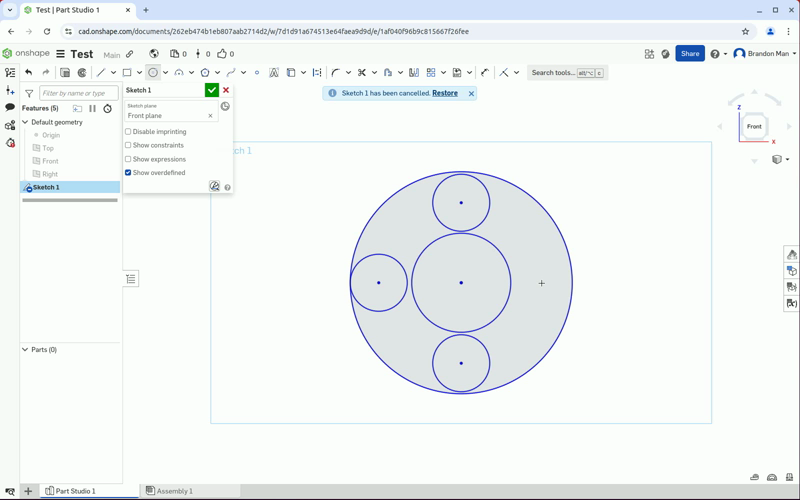
mouse_move(569, 282)
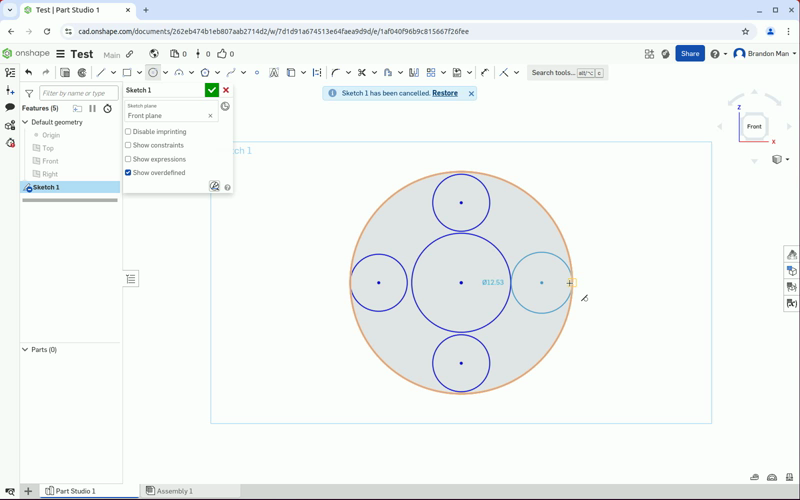
scroll(6)
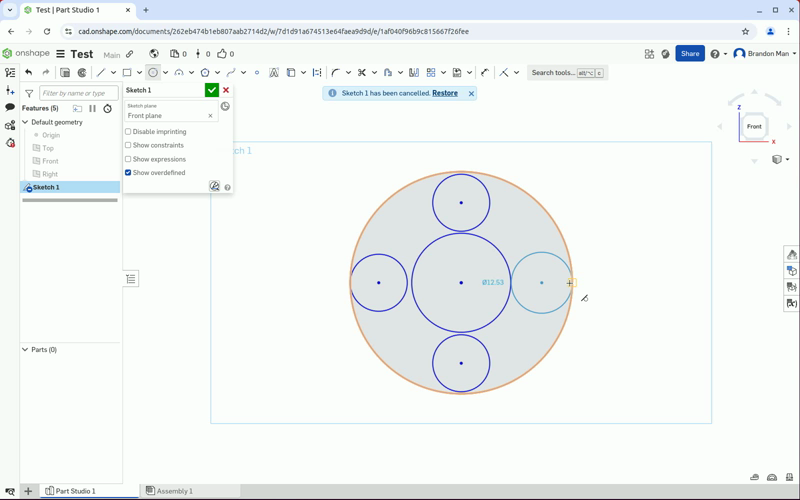
scroll(6)
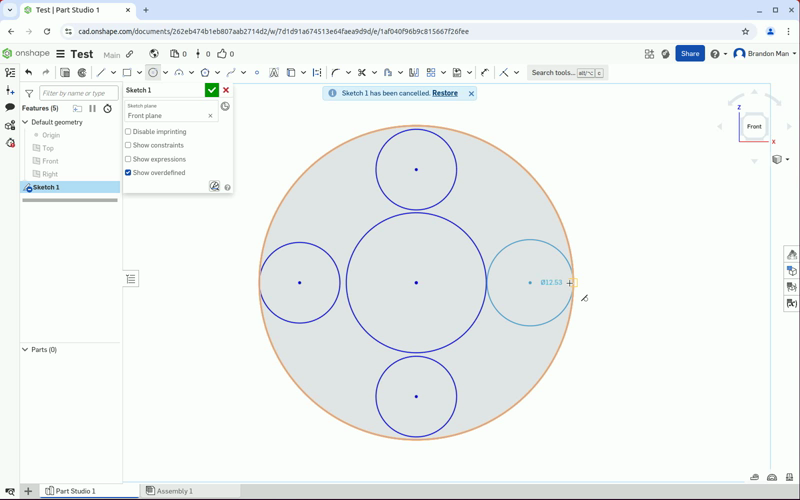
scroll(6)
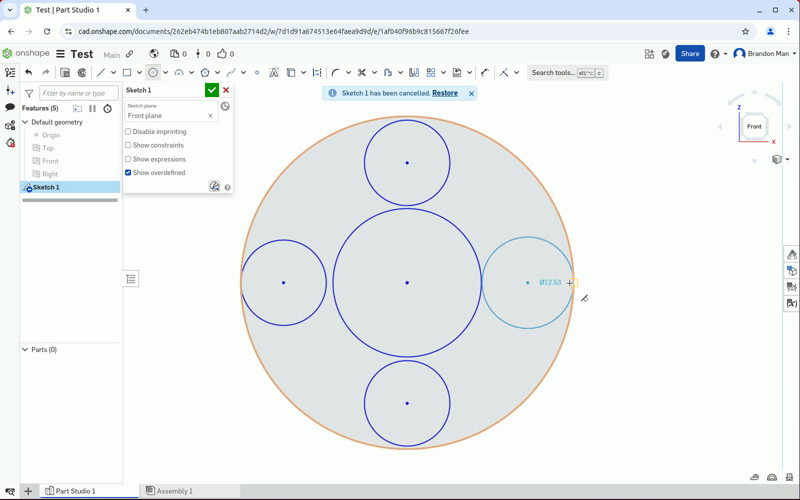
scroll(6)
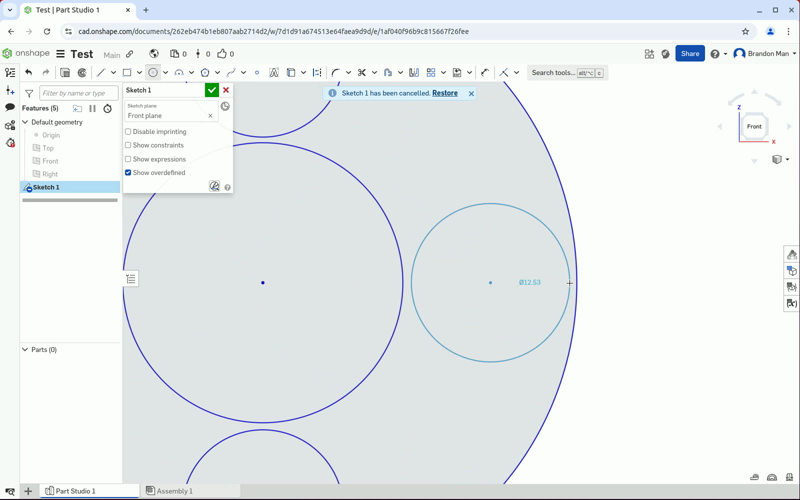
scroll(6)
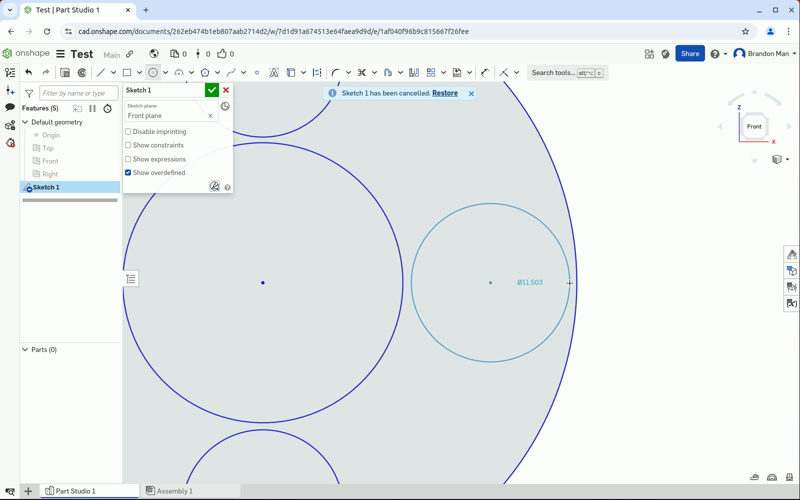
scroll(6)
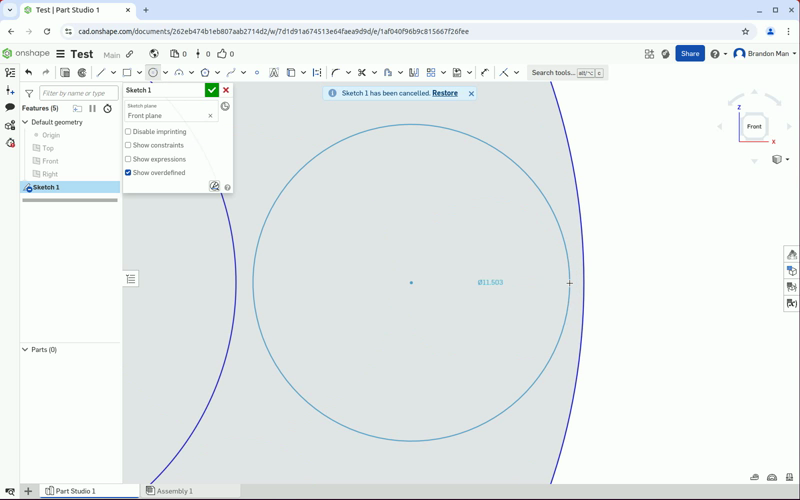
scroll(6)
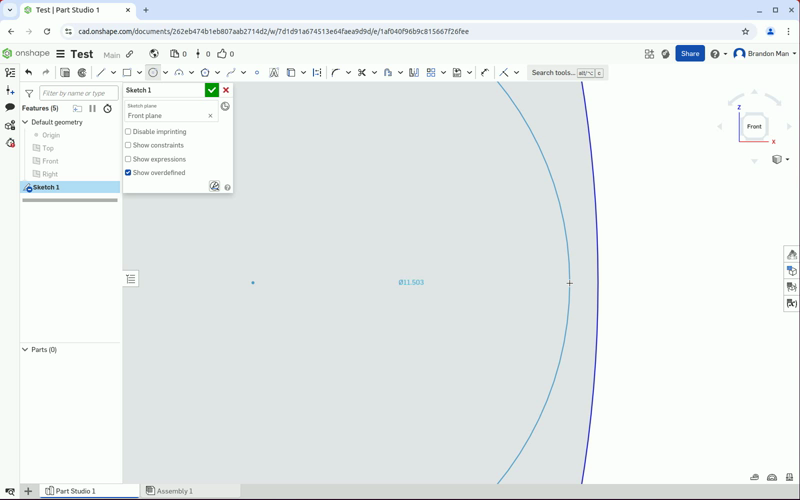
click(569, 282)
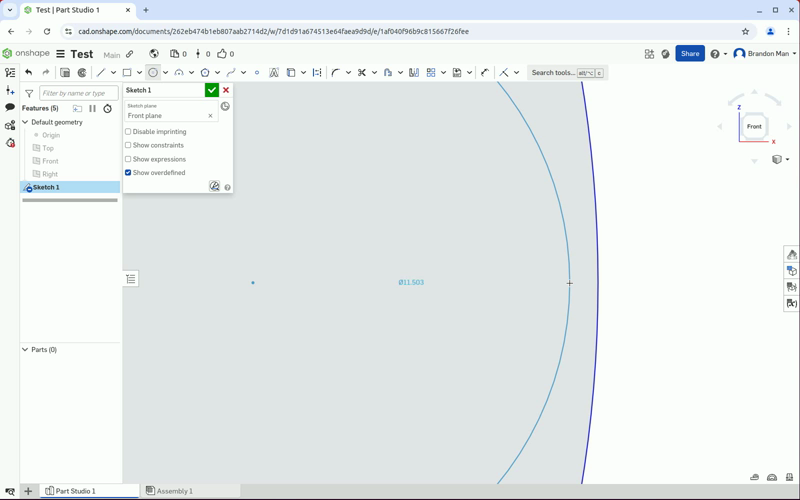
scroll(-6)
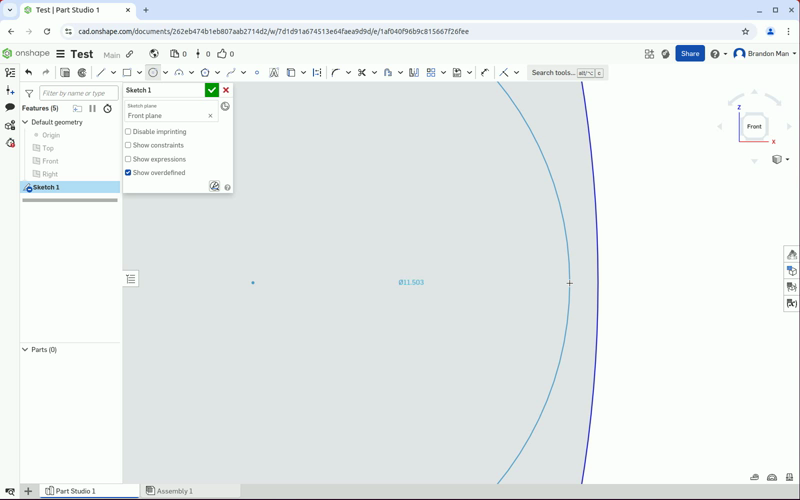
scroll(-6)
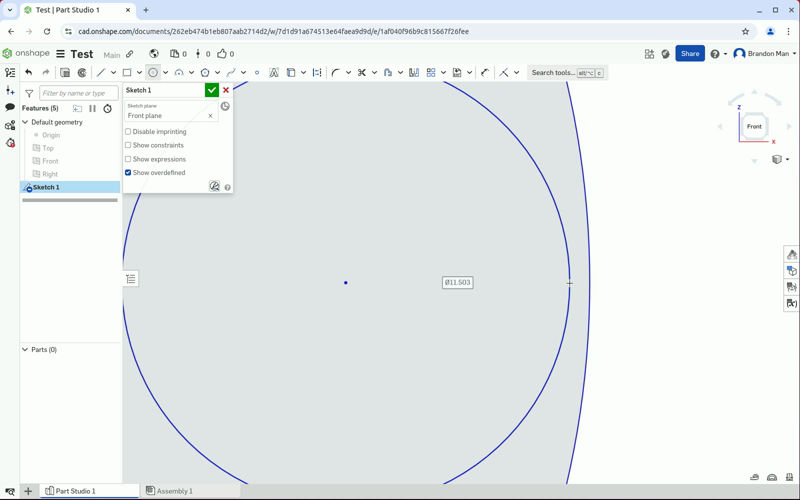
scroll(-6)
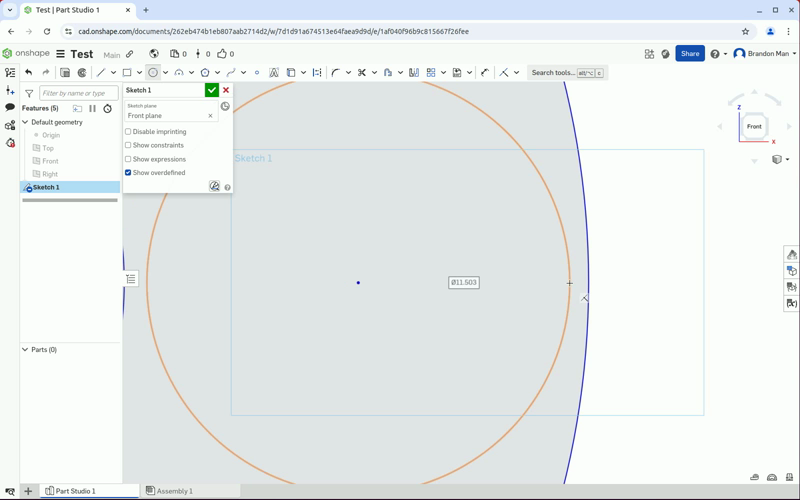
scroll(-6)
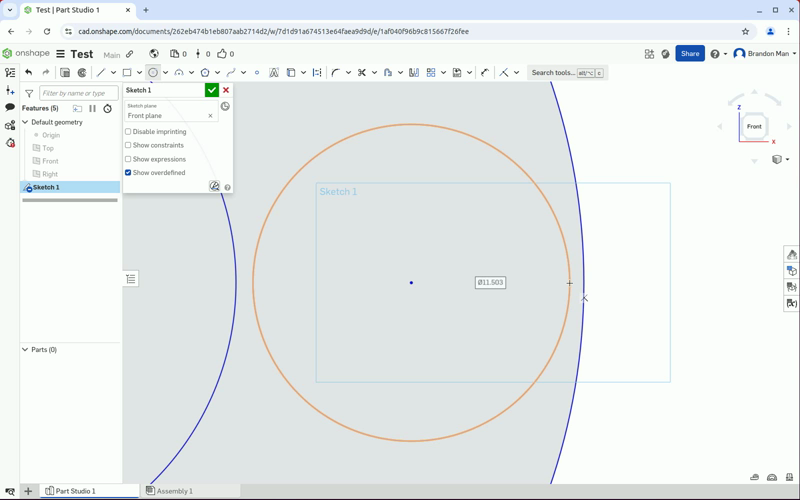
scroll(-6)
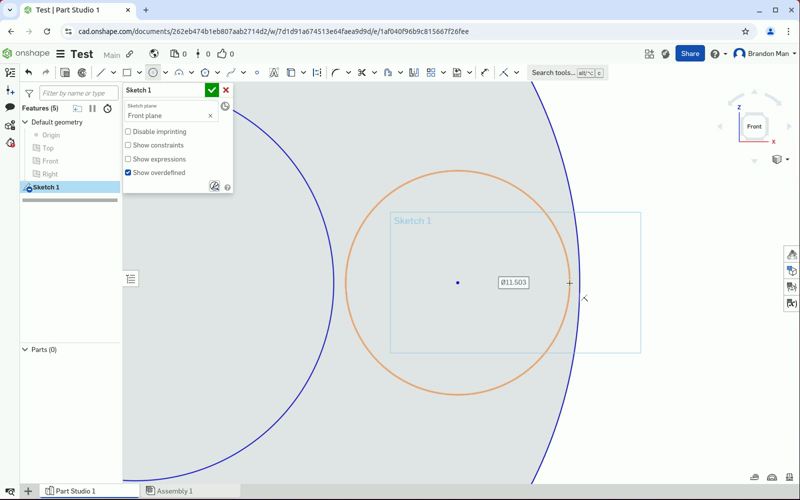
scroll(-6)
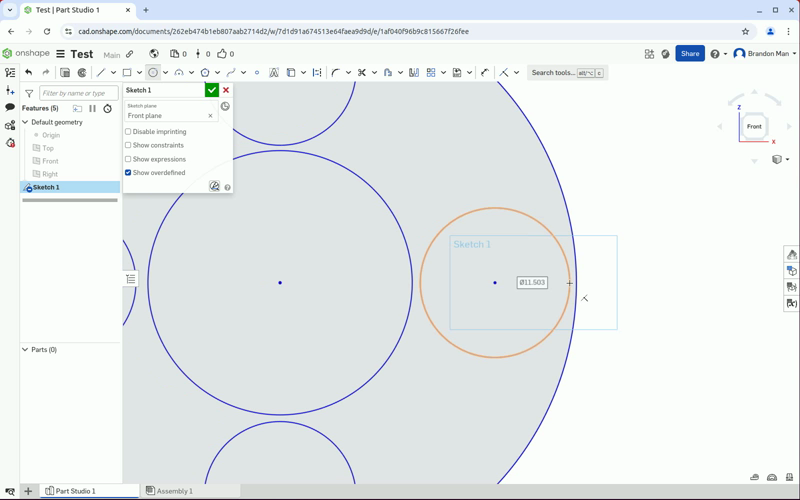
scroll(-6)
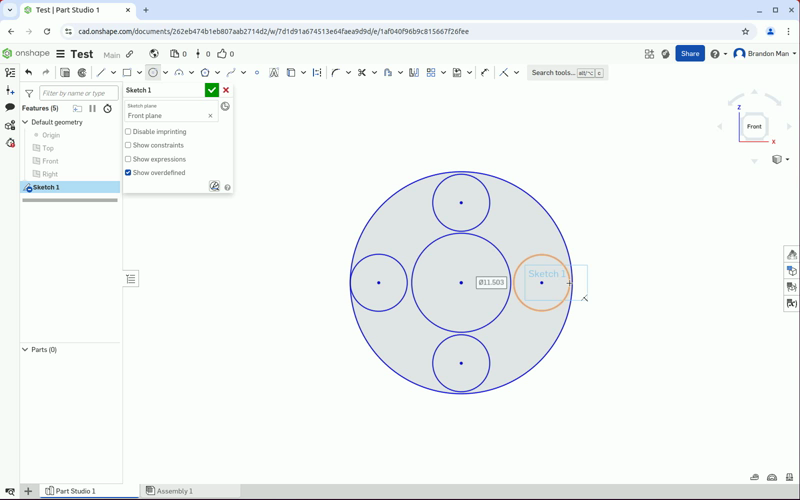
key(esc)
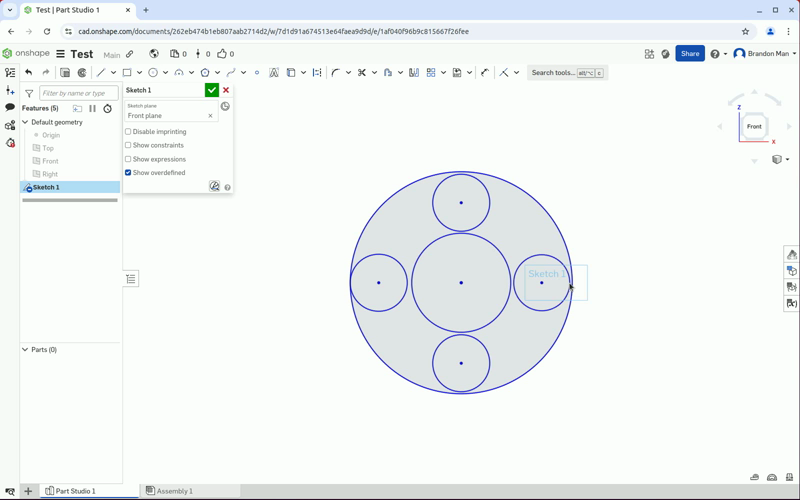
mouse_move(383, 227)
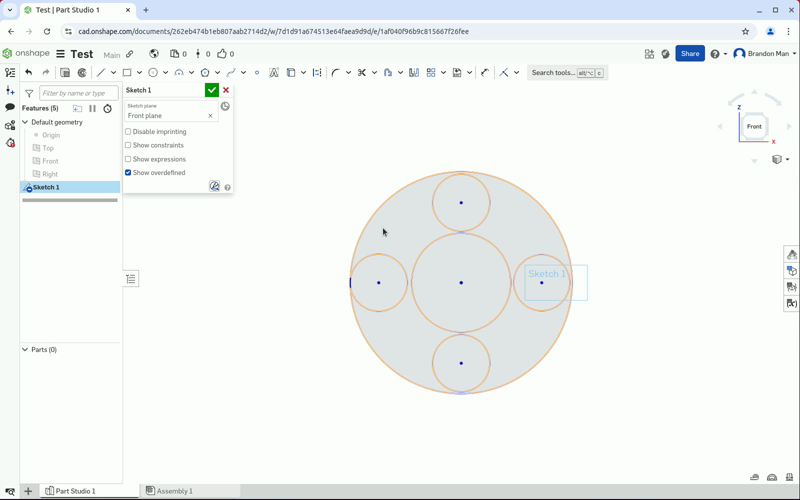
click(383, 227)
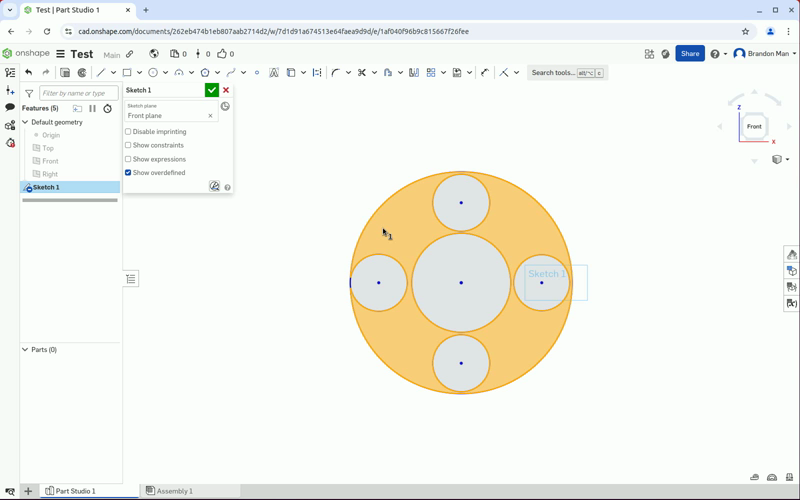
mouse_move(73, 352)
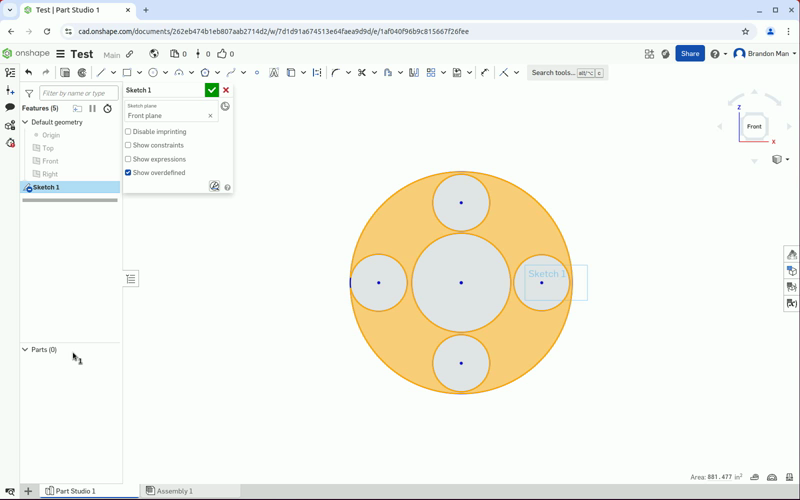
key(shift+y)
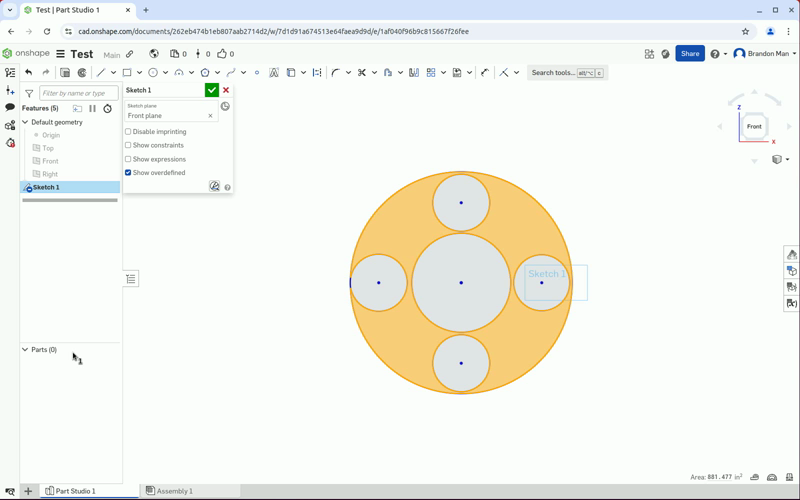
key(shift+e)
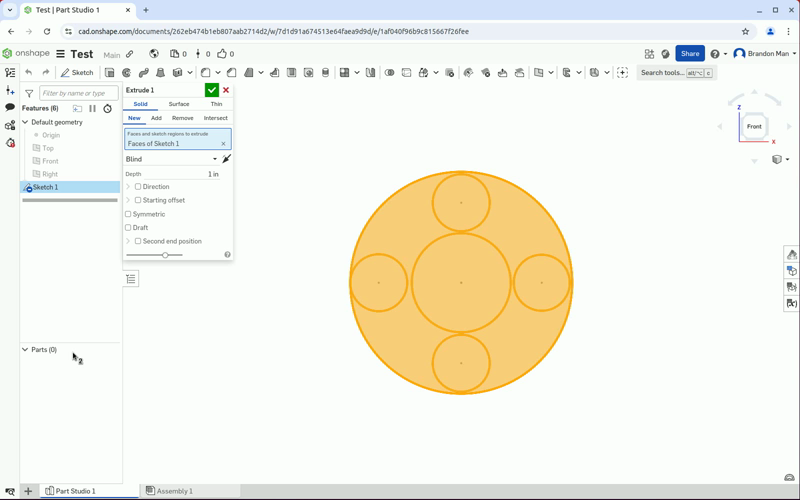
mouse_move(143, 106)
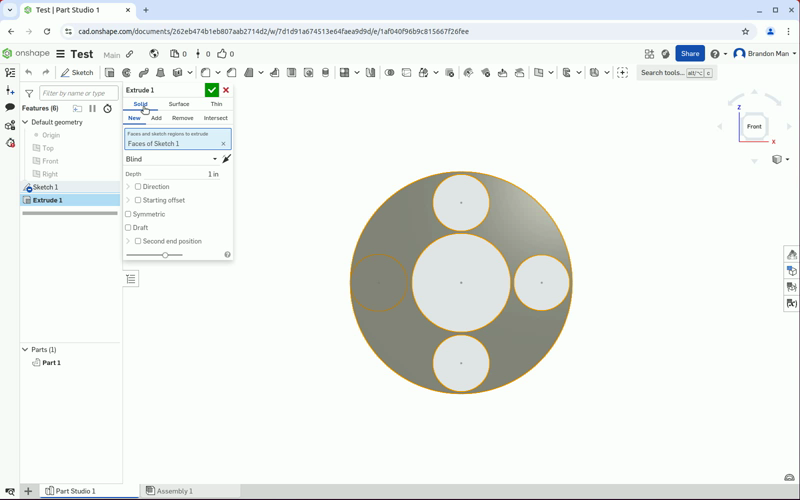
click(143, 106)
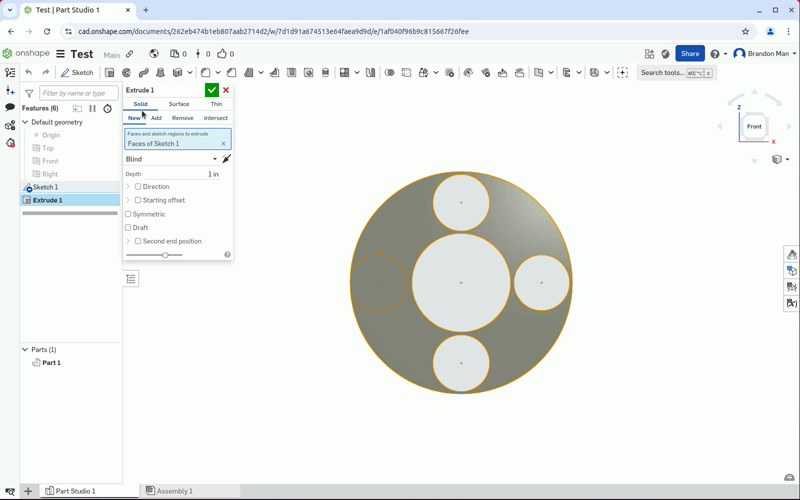
mouse_move(137, 120)
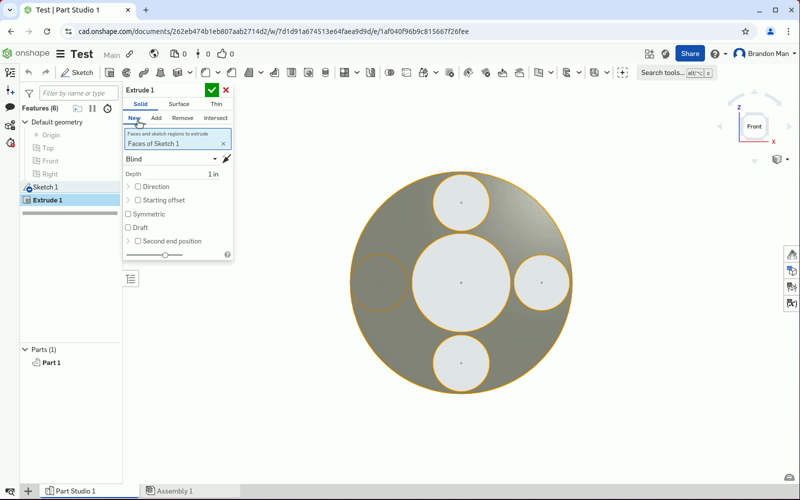
click(137, 120)
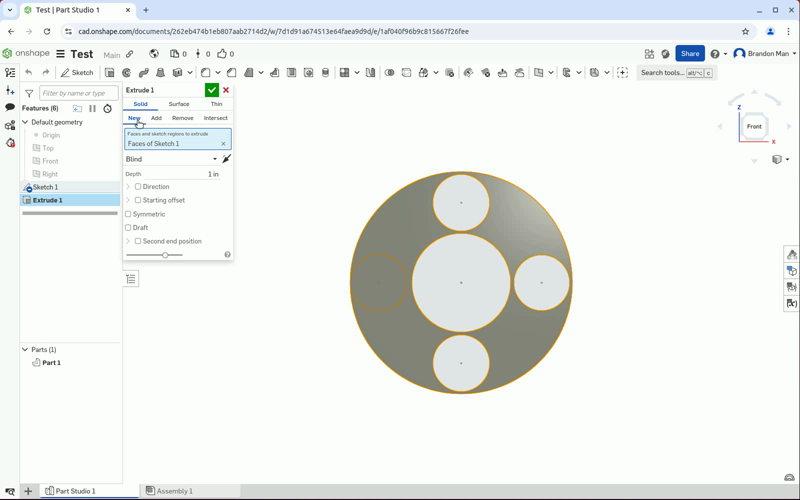
key(tab, 4)
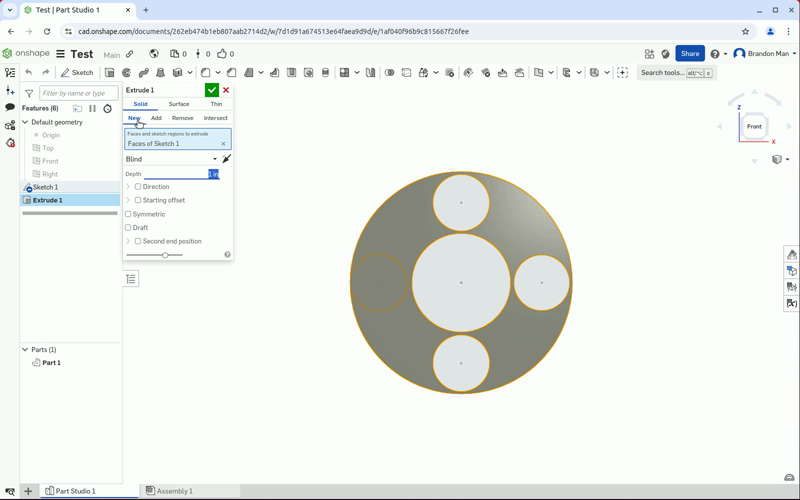
text(5.055)
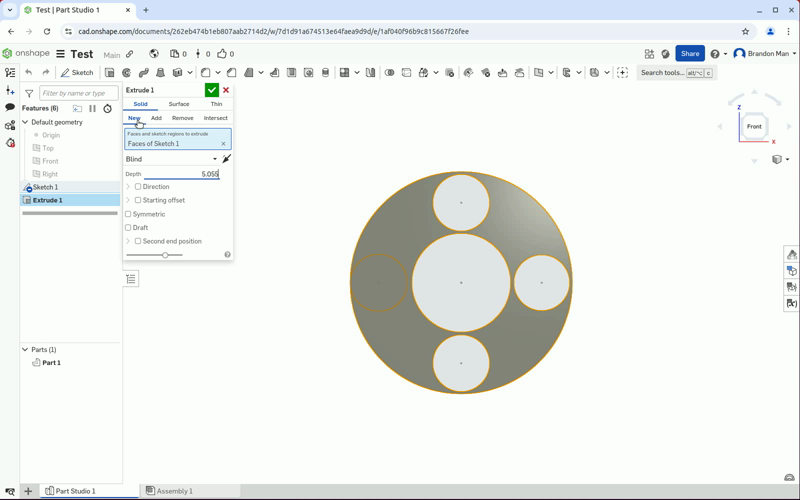
key(enter)
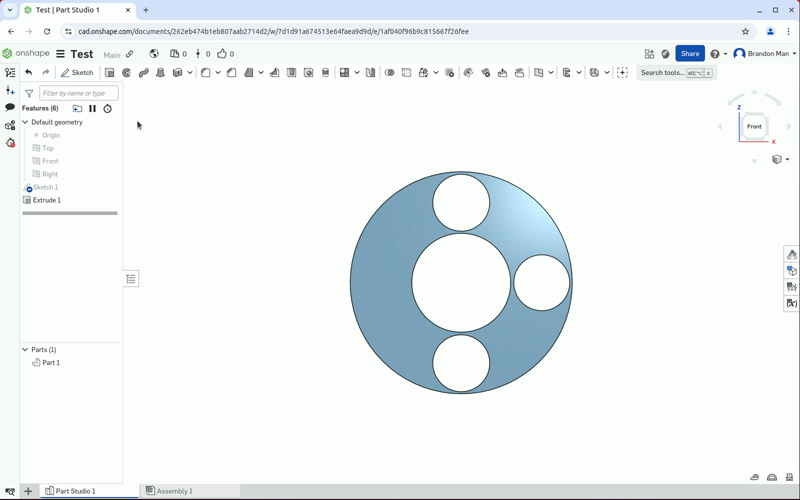
key(shift+h)
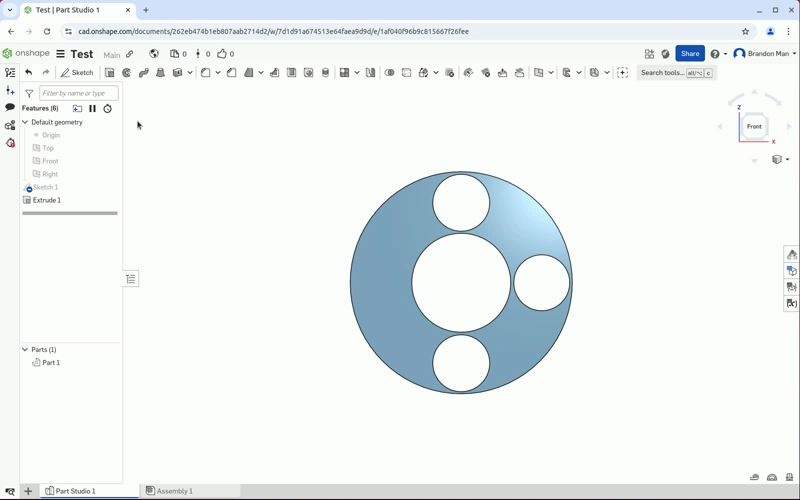
key(shift+h)
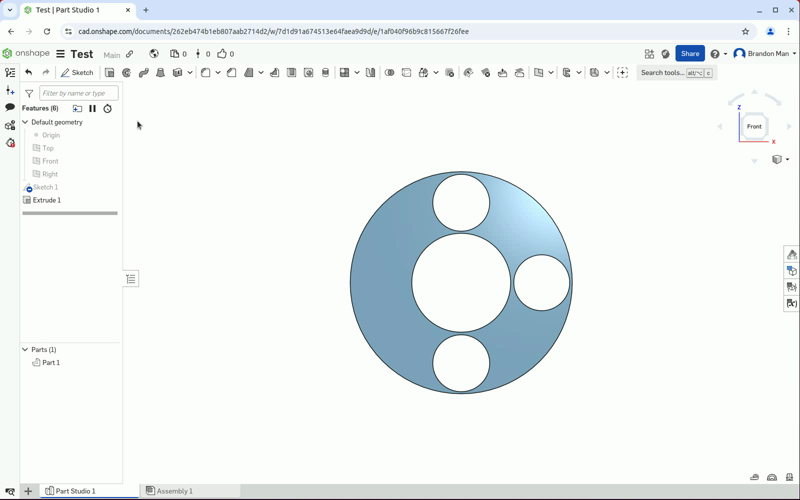
mouse_move(73, 189)
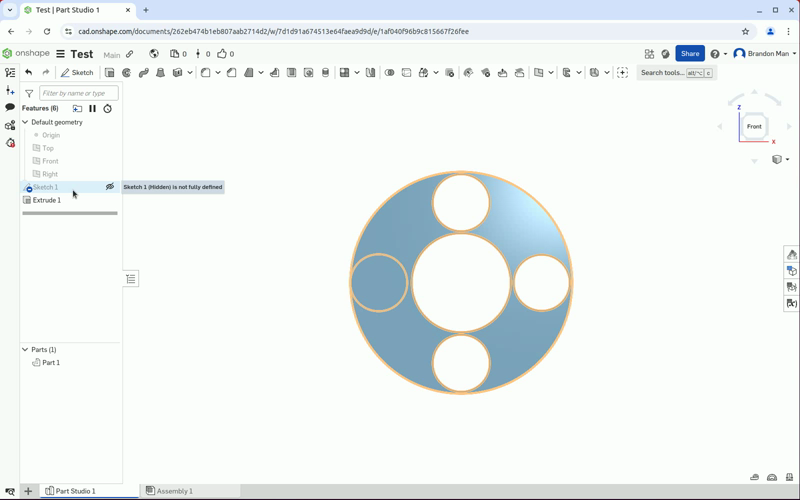
click(73, 189)
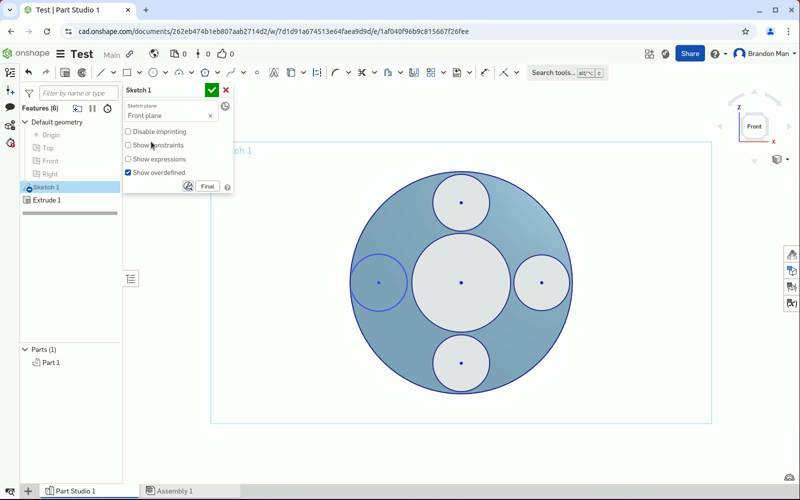
mouse_move(229, 92)
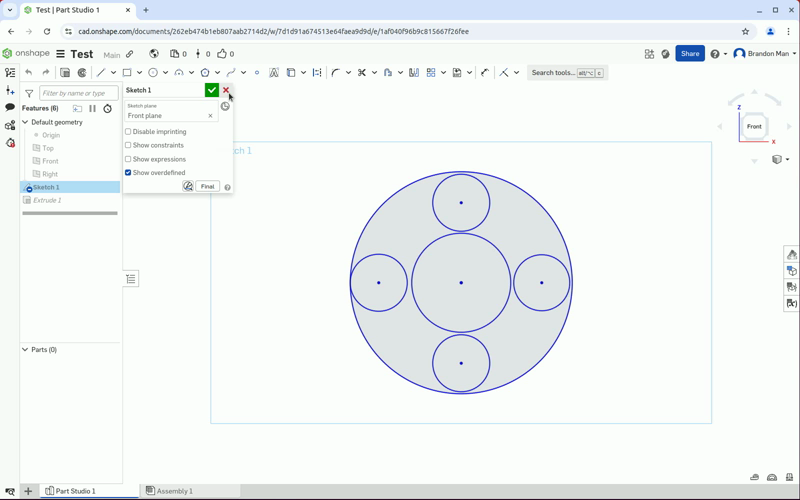
click(229, 92)
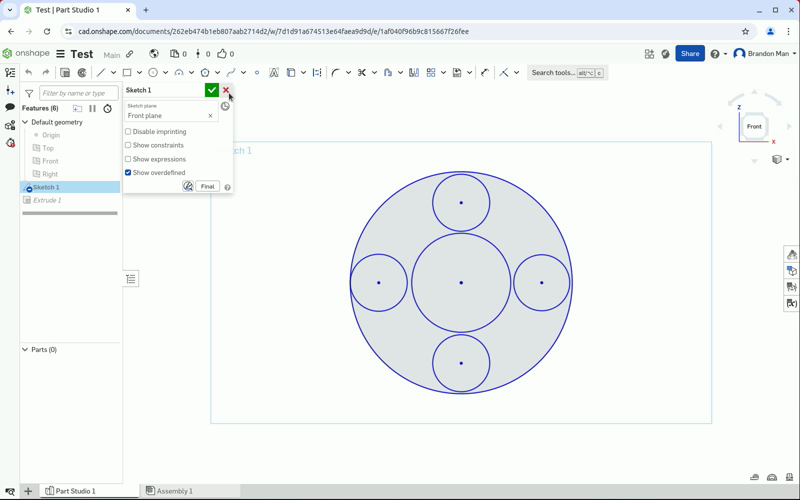
key(shift+s)
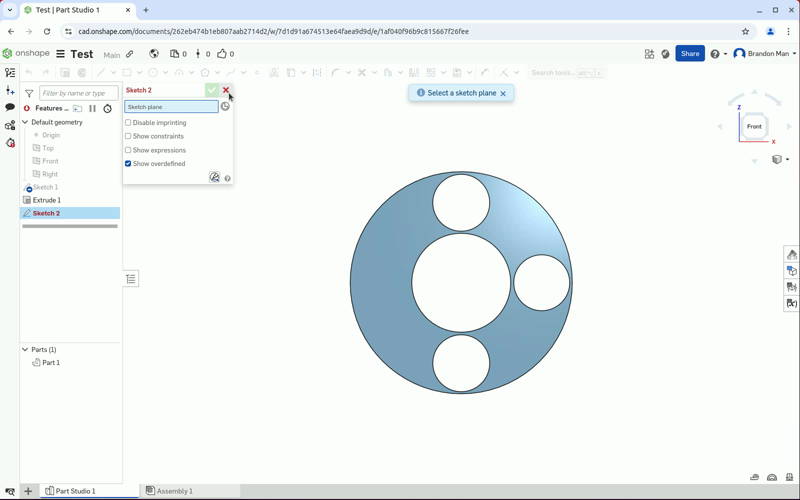
mouse_move(73, 163)
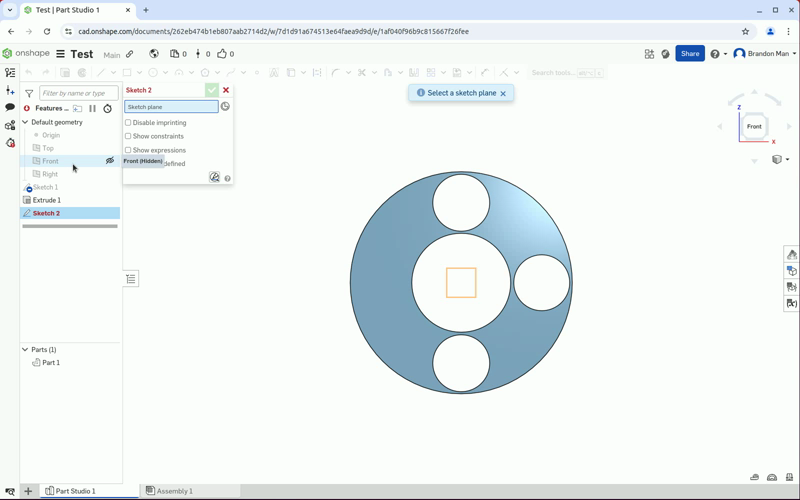
click(73, 163)
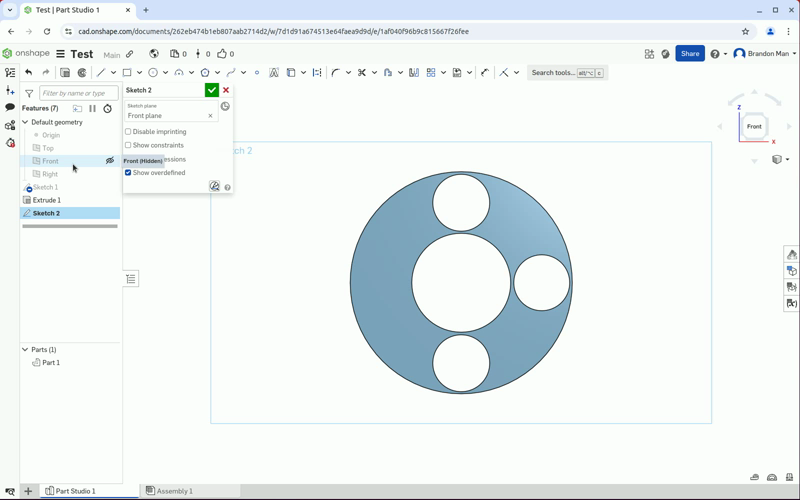
mouse_move(73, 352)
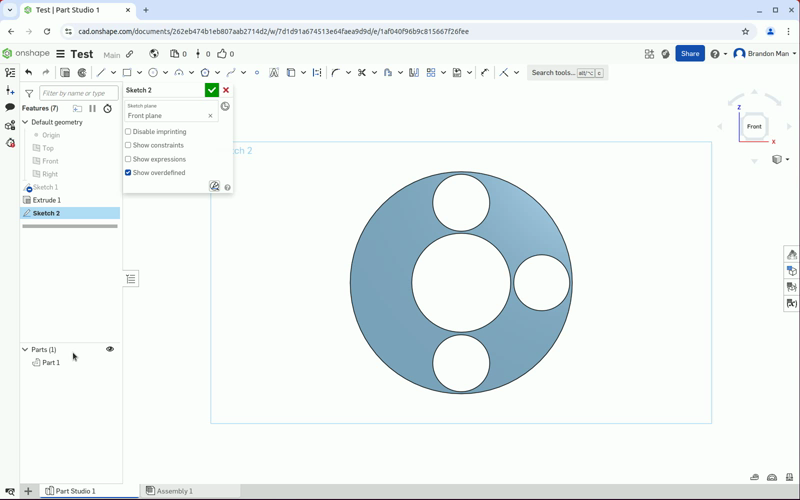
key(y)
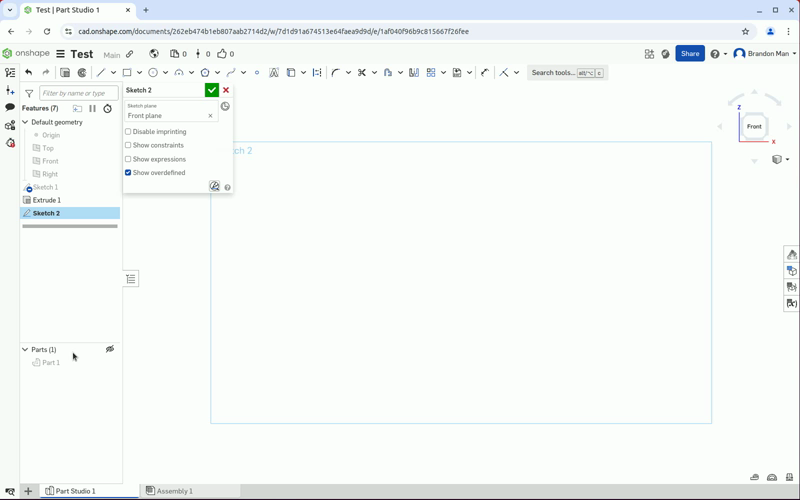
key(c)
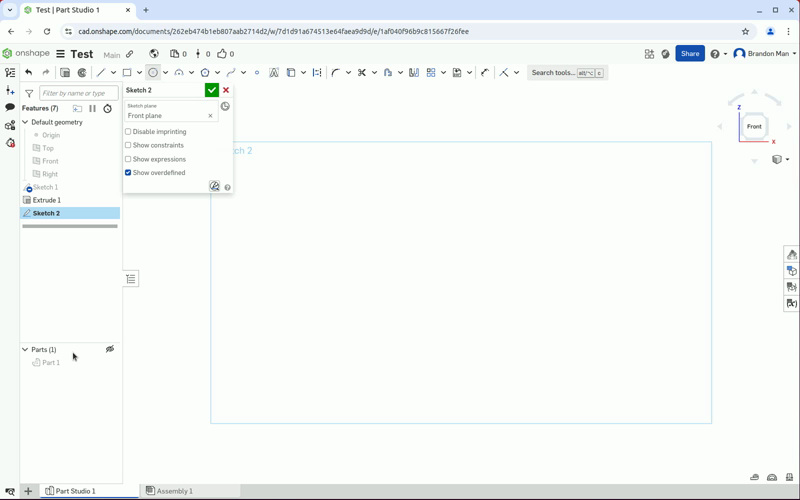
key_down(shift)
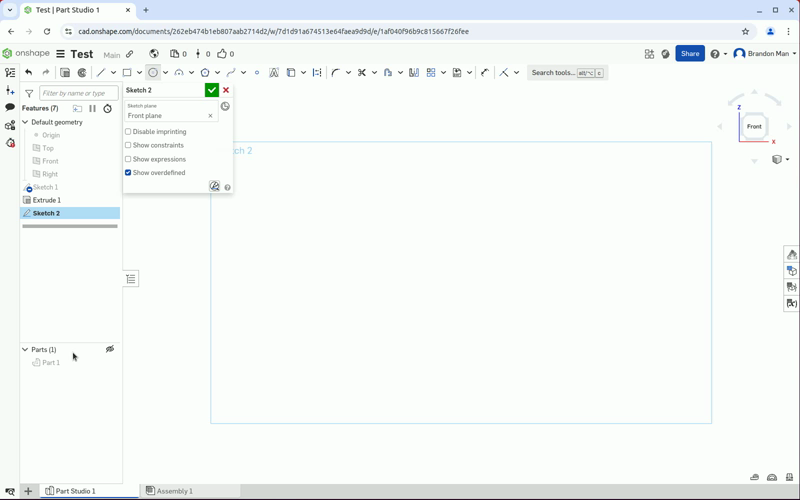
mouse_move(460, 282)
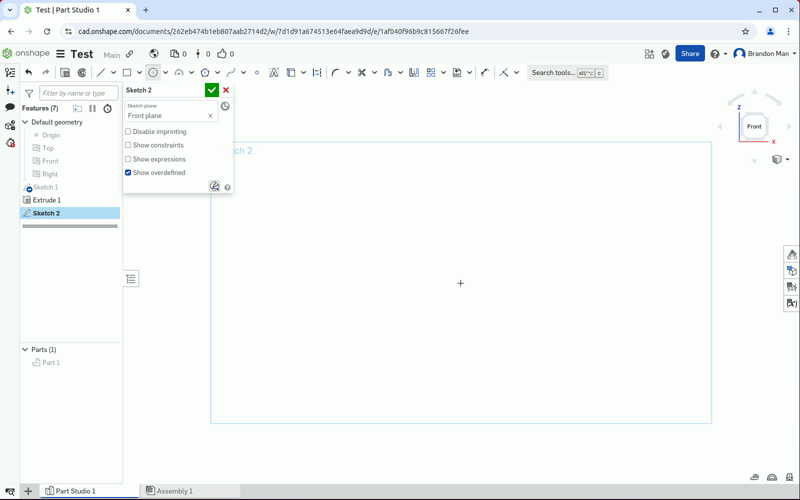
click(460, 282)
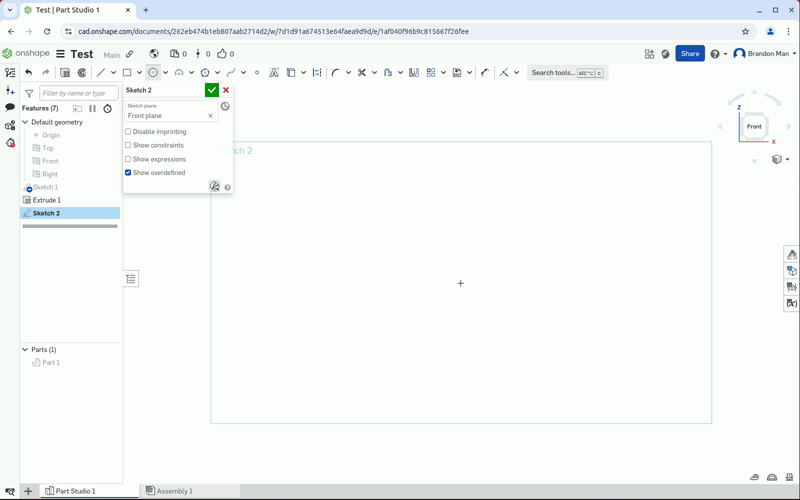
key_up(shift)
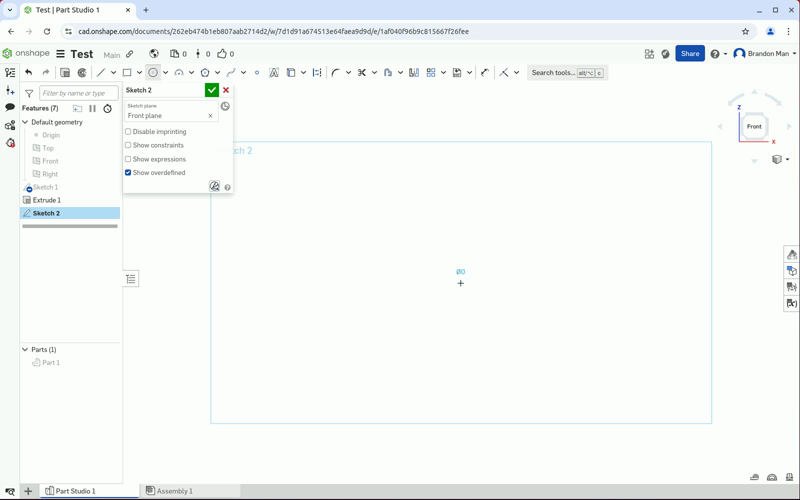
mouse_move(510, 282)
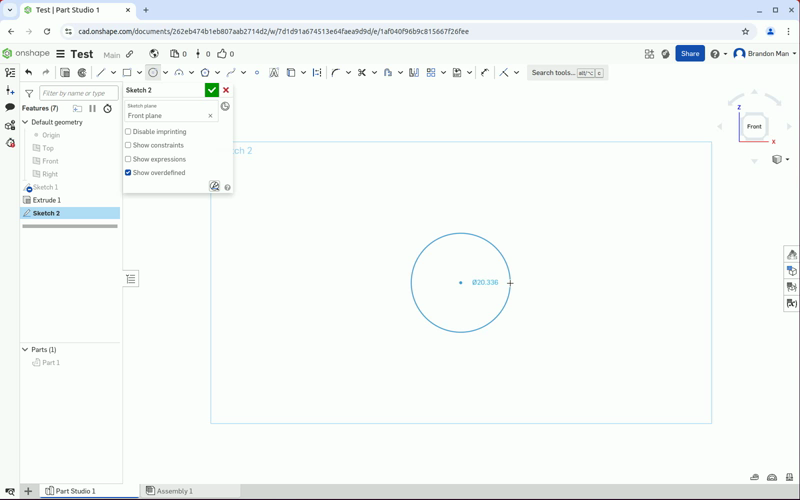
click(510, 282)
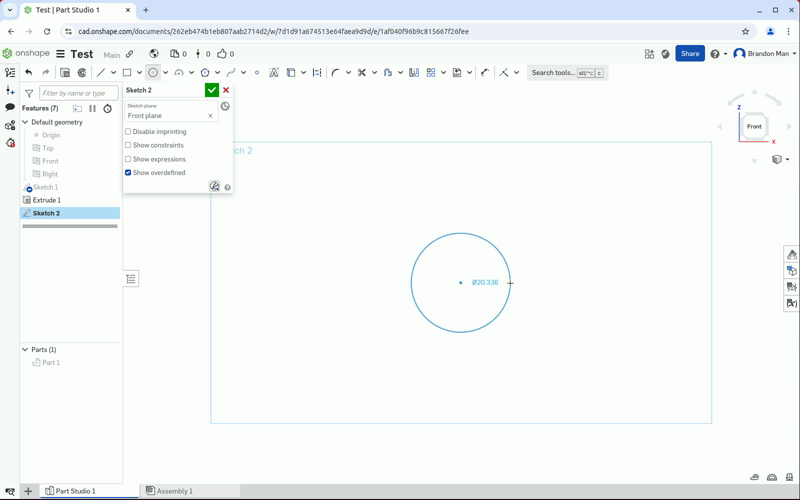
key(esc)
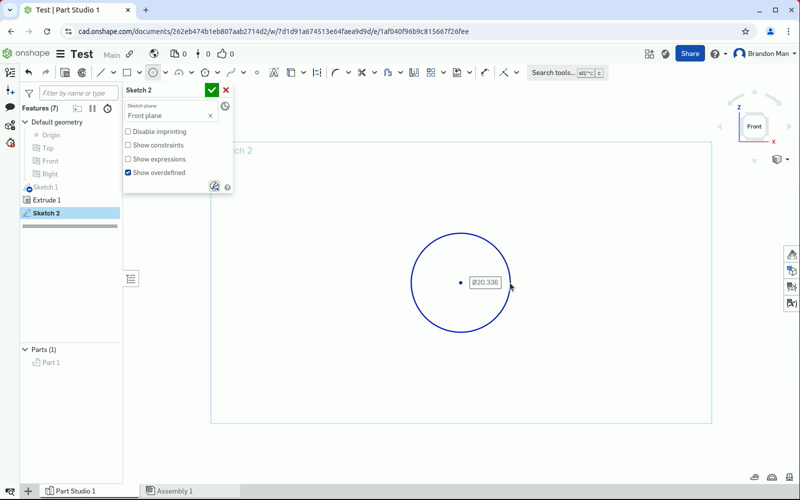
key(c)
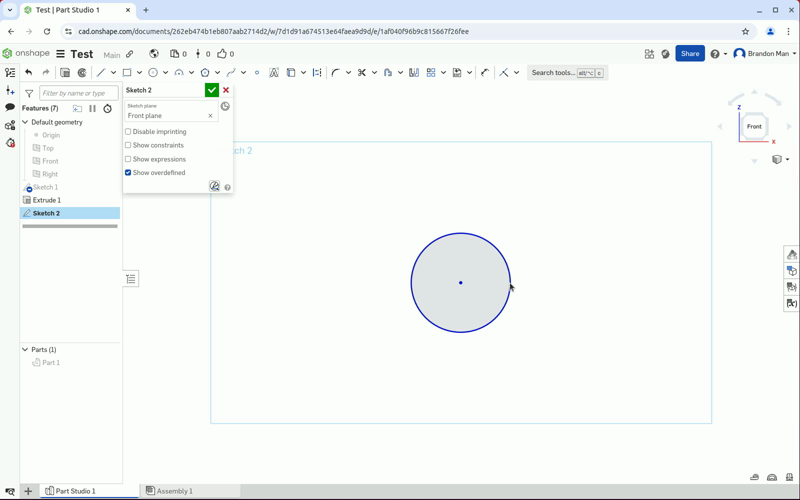
key_down(shift)
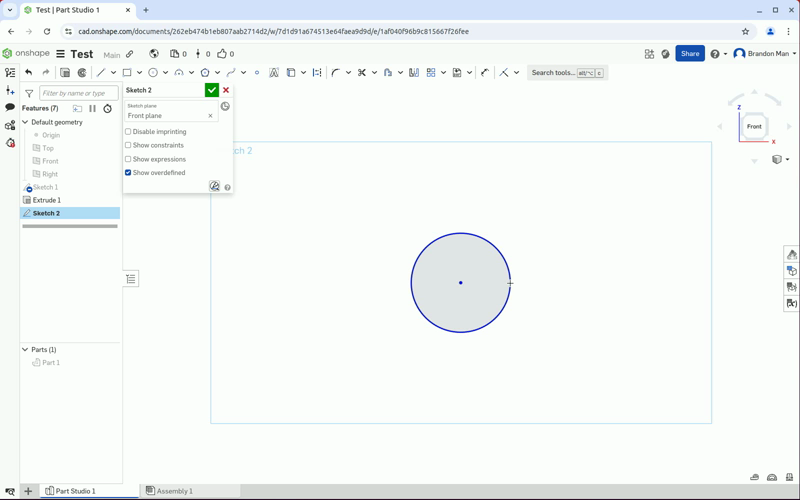
mouse_move(460, 282)
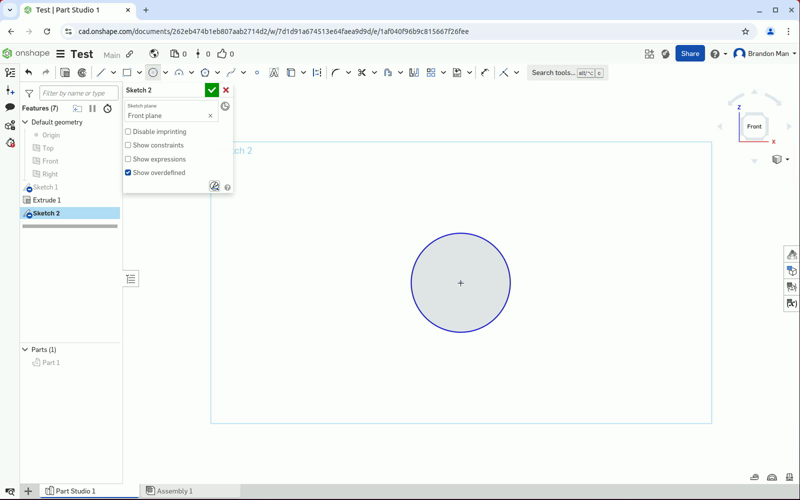
click(460, 282)
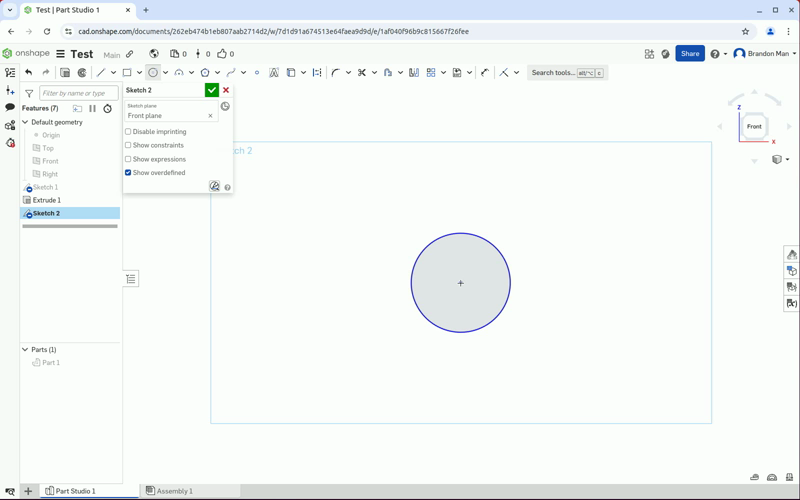
key_up(shift)
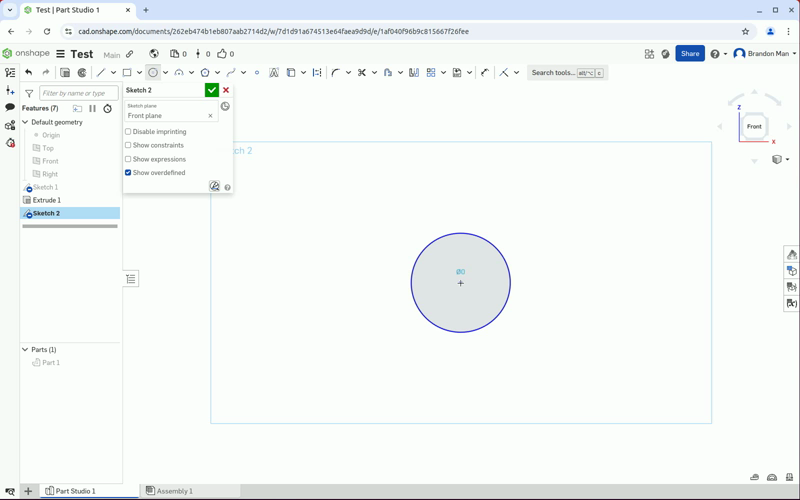
mouse_move(504, 282)
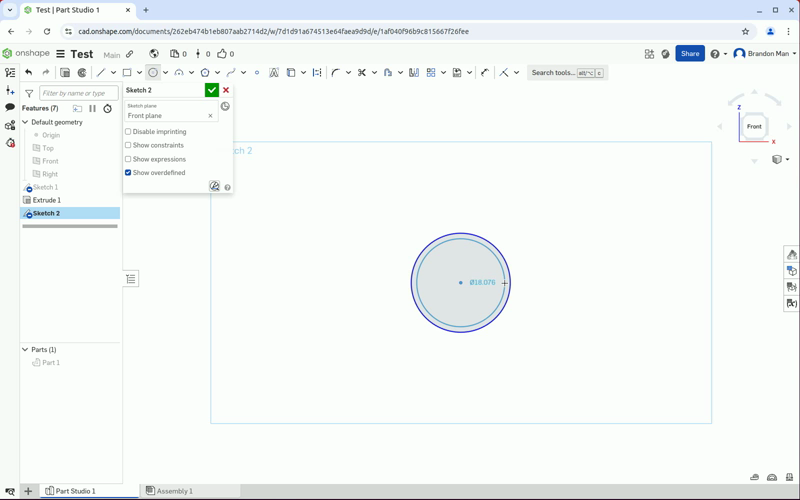
click(504, 282)
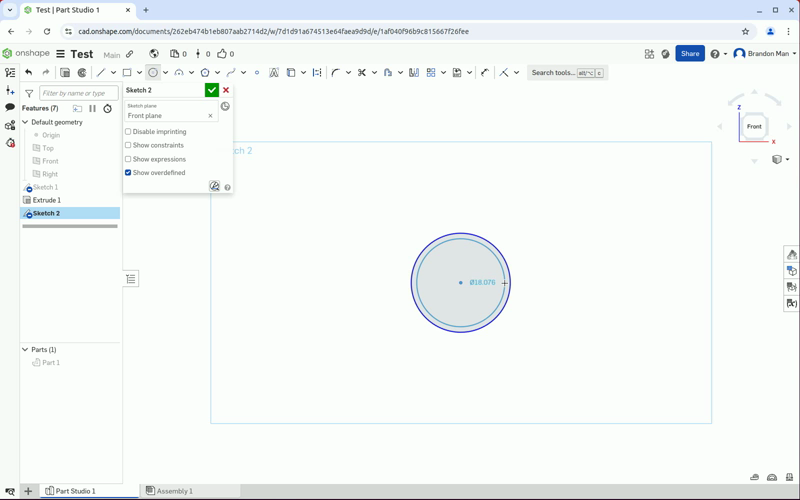
key(esc)
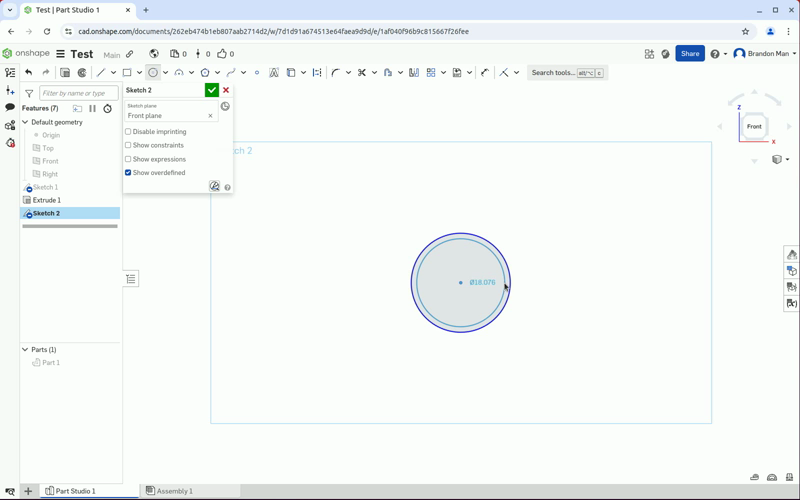
mouse_move(418, 263)
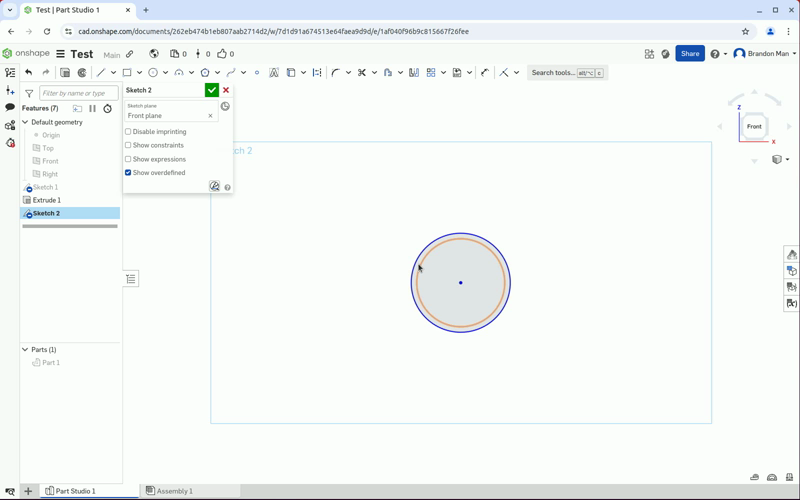
scroll(6)
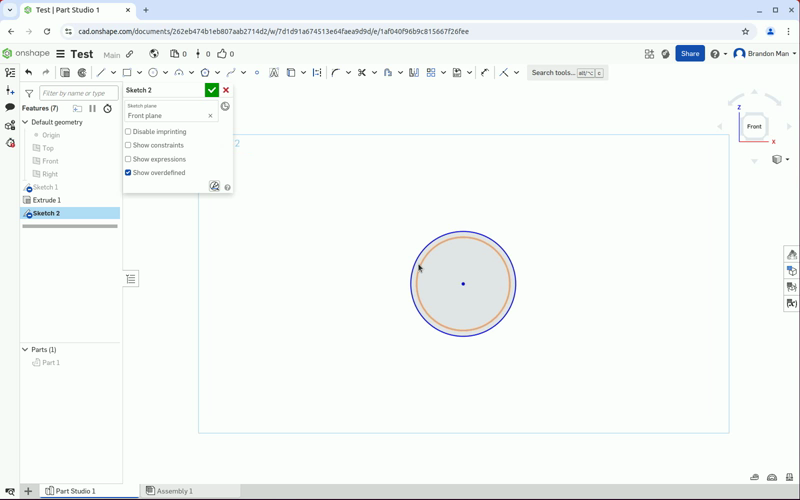
scroll(6)
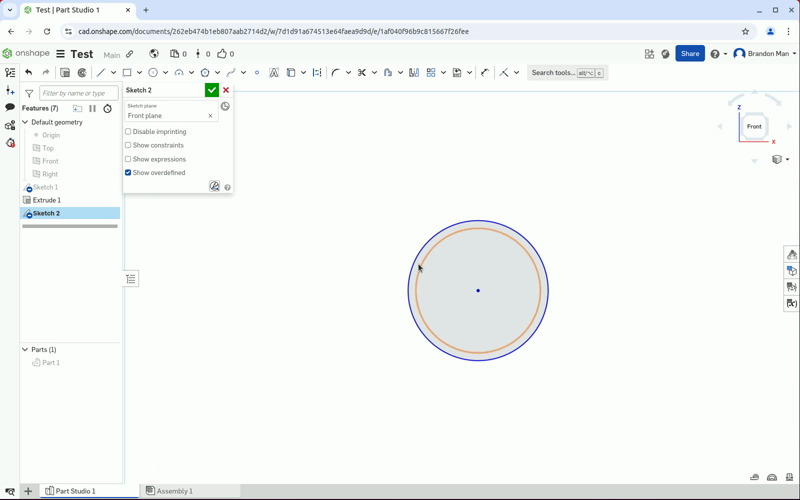
scroll(6)
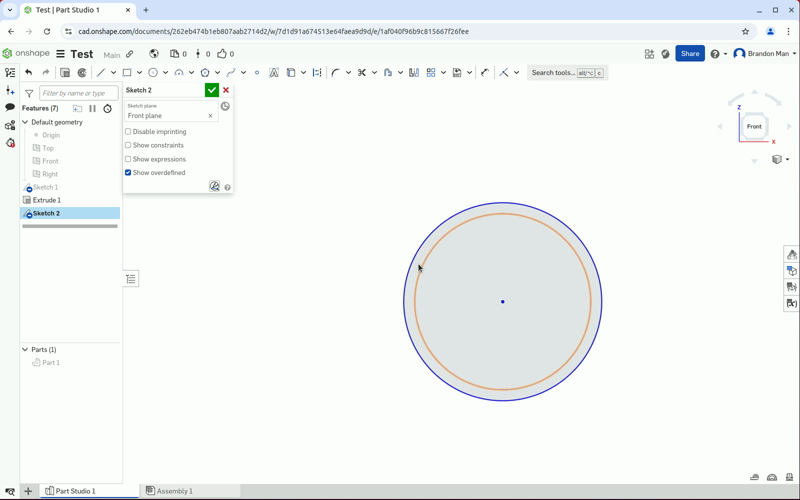
scroll(6)
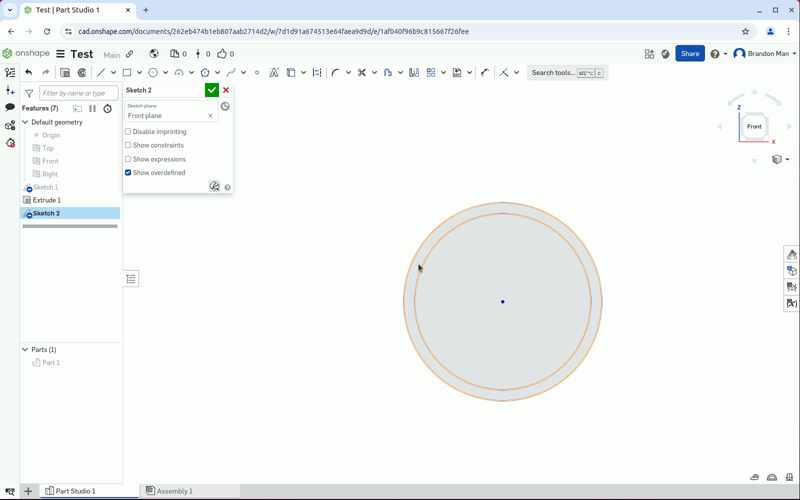
scroll(6)
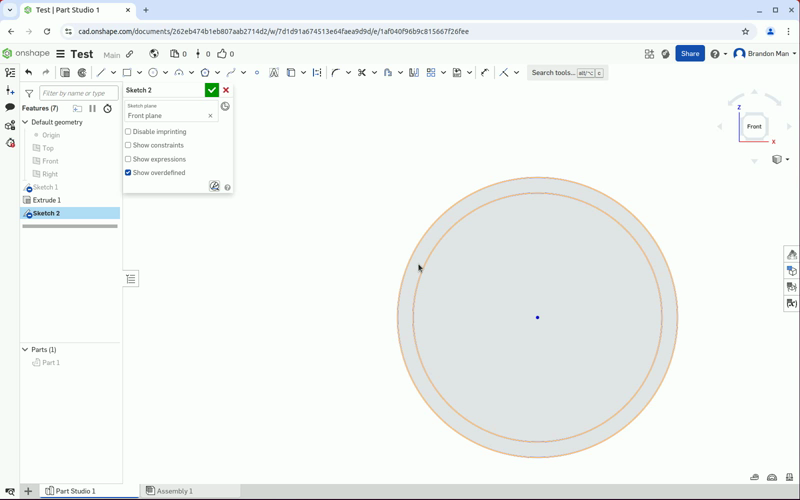
scroll(6)
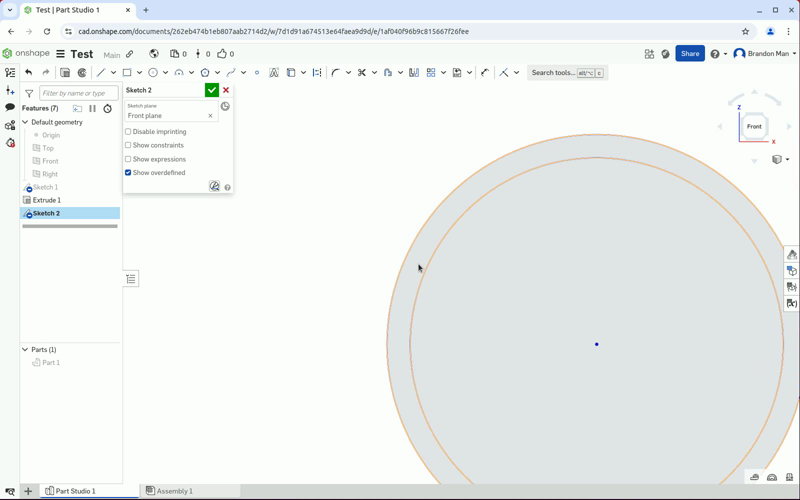
scroll(6)
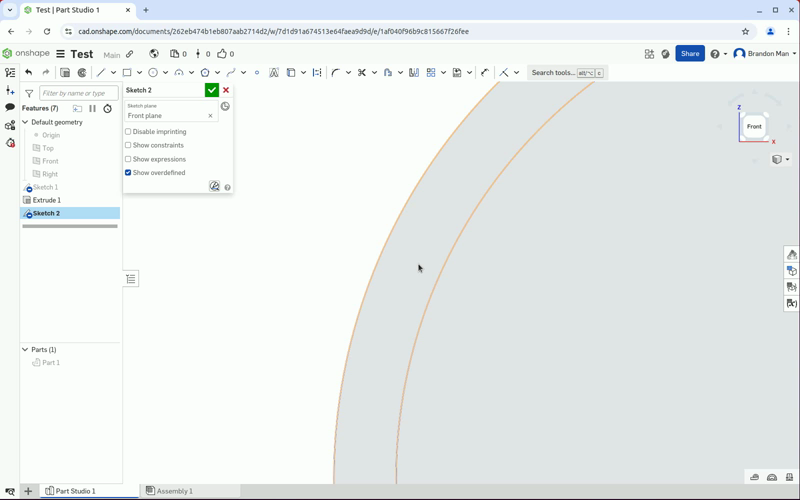
click(418, 263)
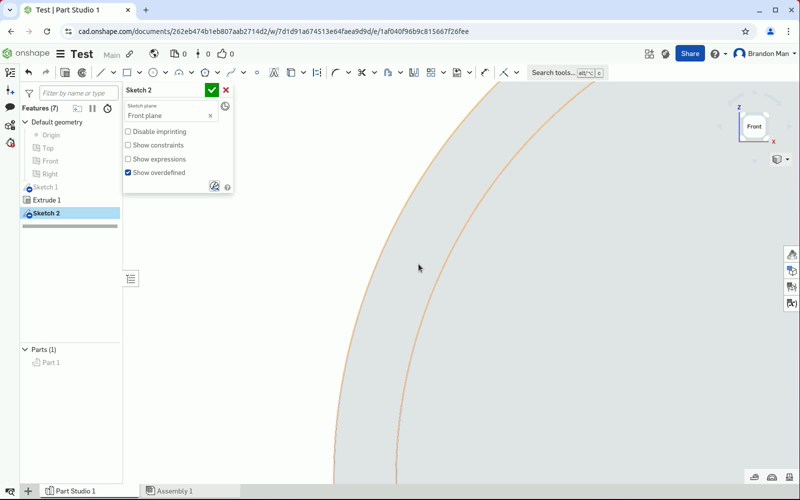
scroll(-6)
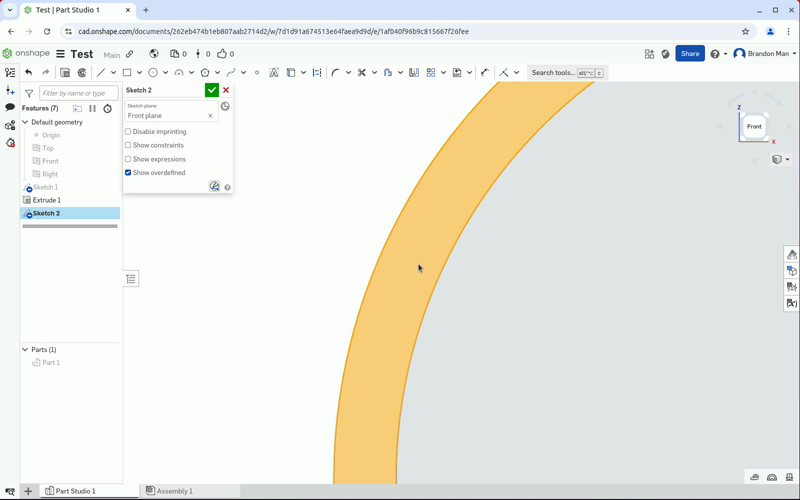
scroll(-6)
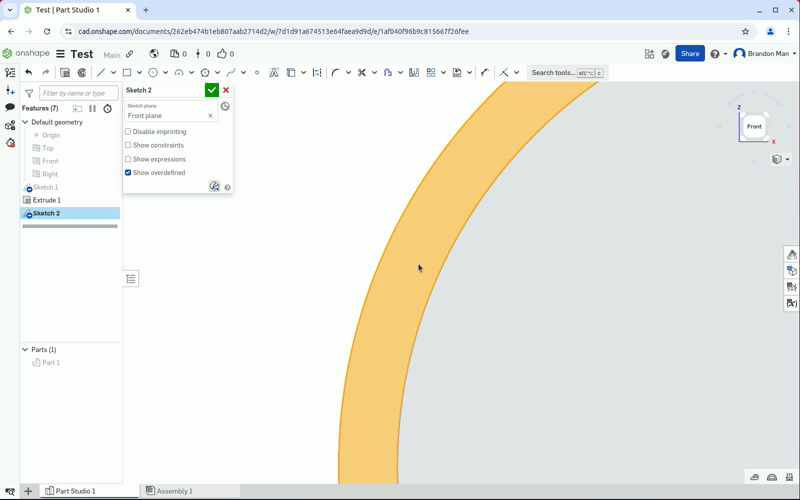
scroll(-6)
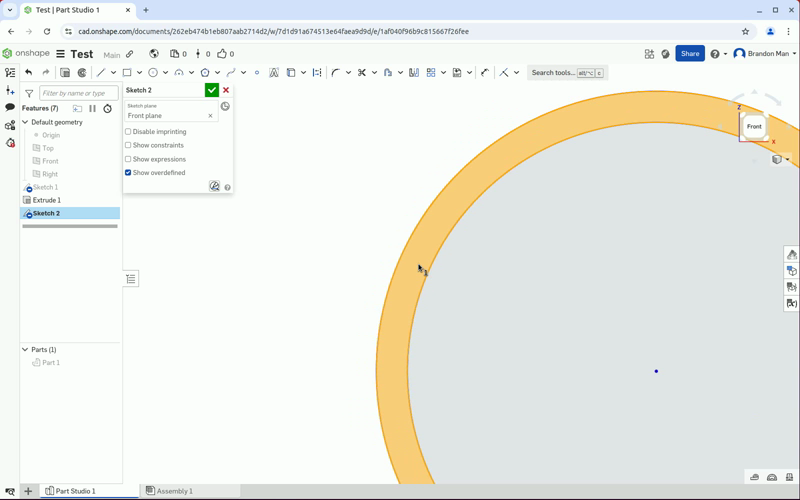
scroll(-6)
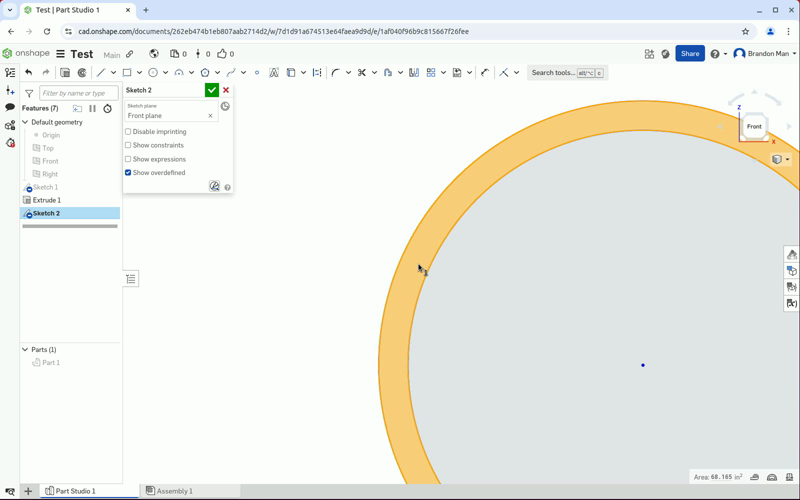
scroll(-6)
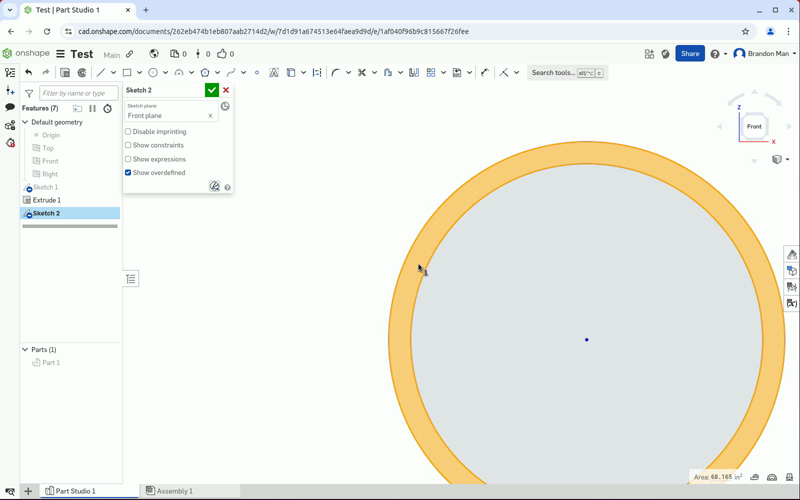
scroll(-6)
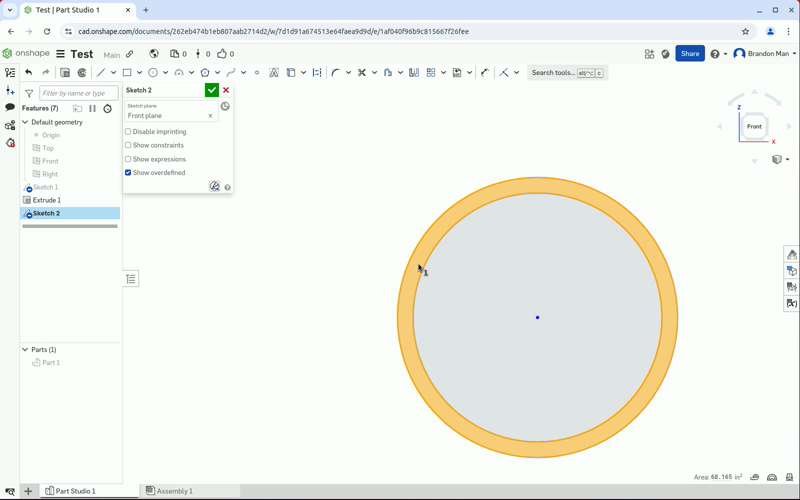
scroll(-6)
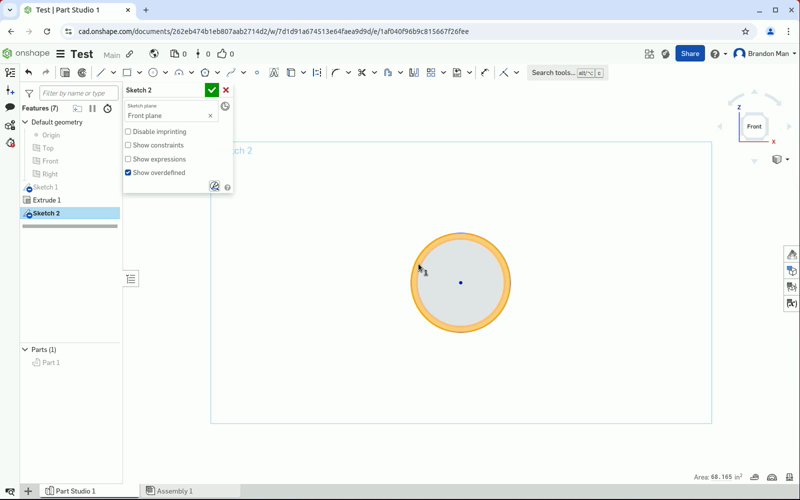
mouse_move(73, 352)
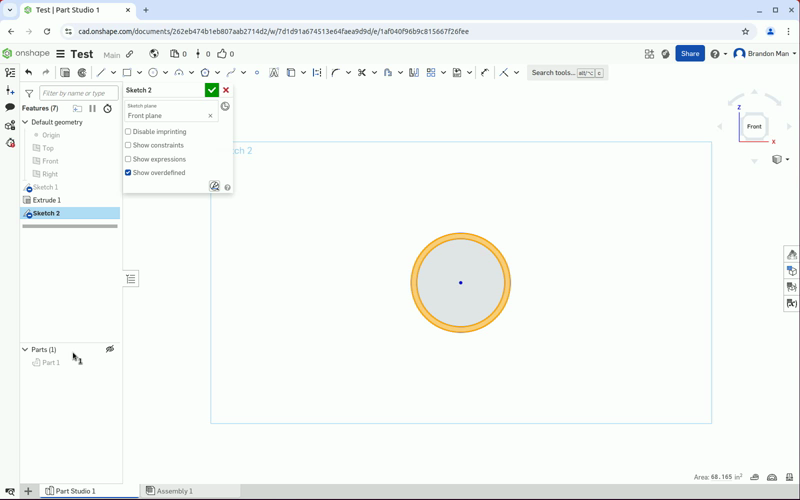
key(shift+y)
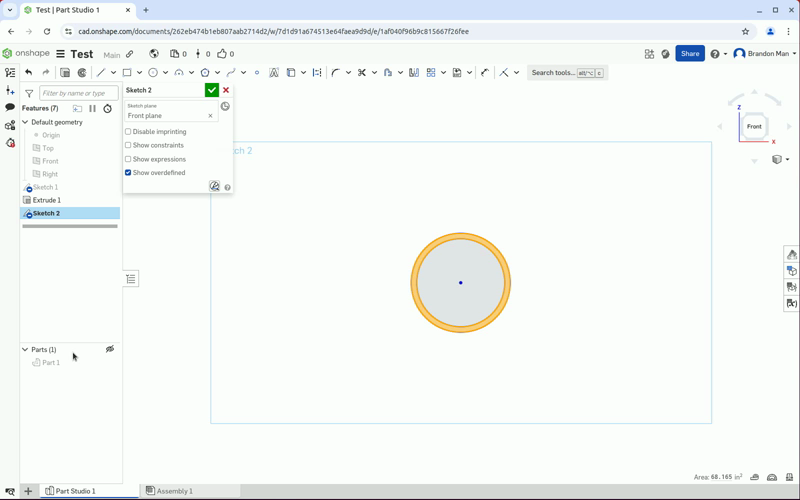
key(shift+e)
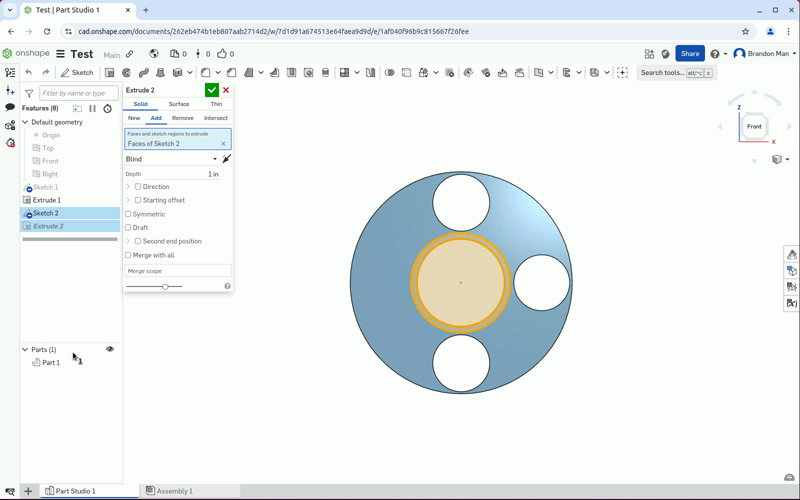
mouse_move(143, 106)
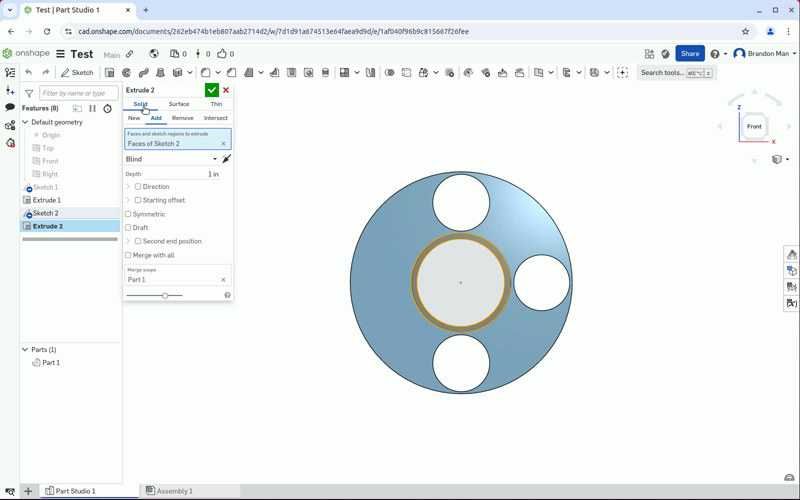
click(143, 106)
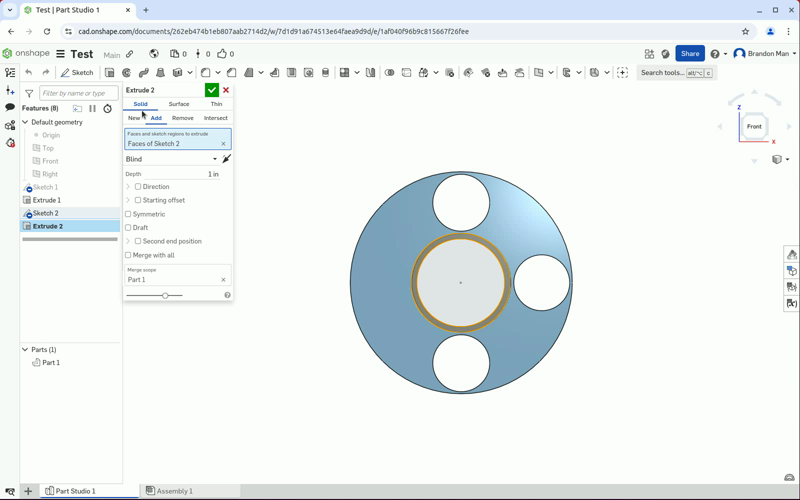
mouse_move(137, 120)
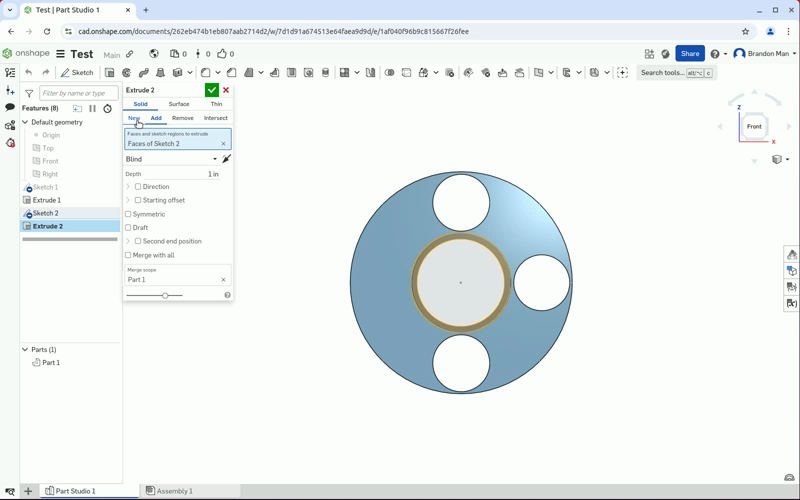
click(137, 120)
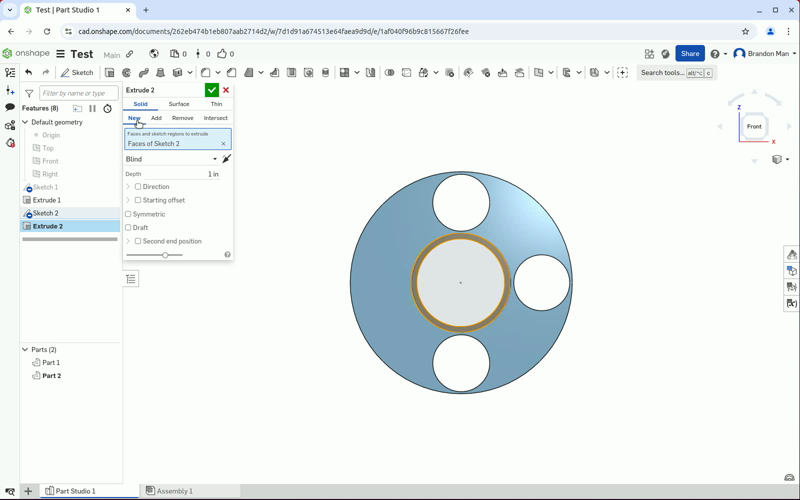
key(tab, 4)
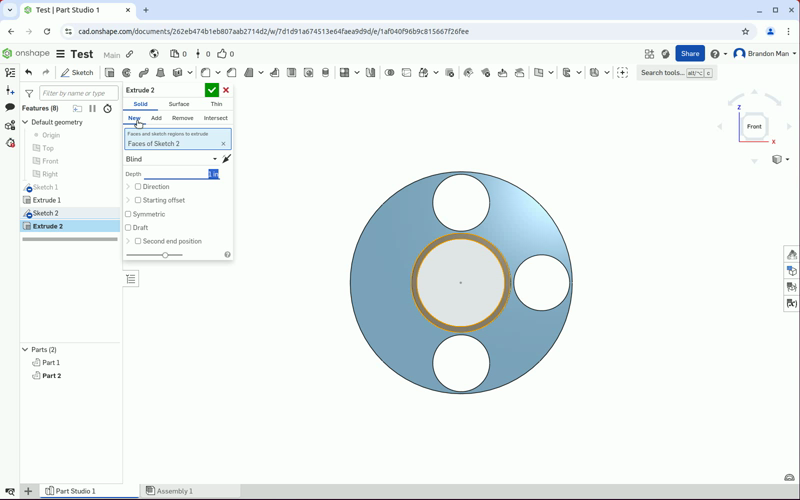
text(11.313)
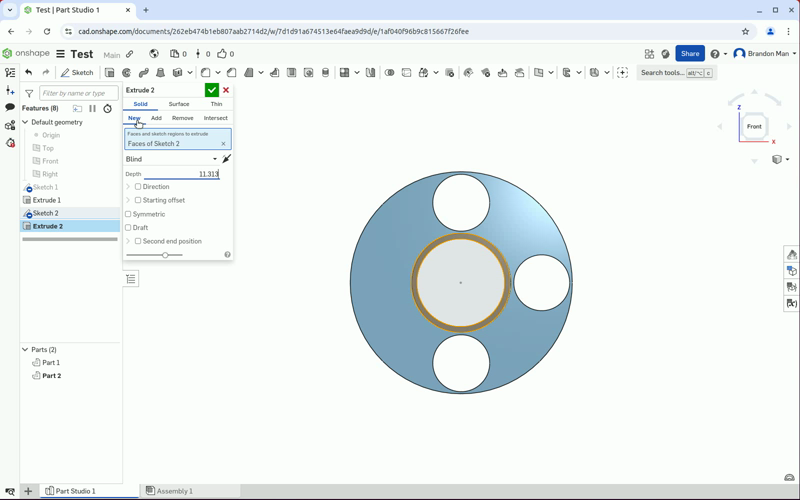
key(enter)
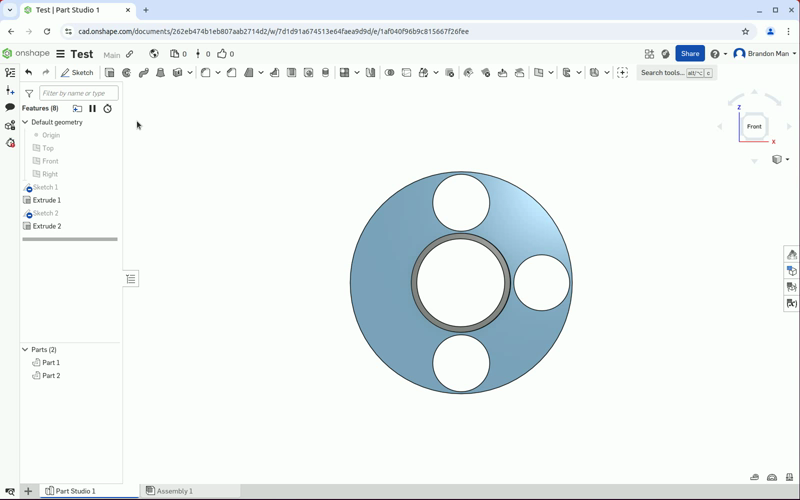
key(shift+h)
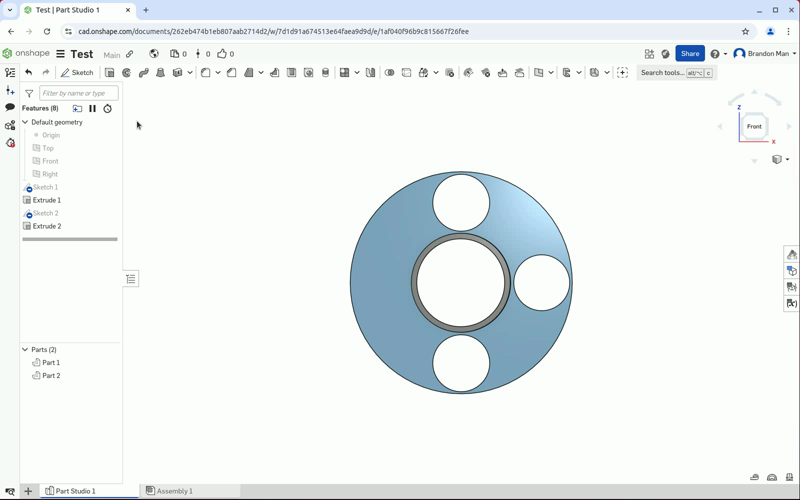
key(shift+h)
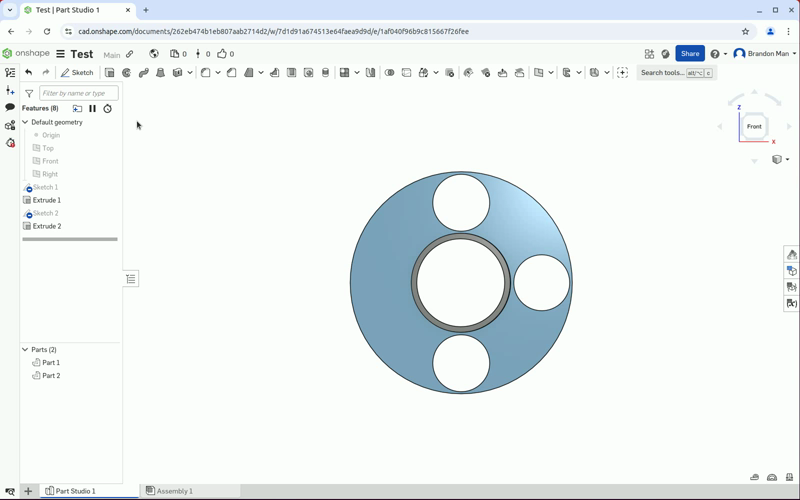
mouse_move(73, 189)
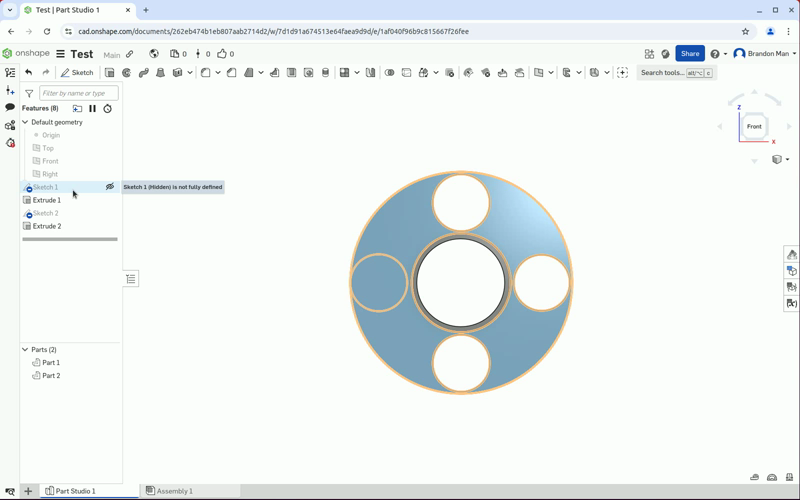
click(73, 189)
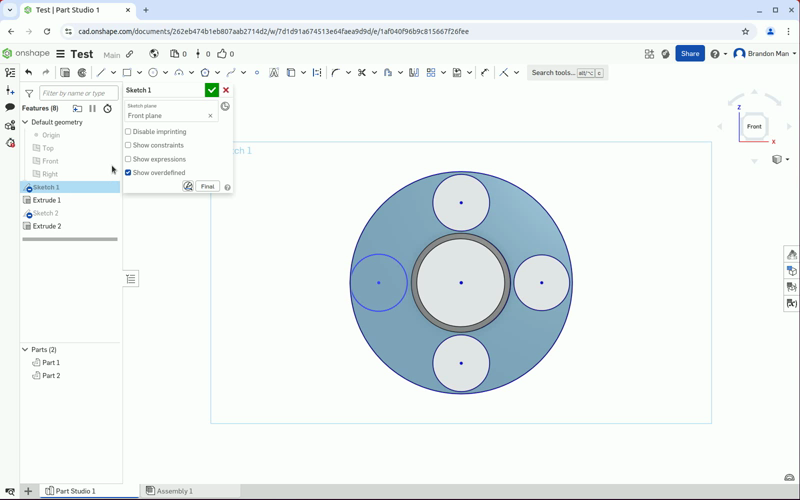
mouse_move(229, 92)
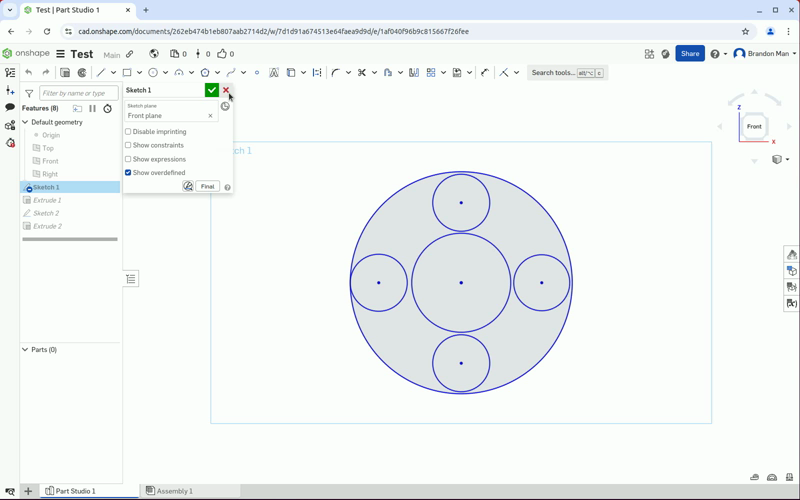
click(229, 92)
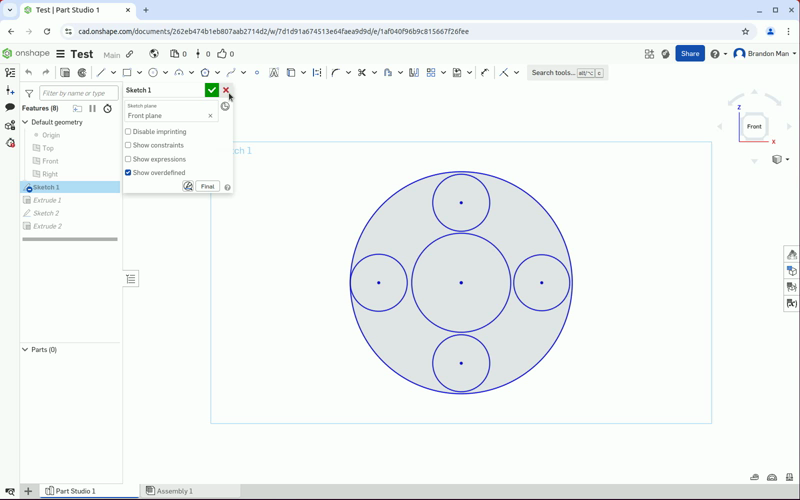
key(shift+s)
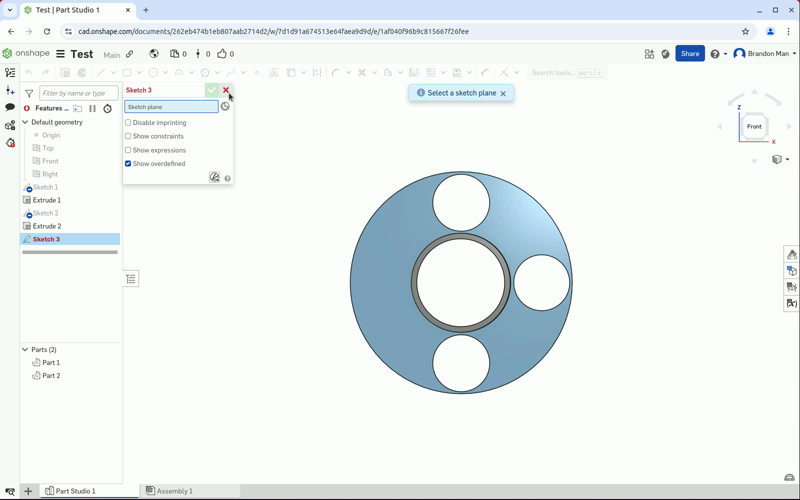
mouse_move(73, 163)
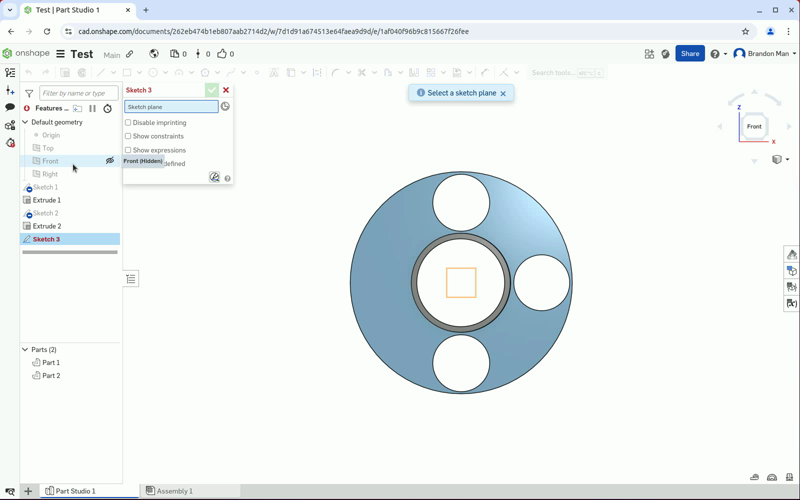
click(73, 163)
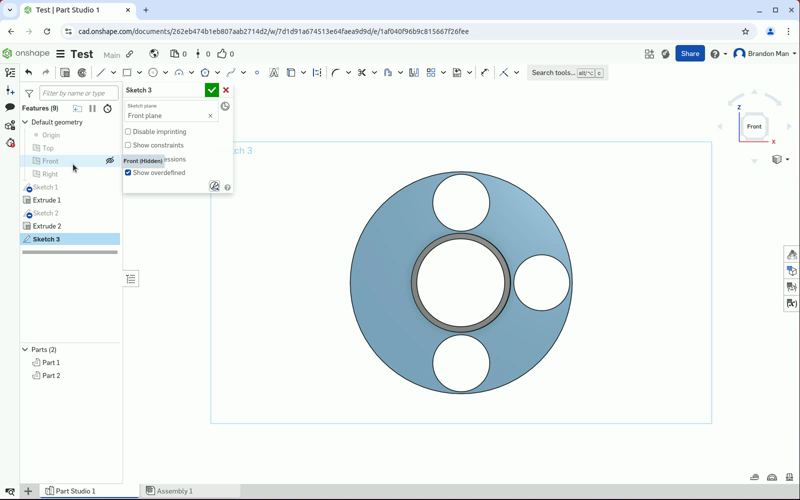
mouse_move(73, 352)
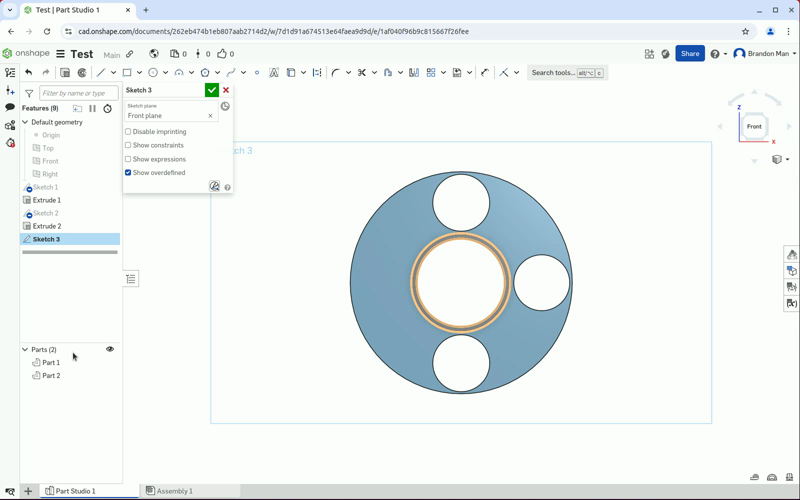
key(y)
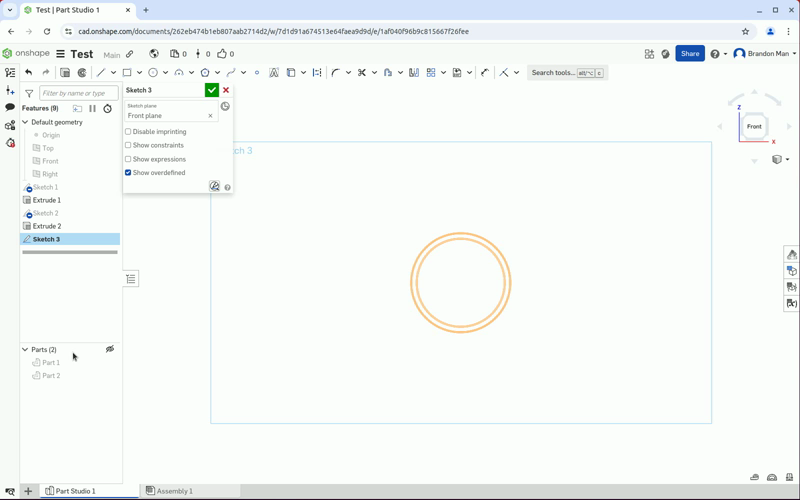
key(c)
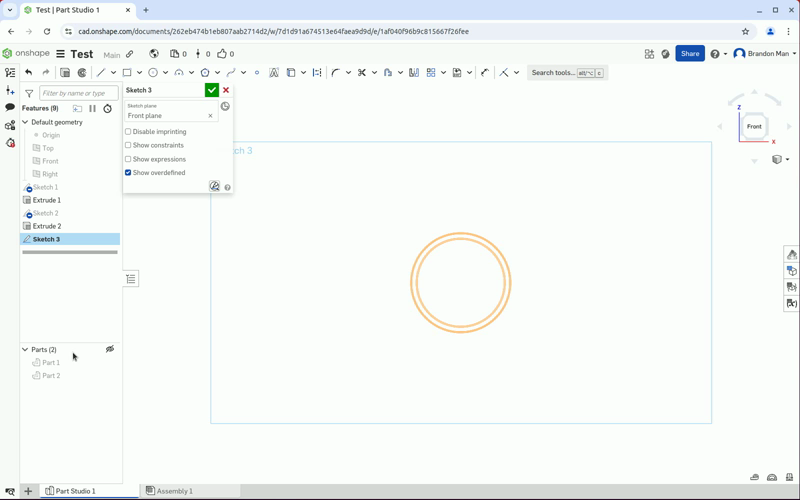
key_down(shift)
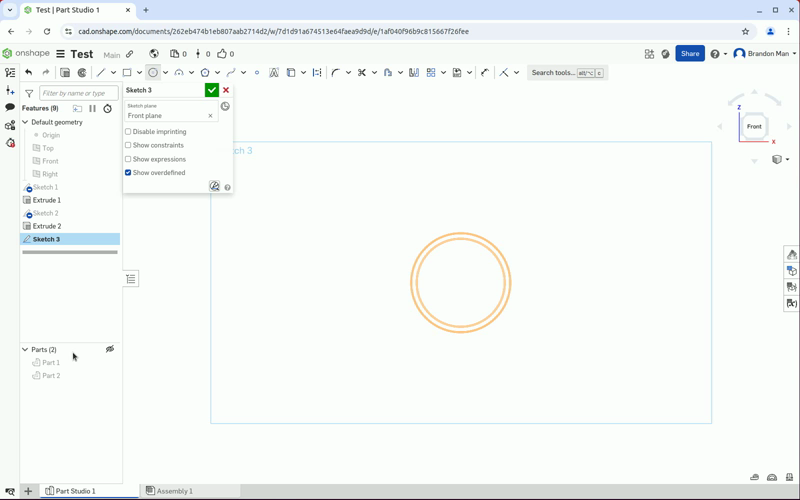
mouse_move(461, 282)
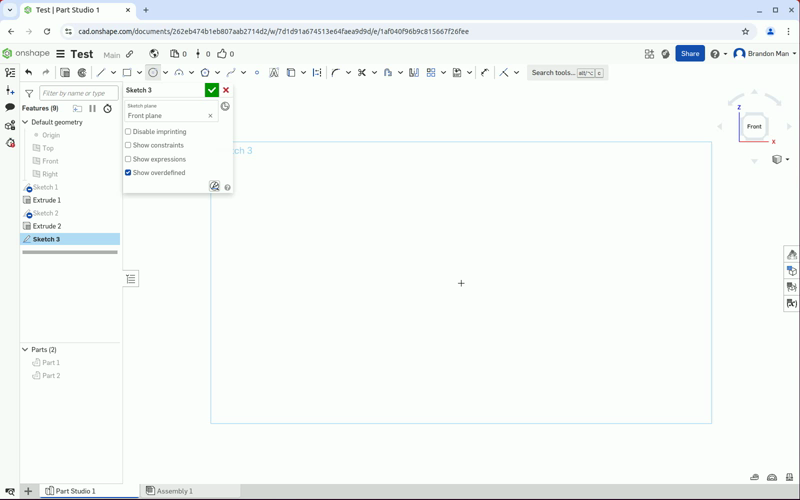
click(461, 282)
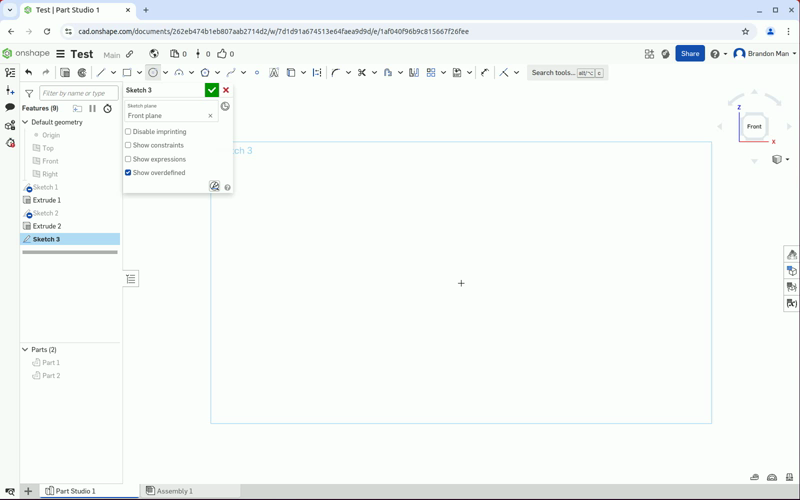
key_up(shift)
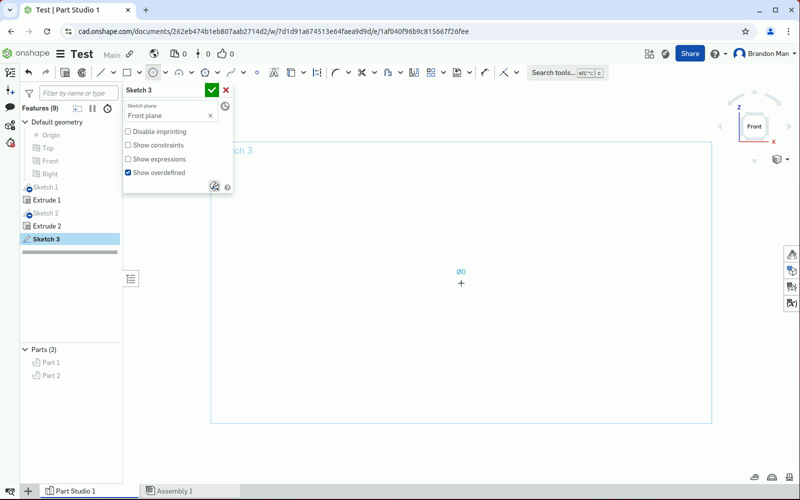
mouse_move(572, 282)
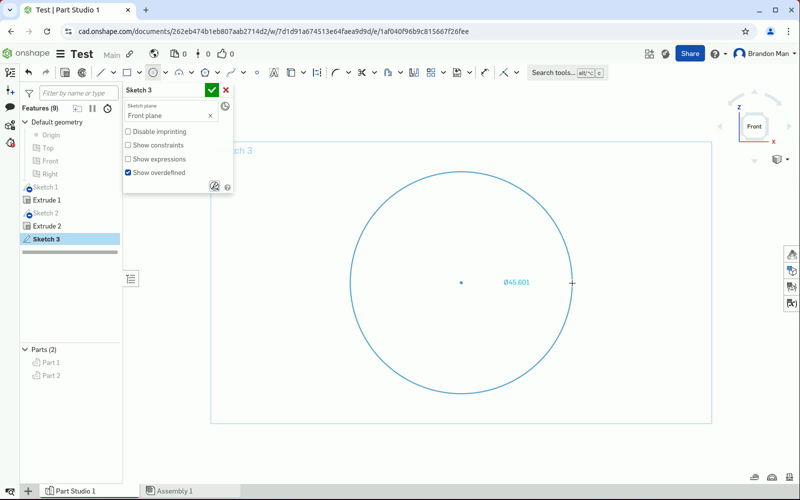
click(572, 282)
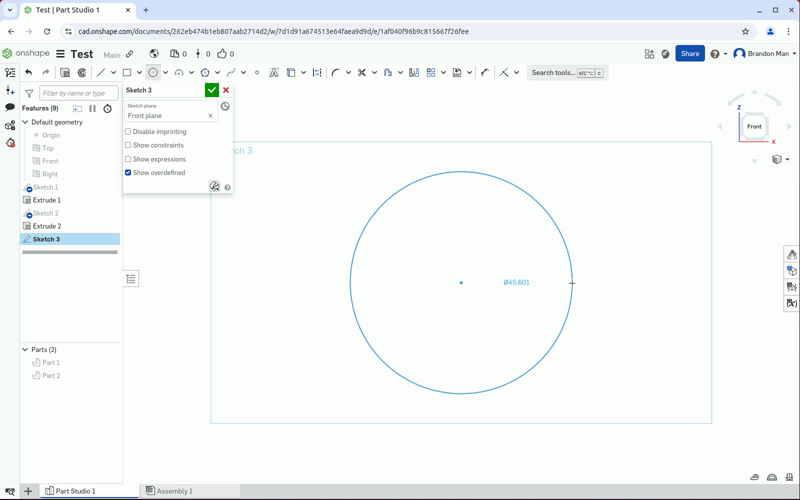
key(esc)
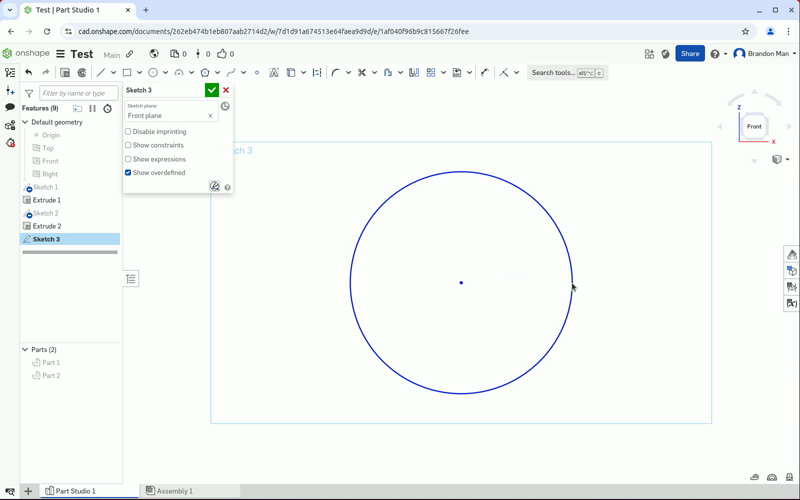
key(c)
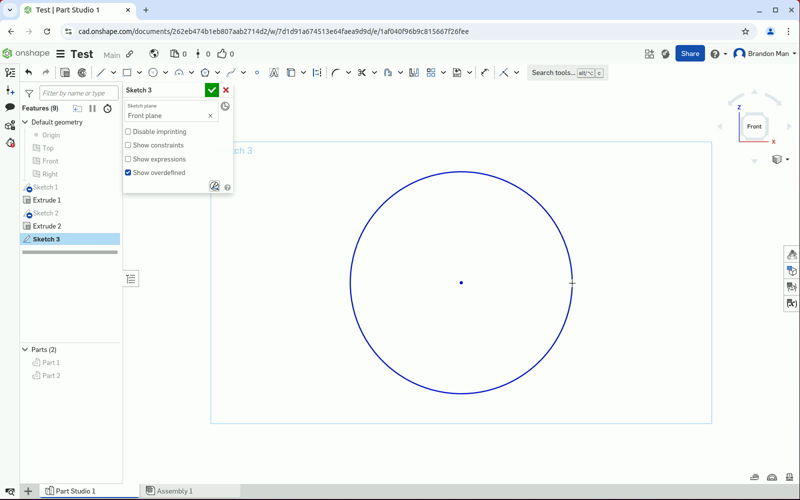
key_down(shift)
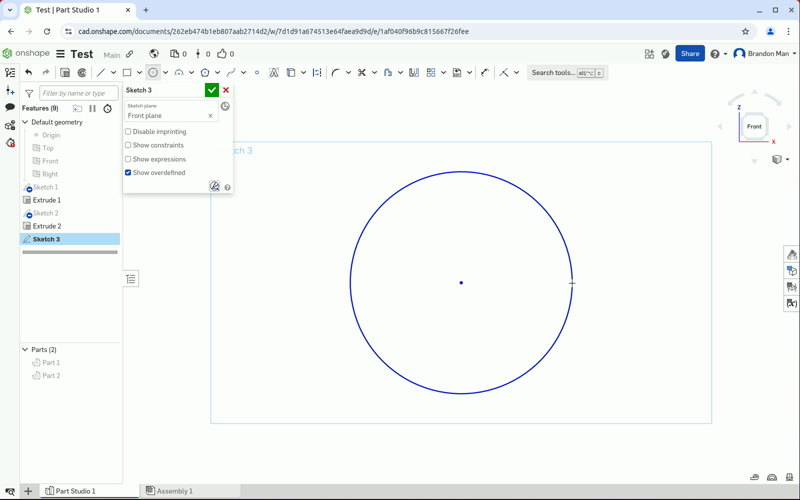
mouse_move(378, 282)
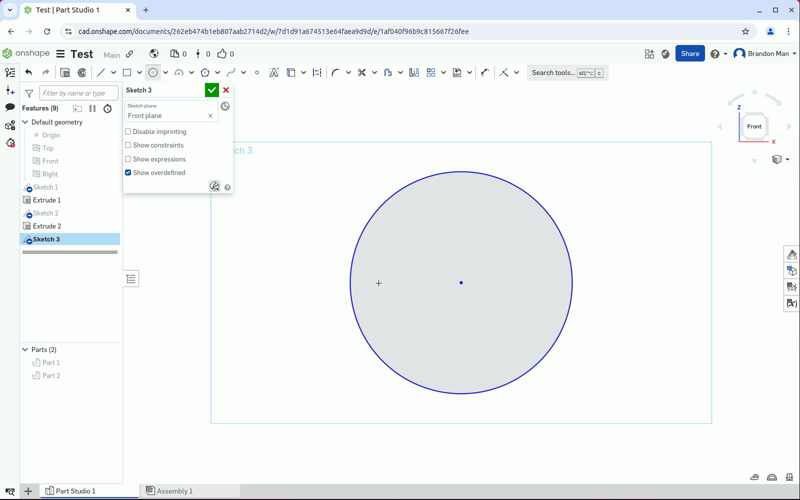
click(378, 282)
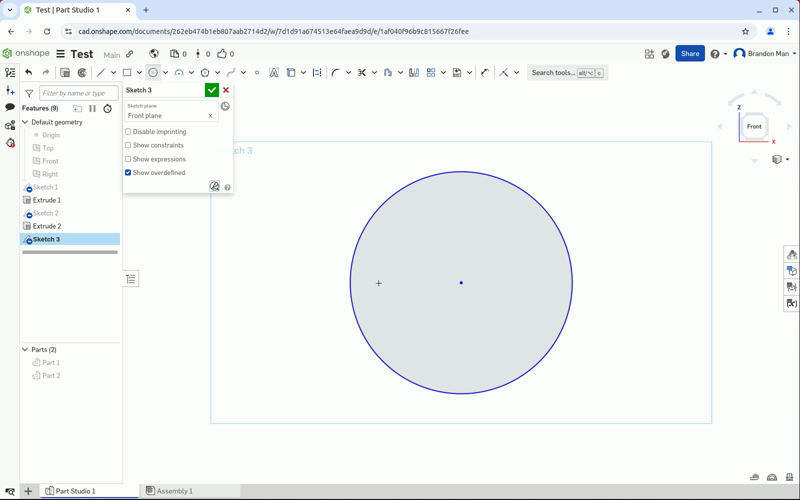
key_up(shift)
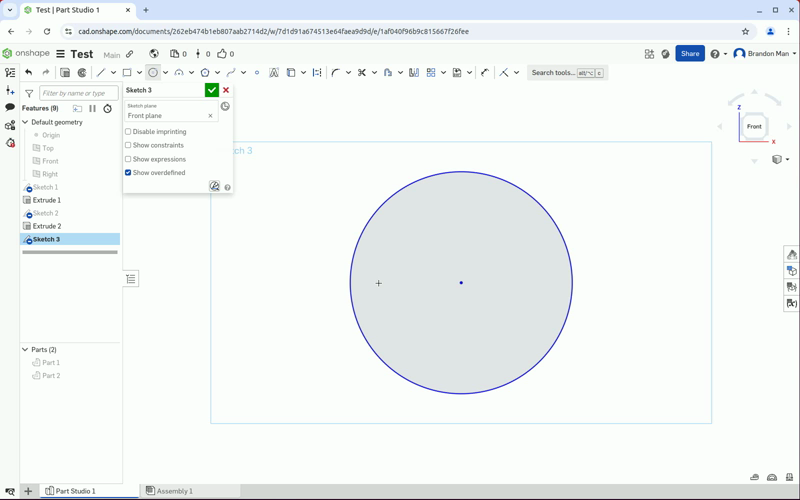
mouse_move(407, 282)
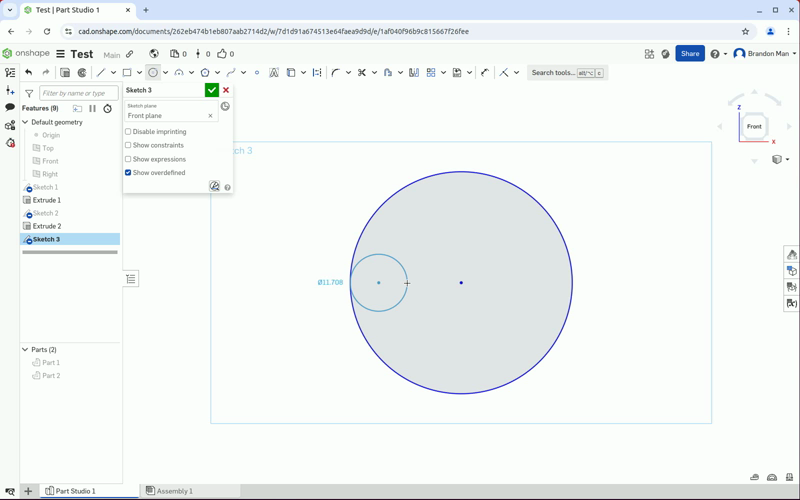
click(407, 282)
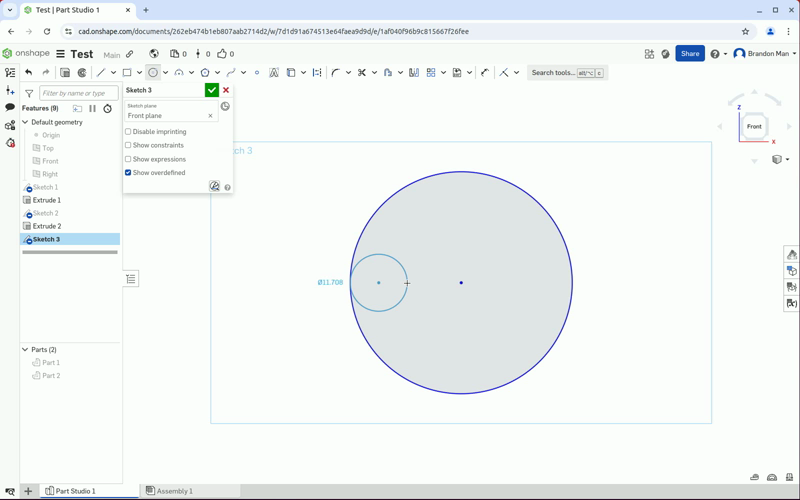
key(esc)
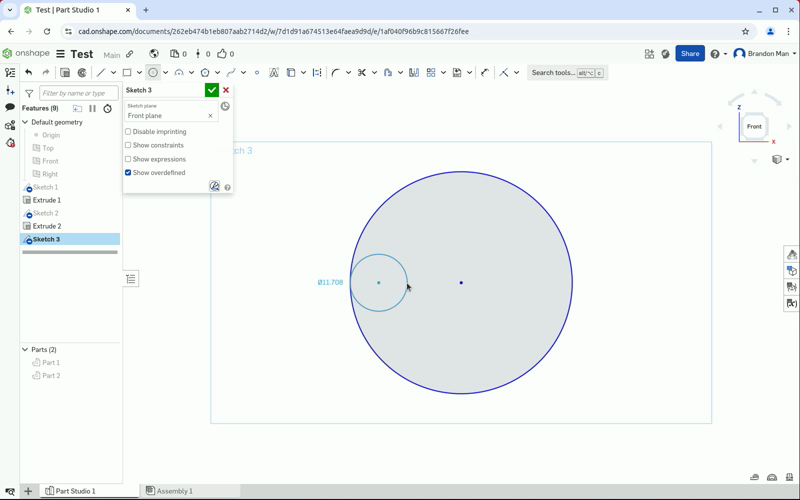
key(c)
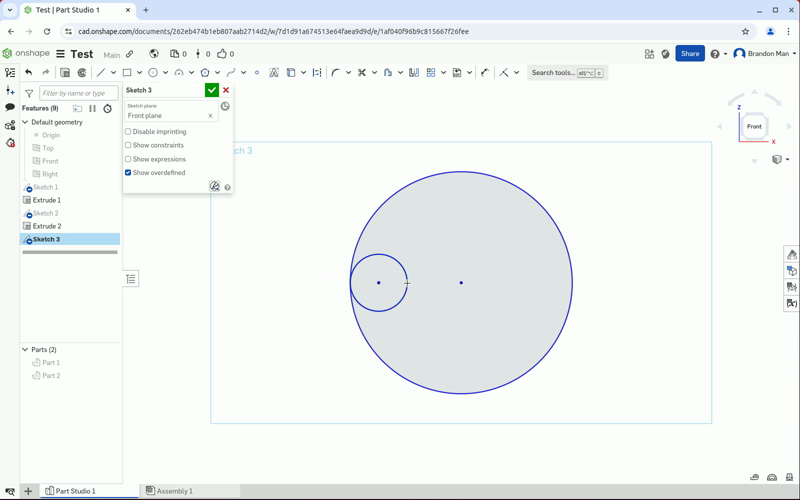
key_down(shift)
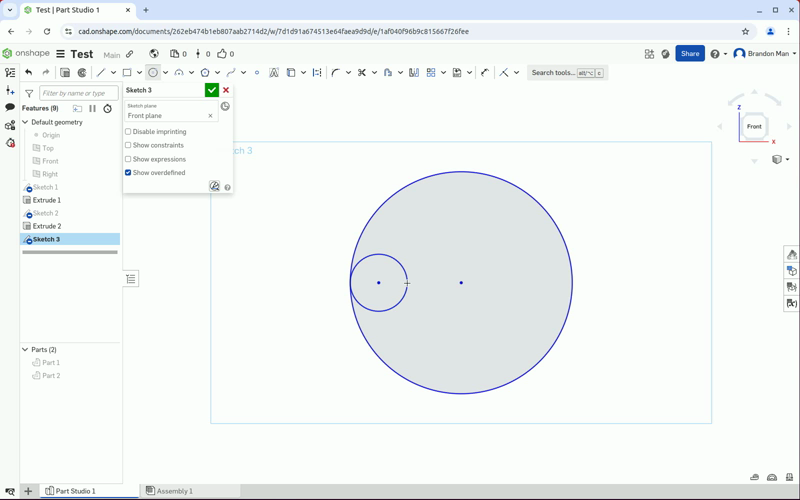
mouse_move(461, 282)
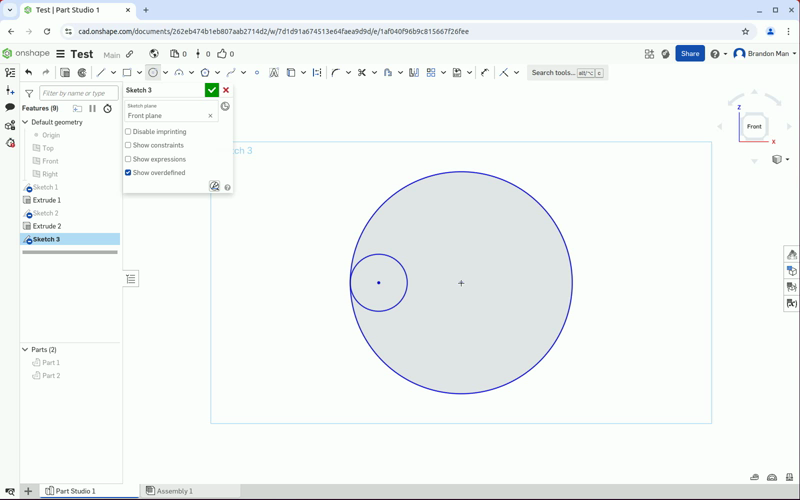
click(461, 282)
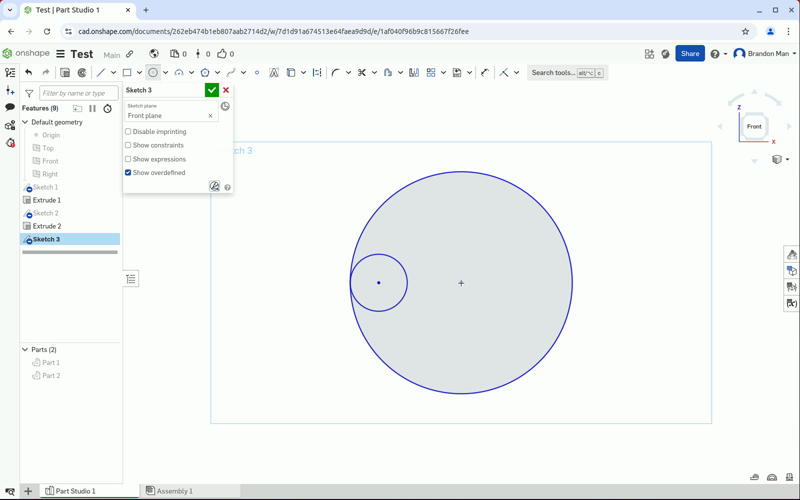
key_up(shift)
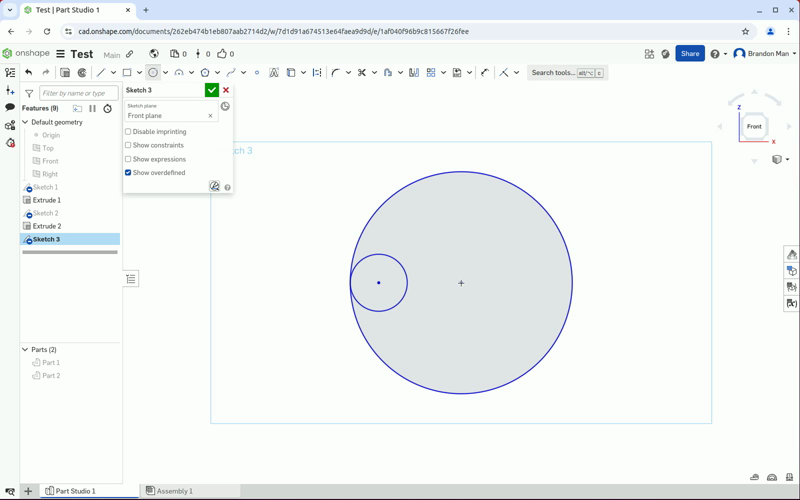
mouse_move(510, 282)
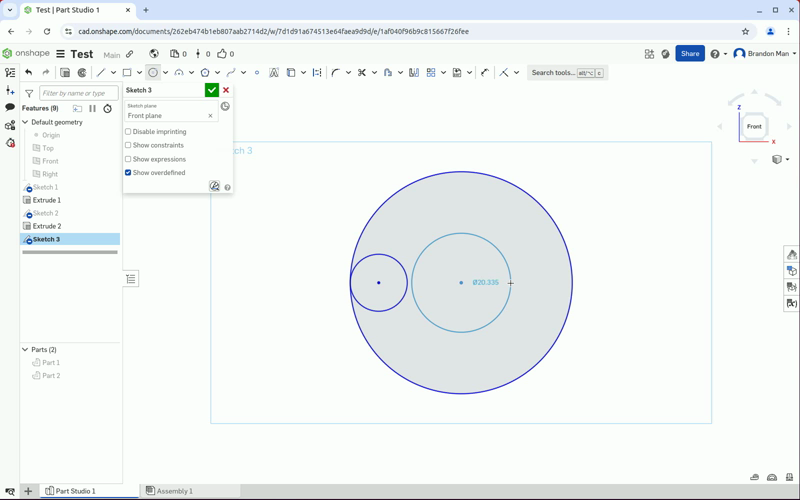
click(510, 282)
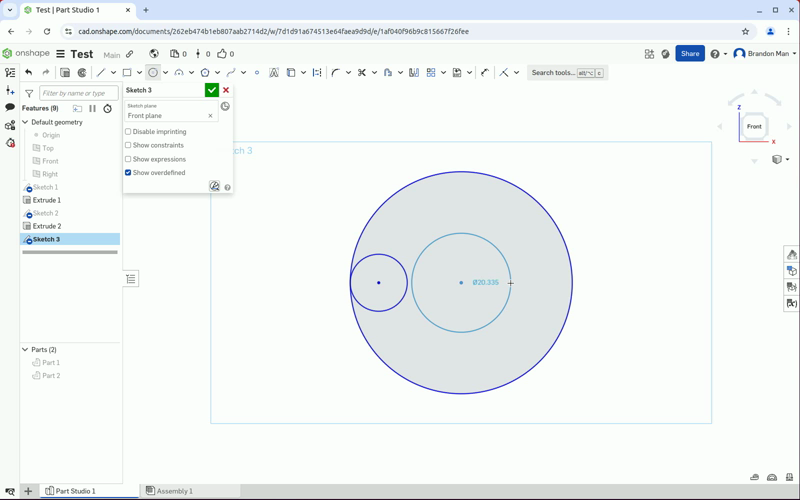
key(esc)
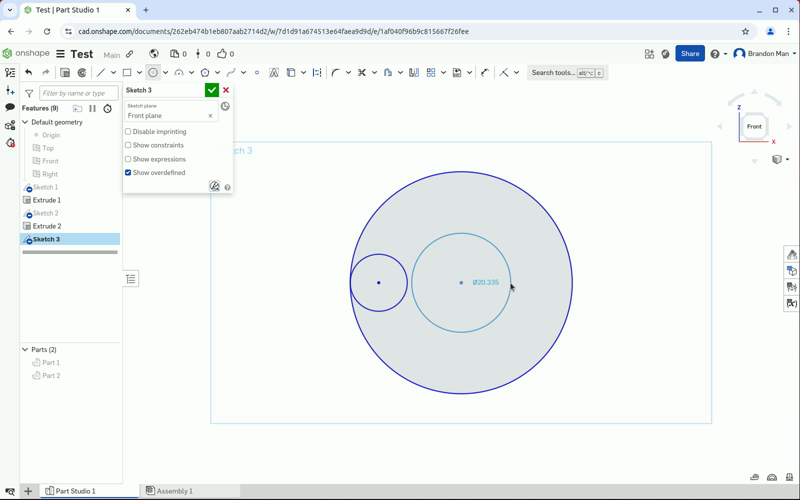
key(c)
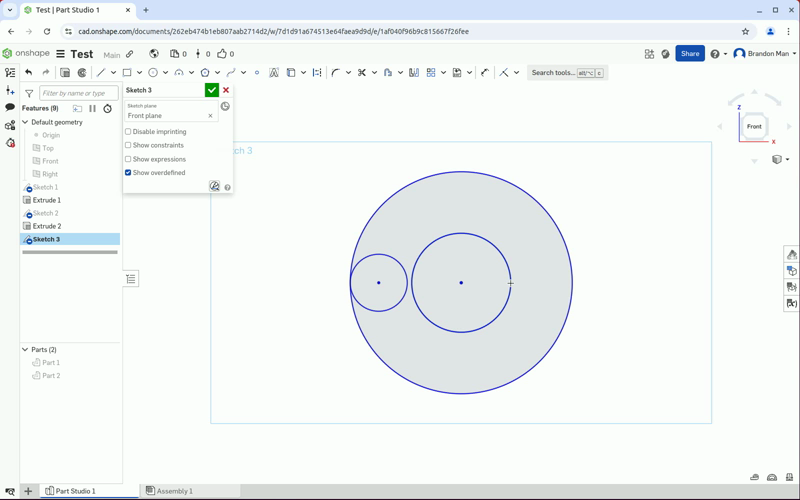
key_down(shift)
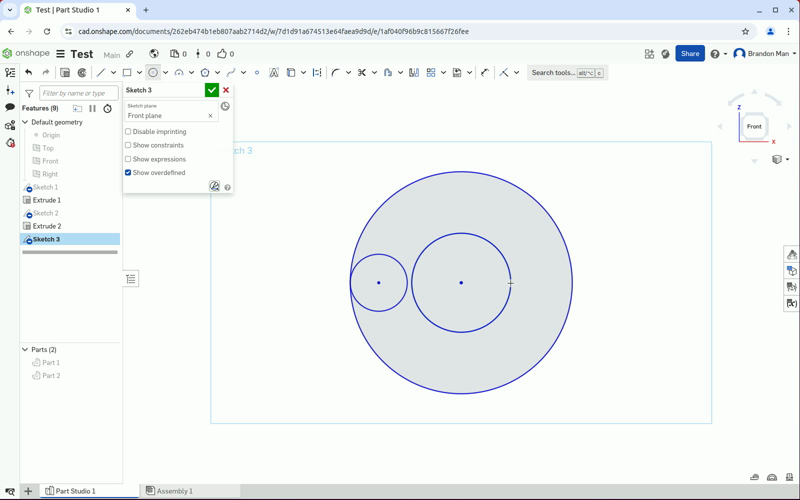
mouse_move(461, 363)
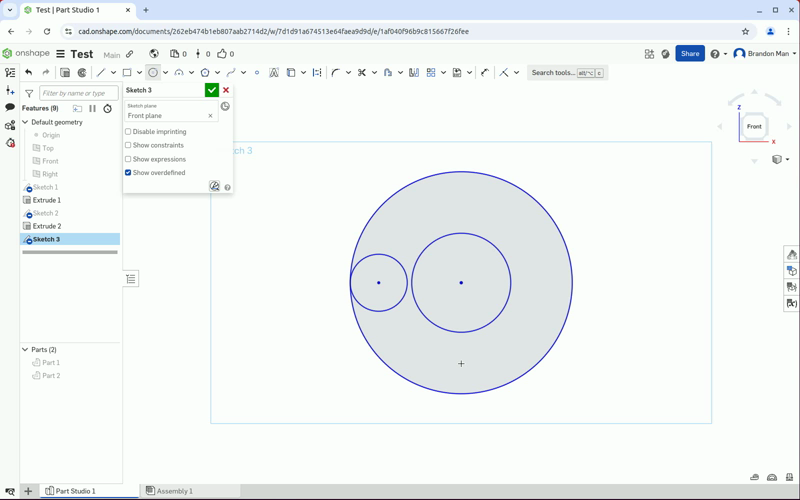
click(461, 363)
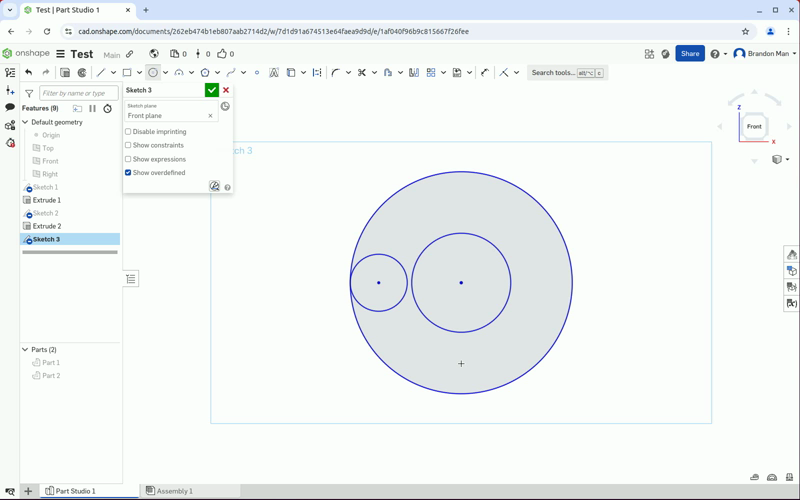
key_up(shift)
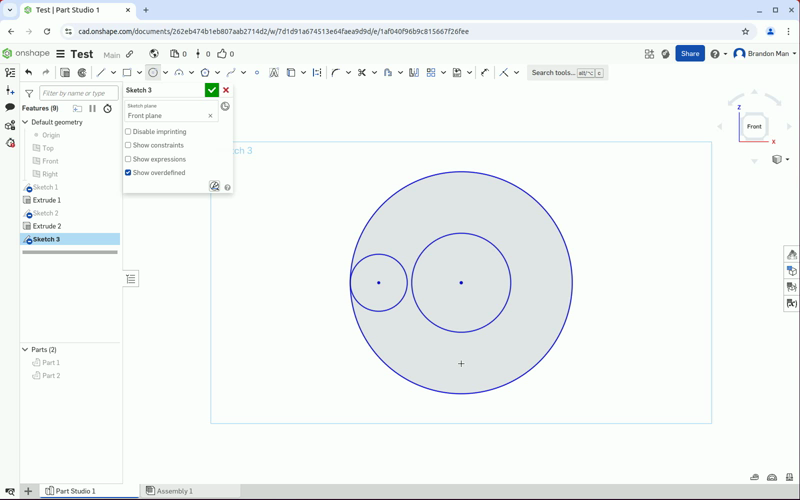
mouse_move(489, 363)
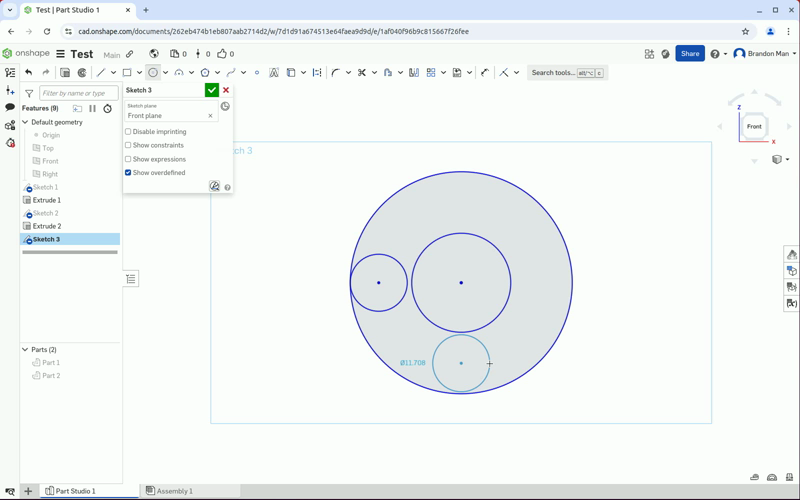
click(489, 363)
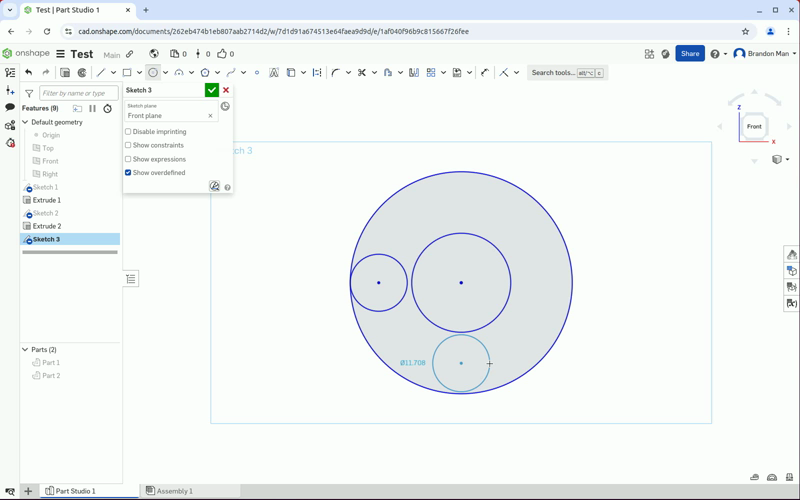
key(esc)
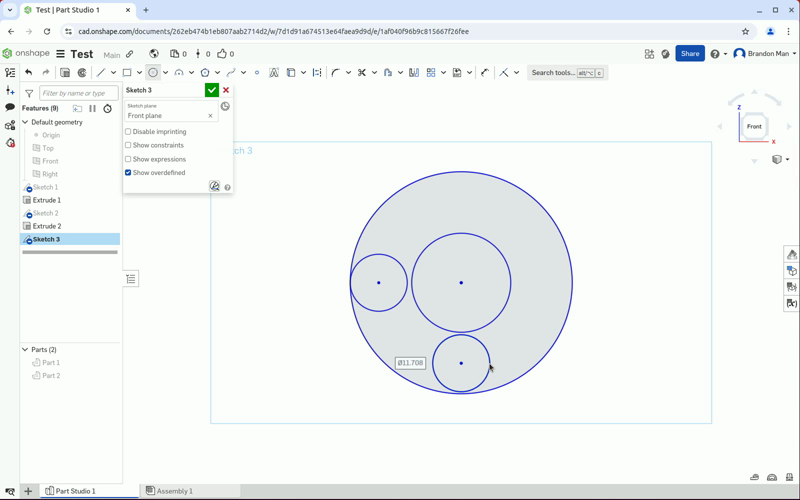
key(c)
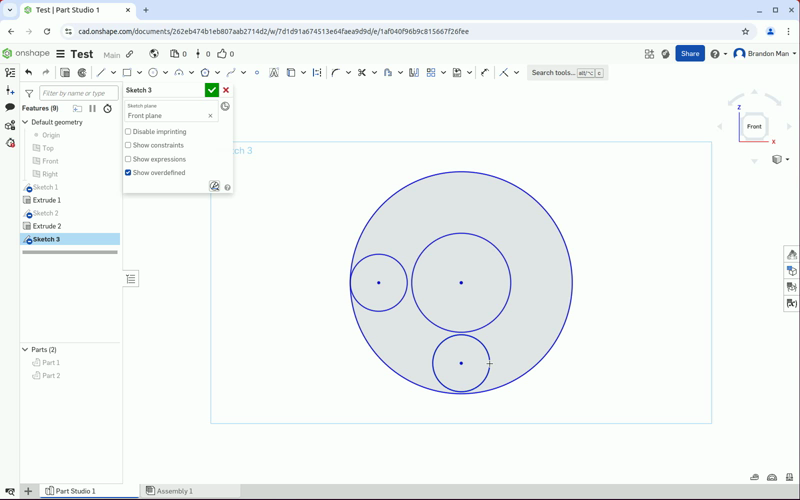
key_down(shift)
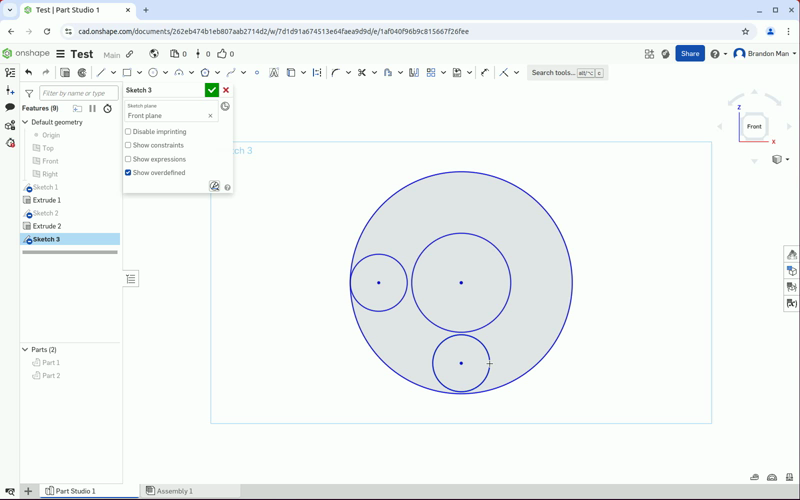
mouse_move(461, 202)
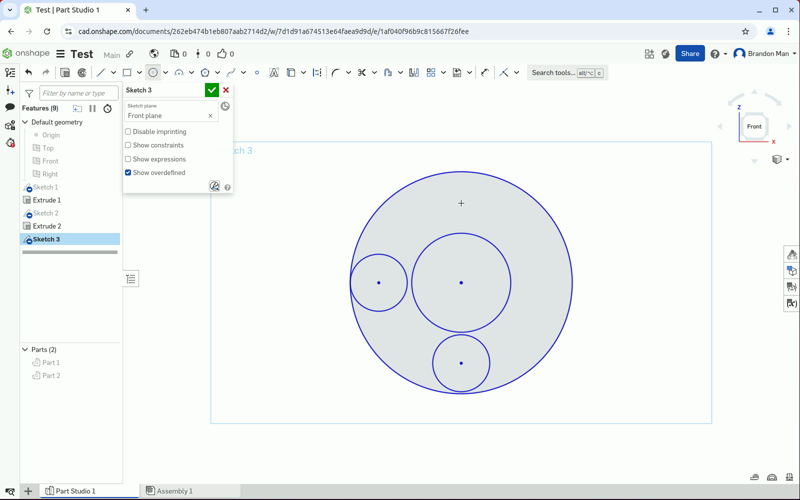
click(461, 202)
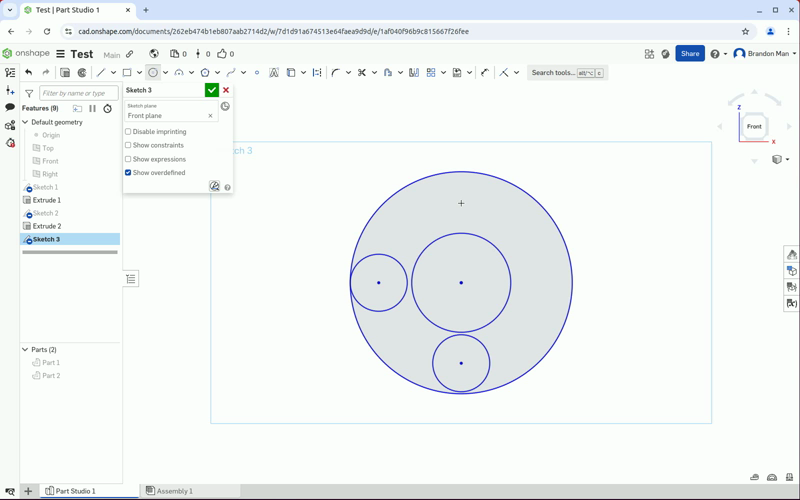
key_up(shift)
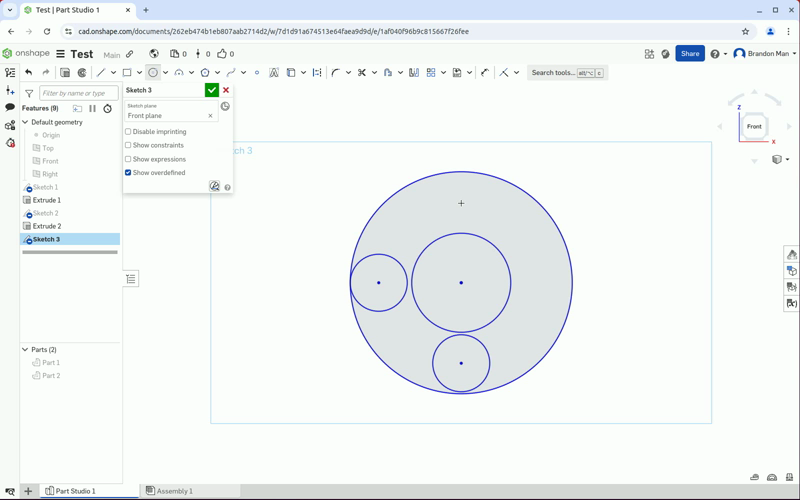
mouse_move(489, 202)
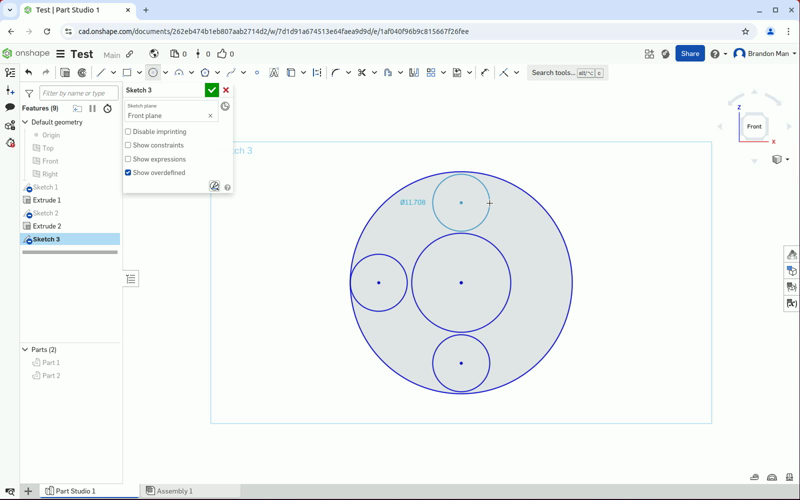
click(489, 202)
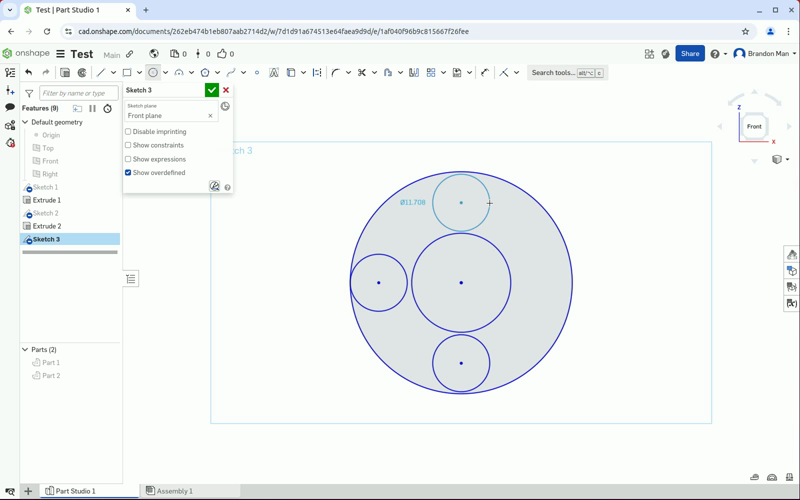
key(esc)
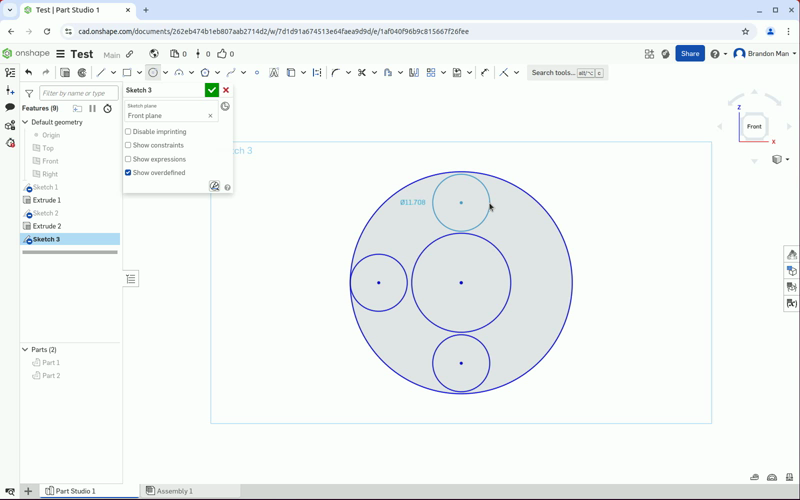
key(c)
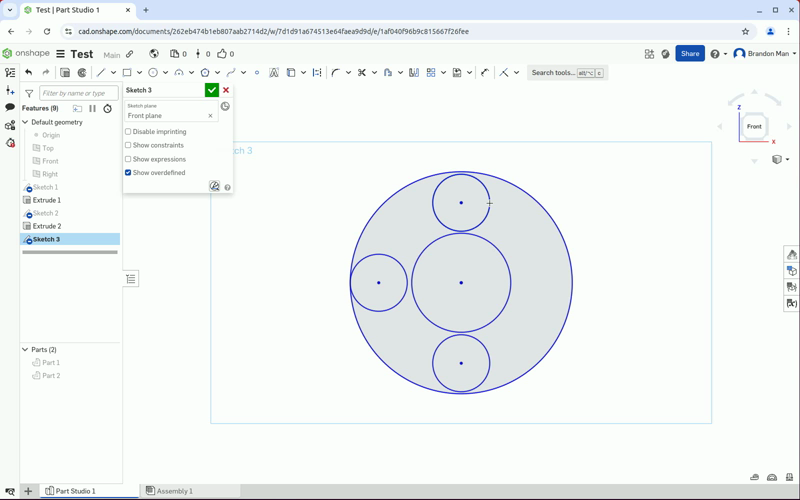
key_down(shift)
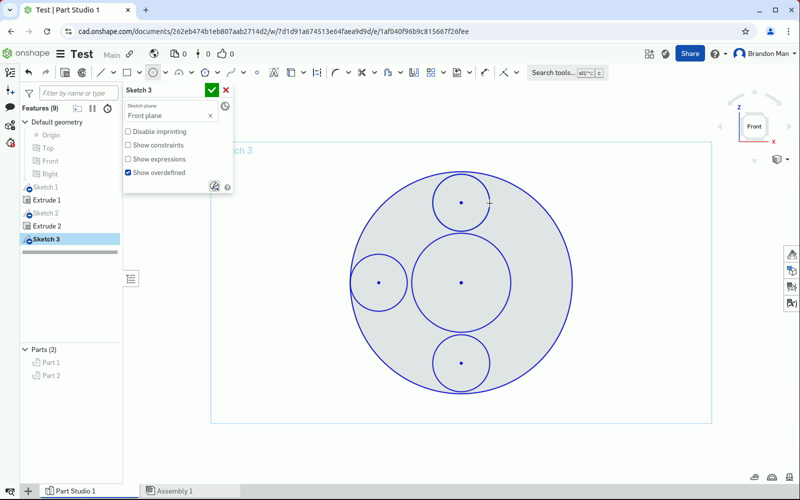
mouse_move(541, 282)
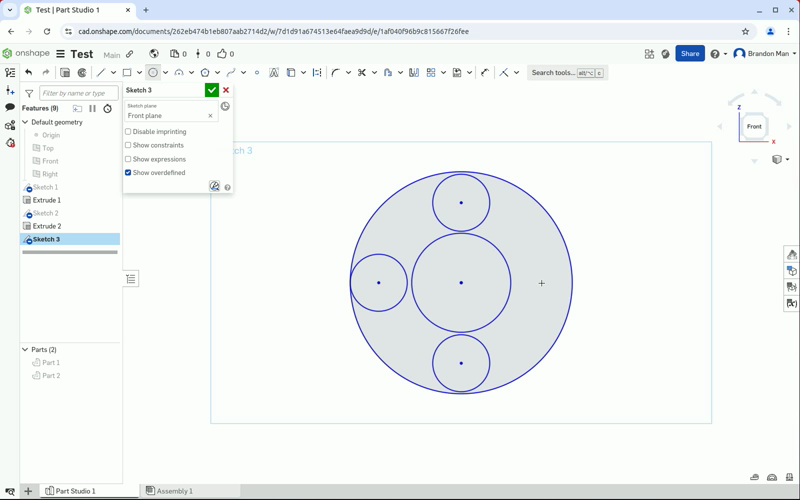
click(541, 282)
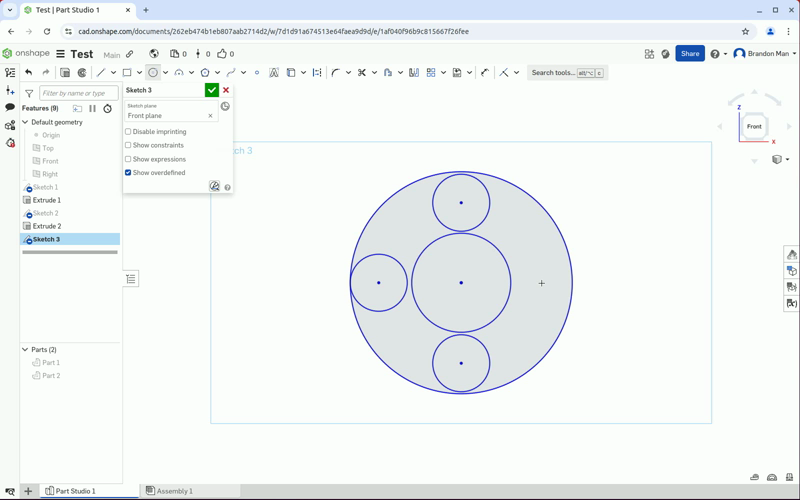
key_up(shift)
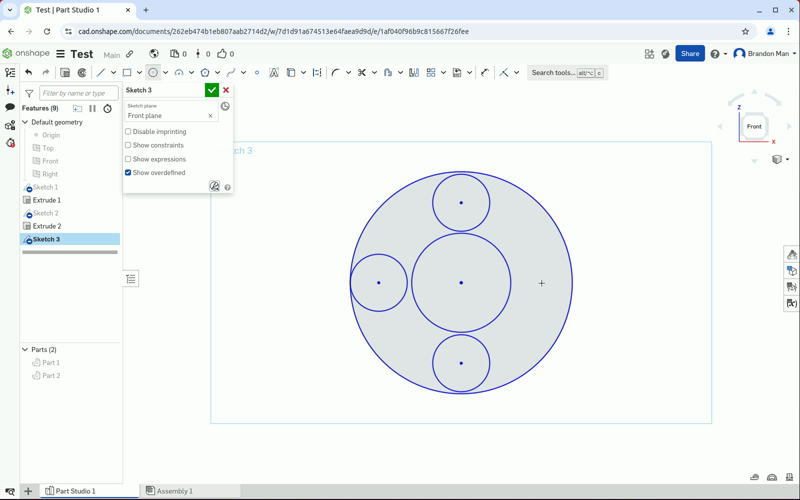
mouse_move(569, 282)
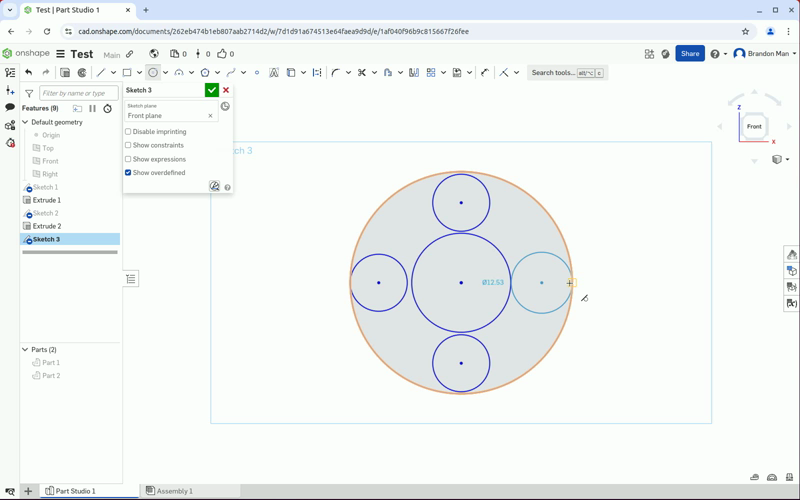
scroll(6)
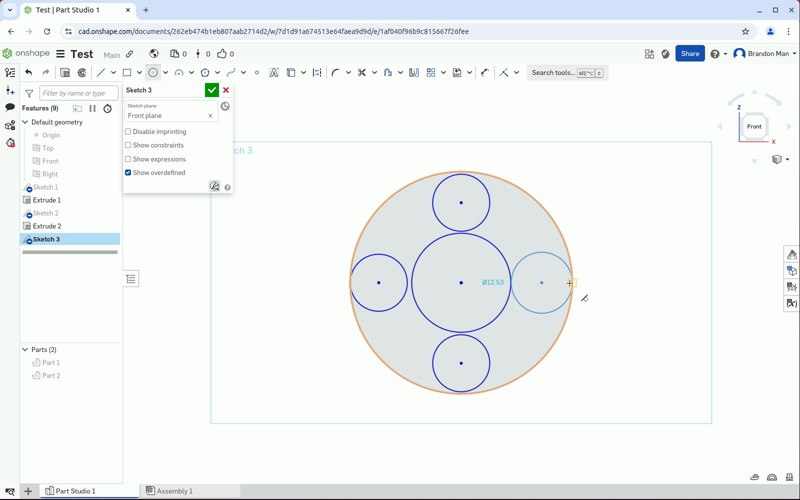
scroll(6)
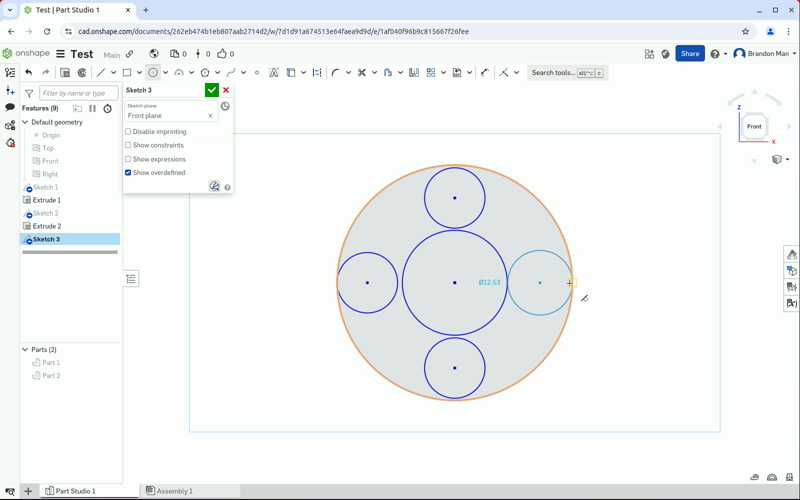
scroll(6)
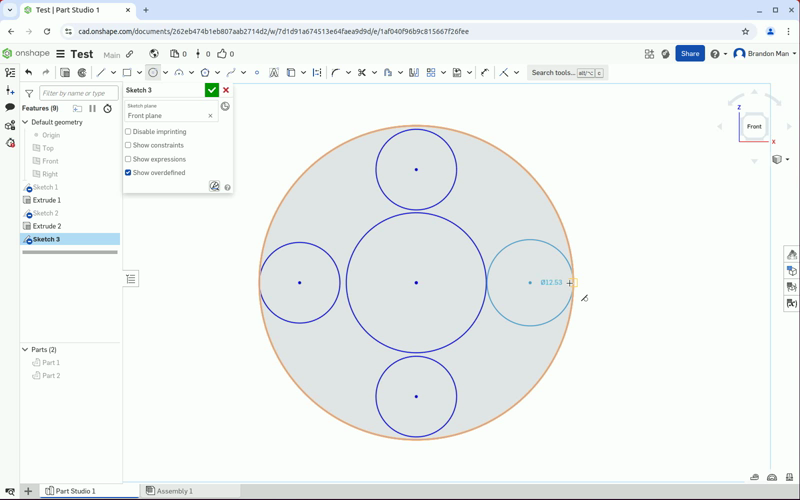
scroll(6)
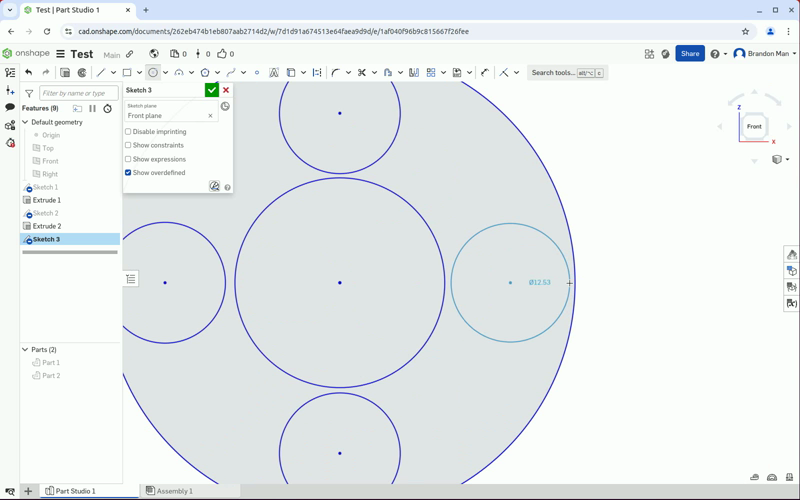
scroll(6)
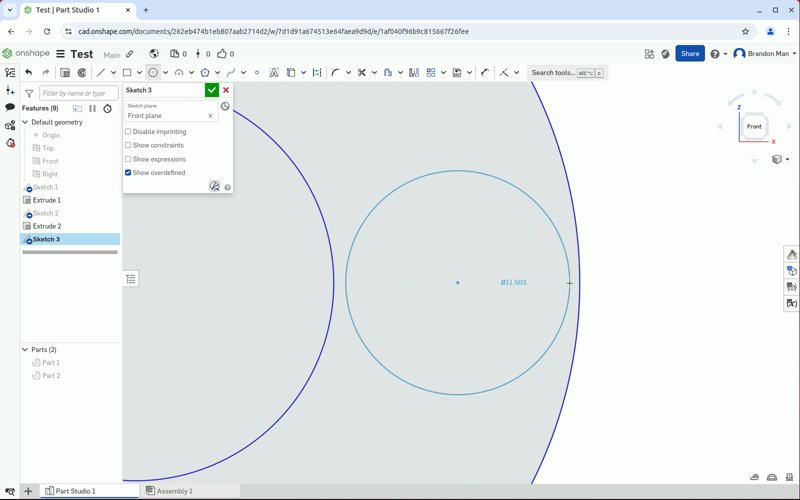
scroll(6)
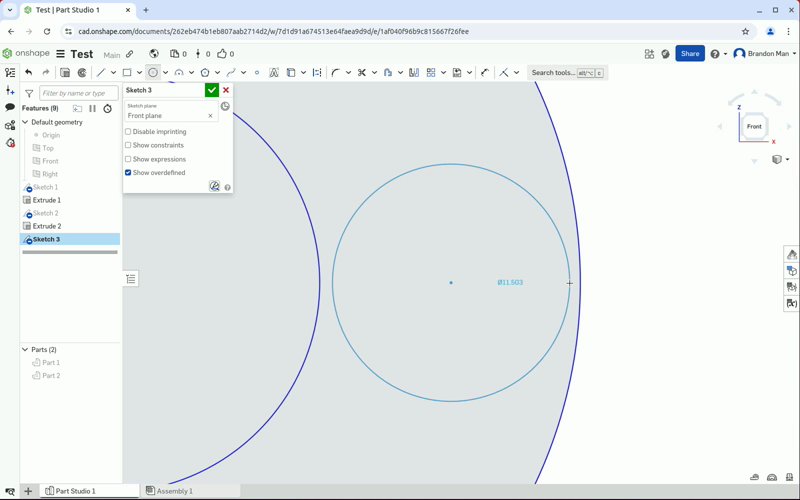
scroll(6)
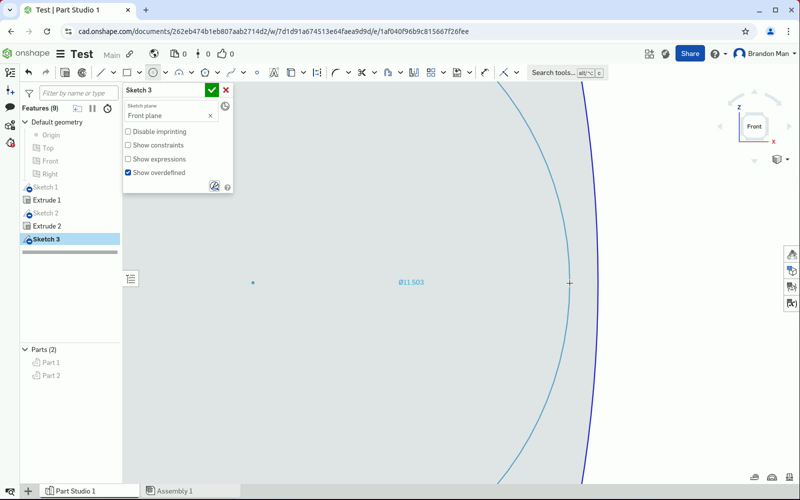
click(569, 282)
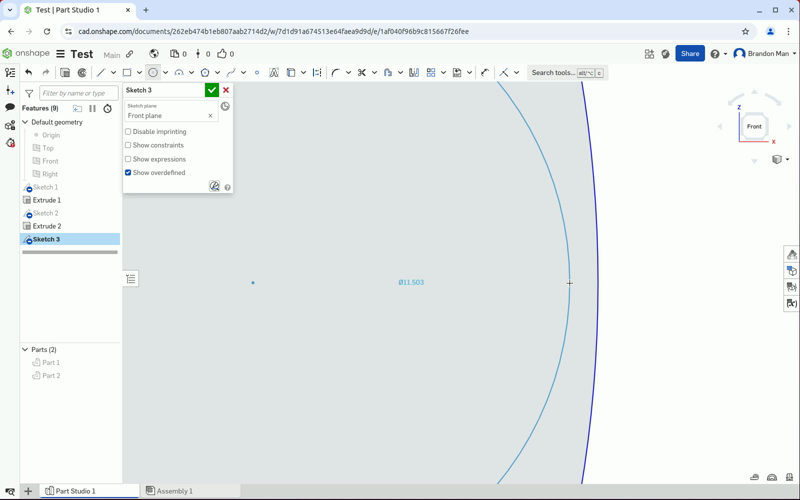
scroll(-6)
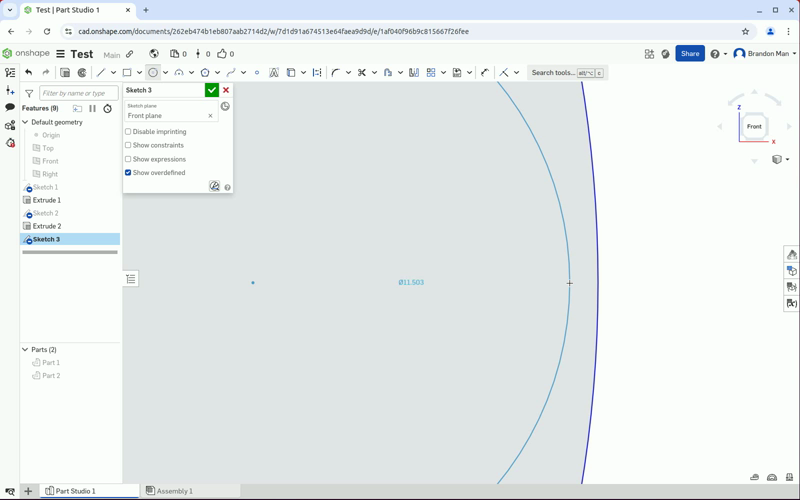
scroll(-6)
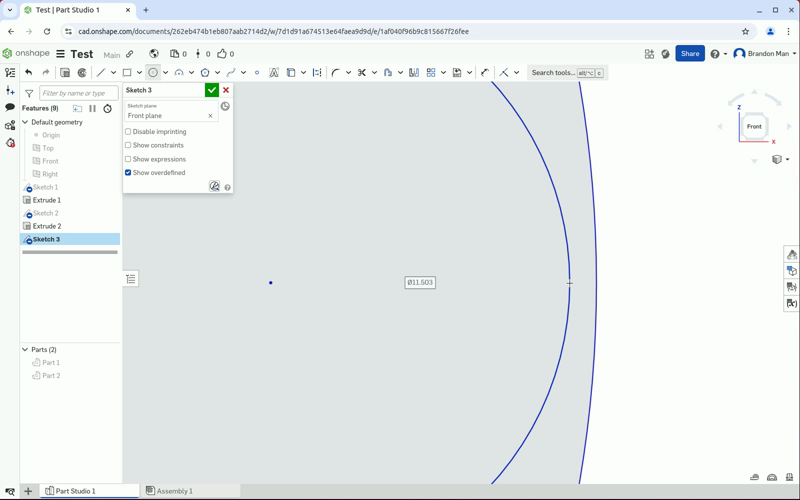
scroll(-6)
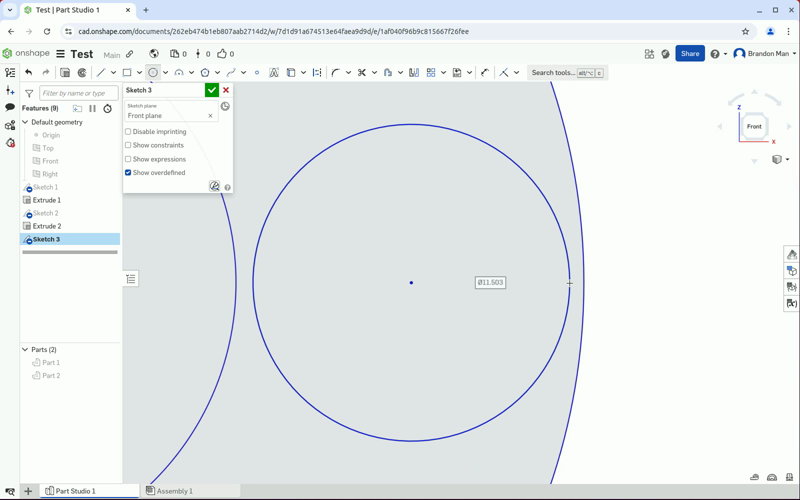
scroll(-6)
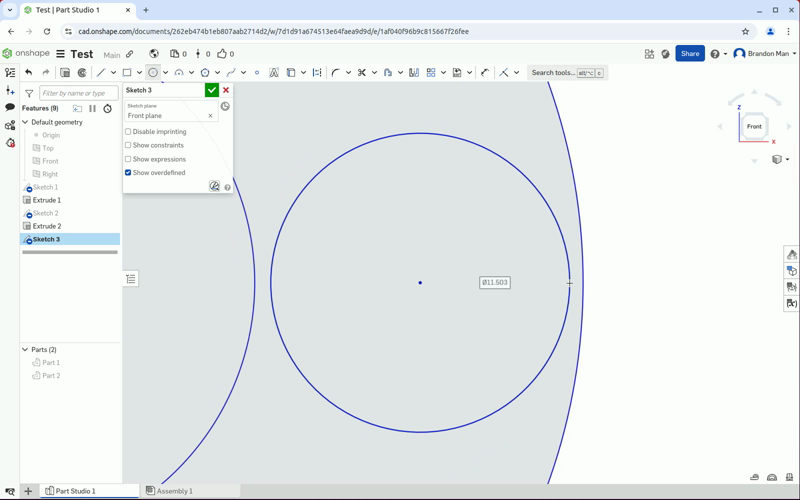
scroll(-6)
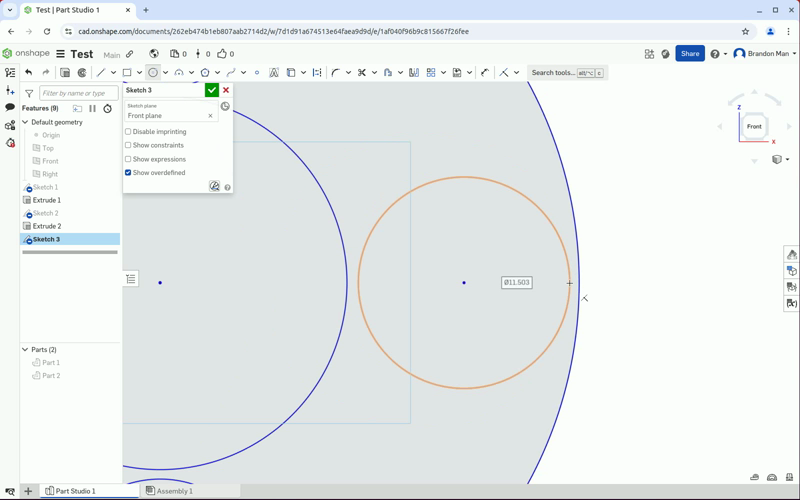
scroll(-6)
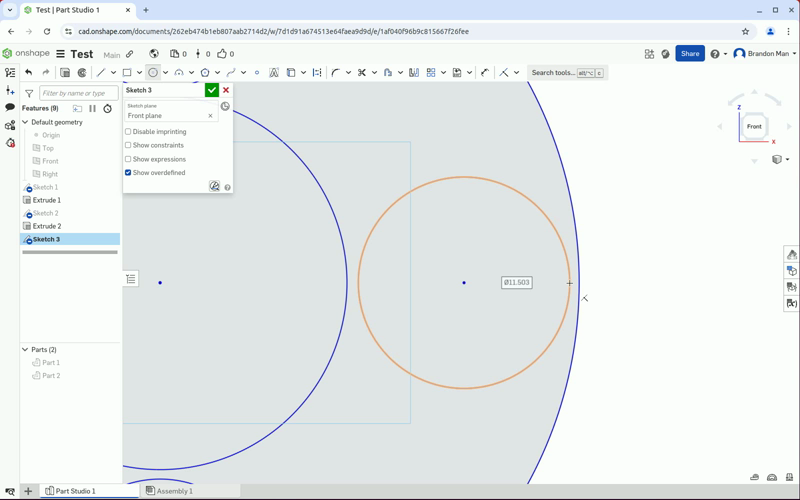
scroll(-6)
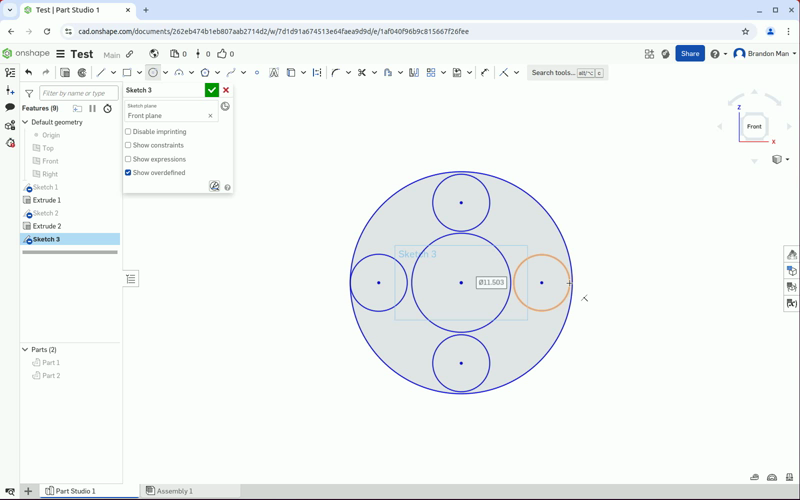
key(esc)
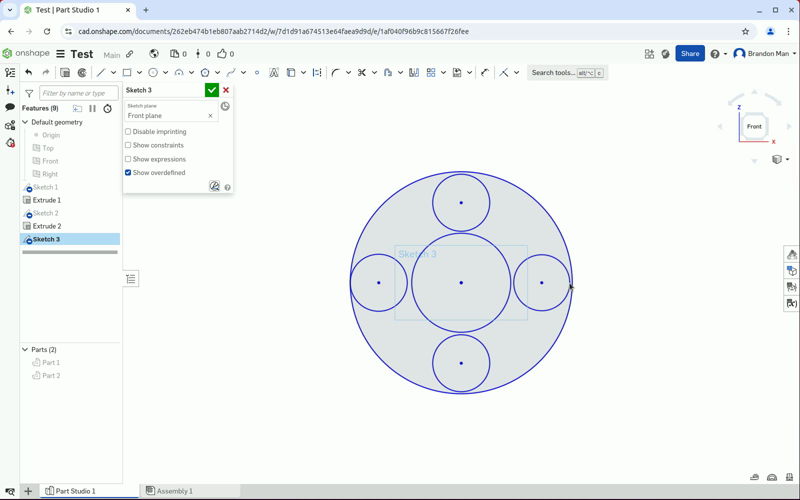
mouse_move(517, 229)
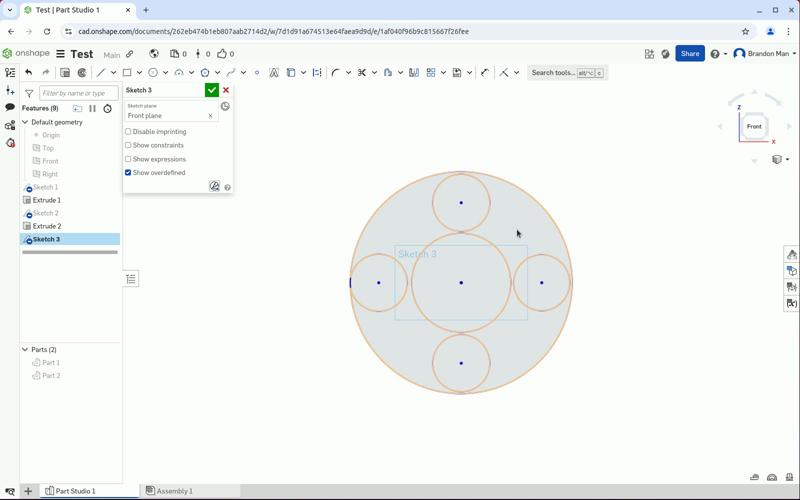
click(517, 229)
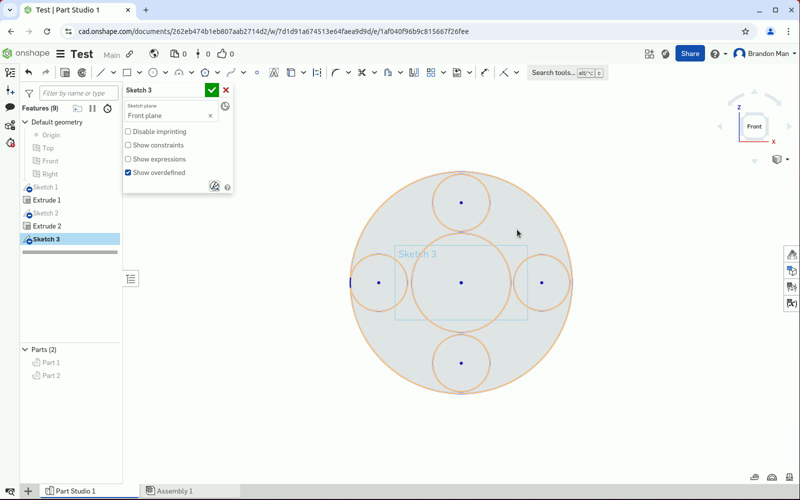
mouse_move(73, 352)
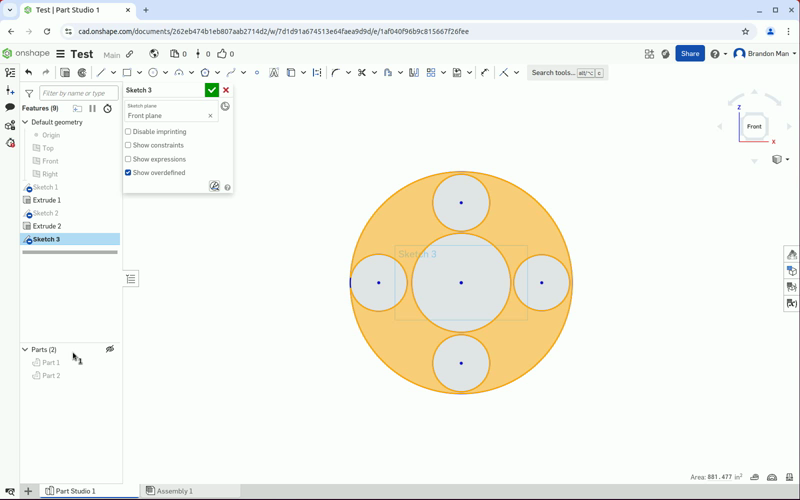
key(shift+y)
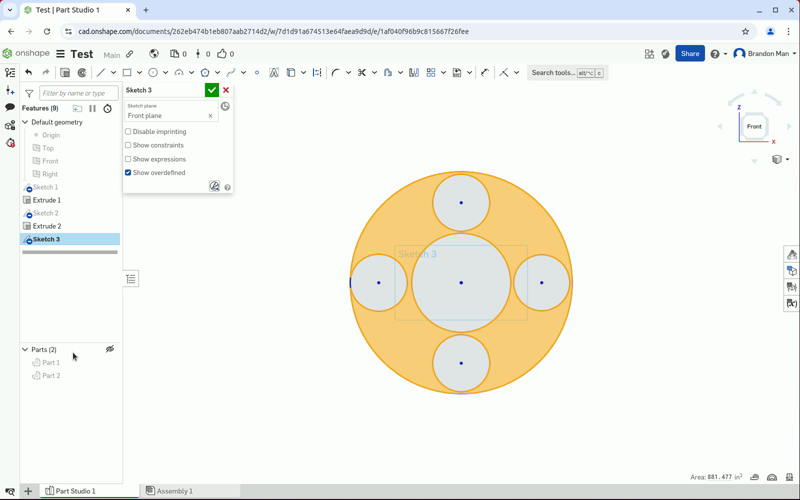
key(shift+e)
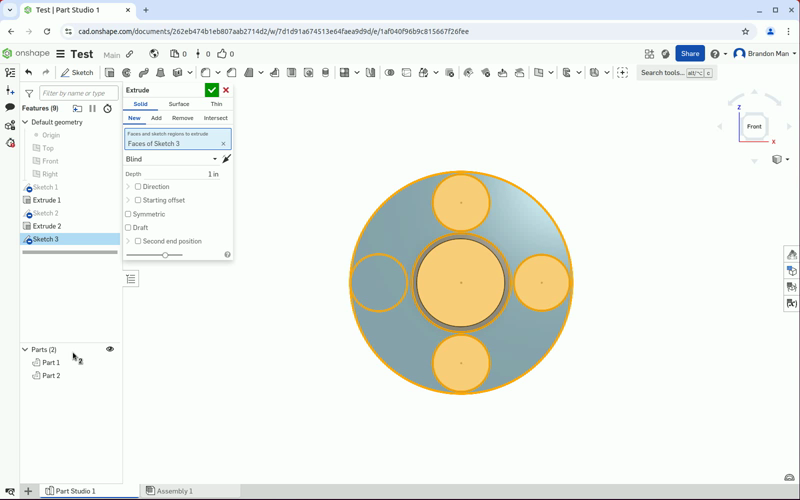
mouse_move(143, 106)
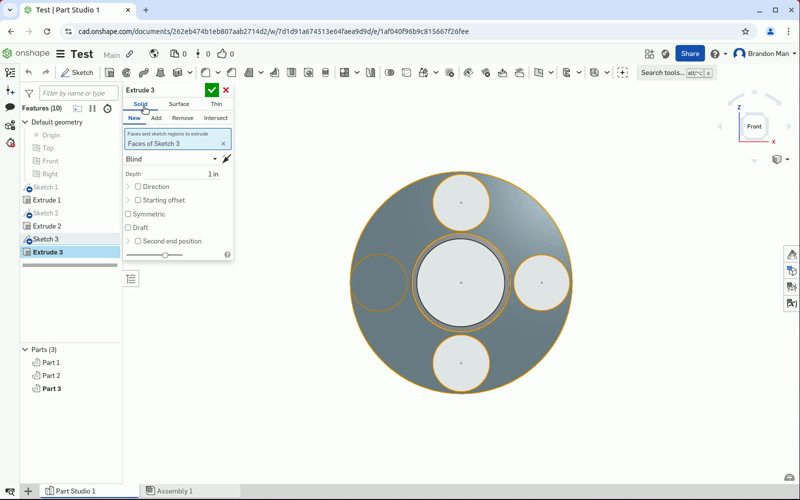
click(143, 106)
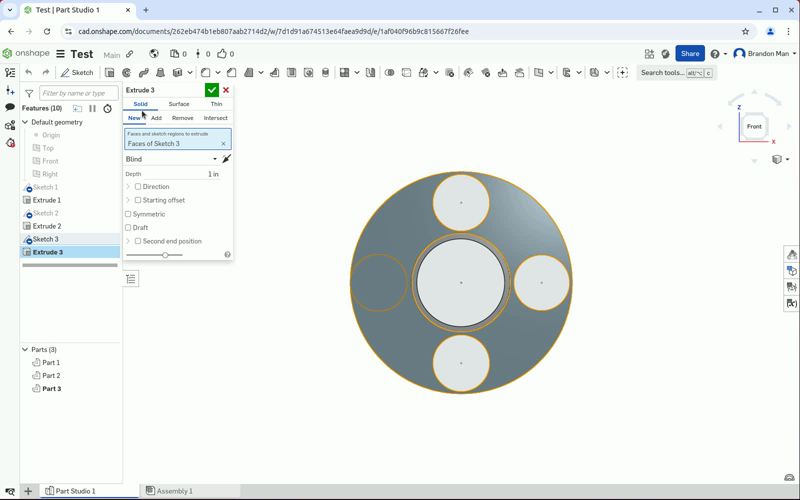
mouse_move(137, 120)
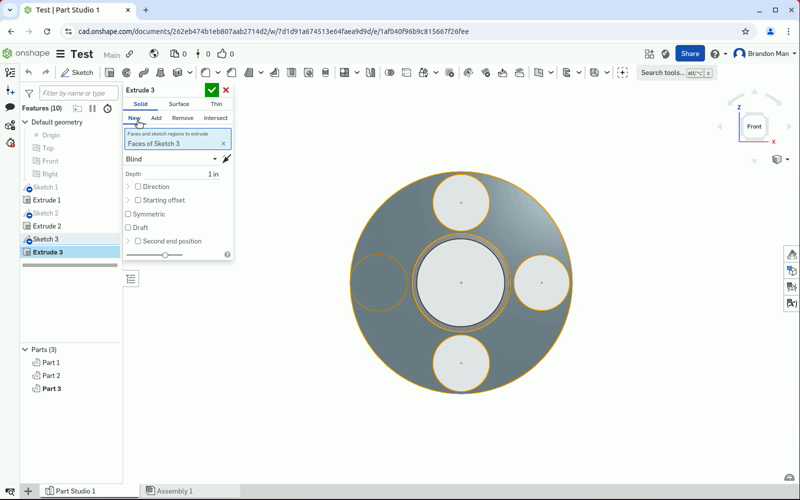
click(137, 120)
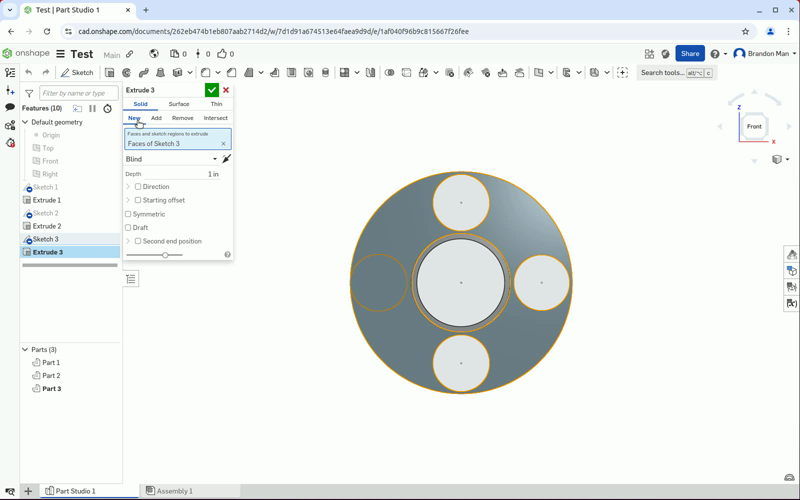
key(tab, 4)
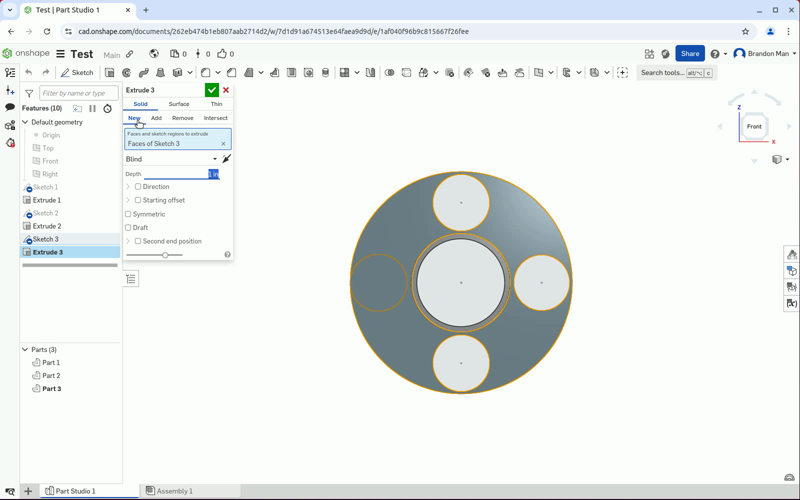
text(-2.648)
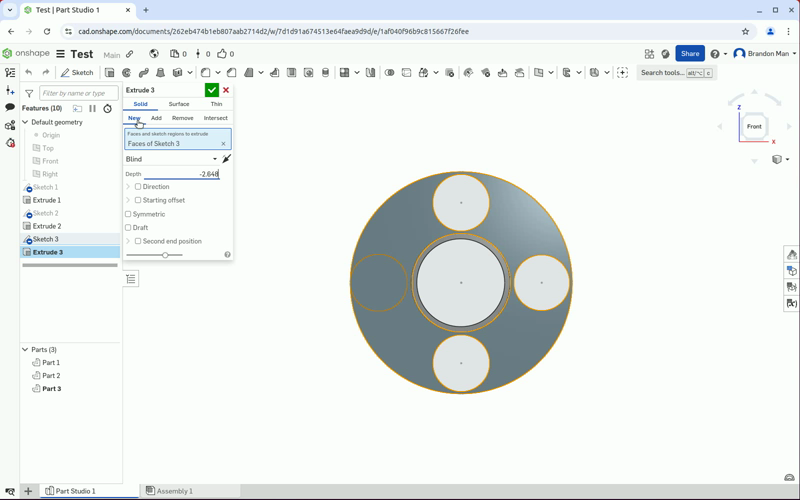
key(enter)
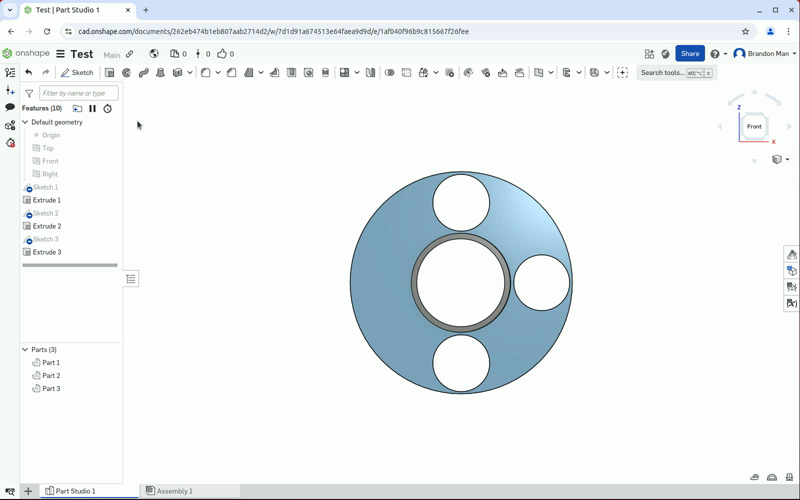
key(shift+h)
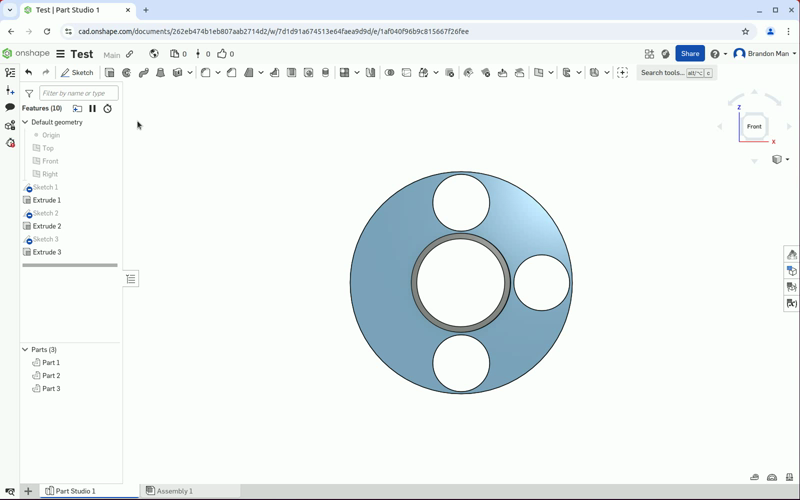
key(shift+h)
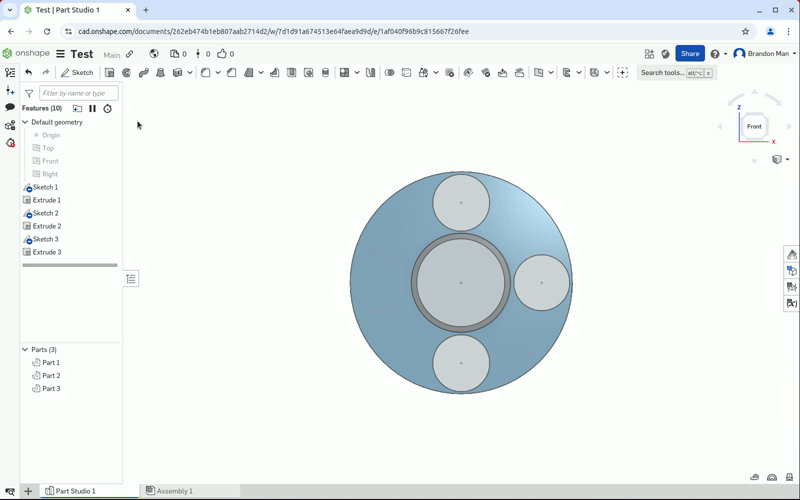
key(shift+7)
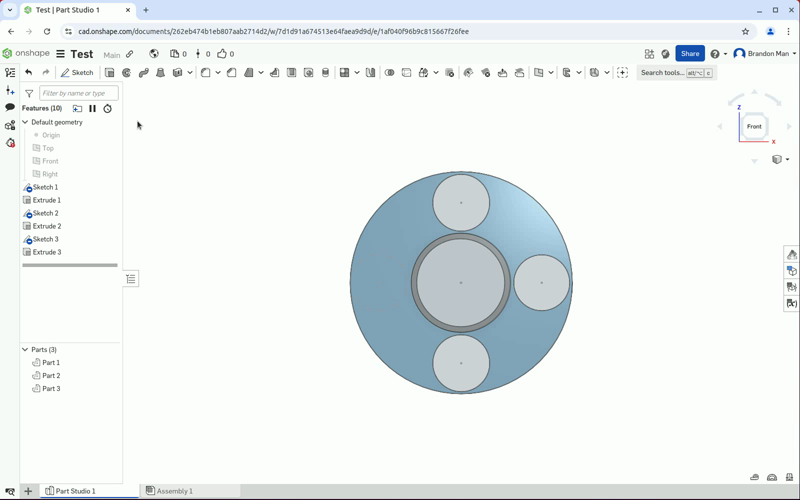
key(left, 2)
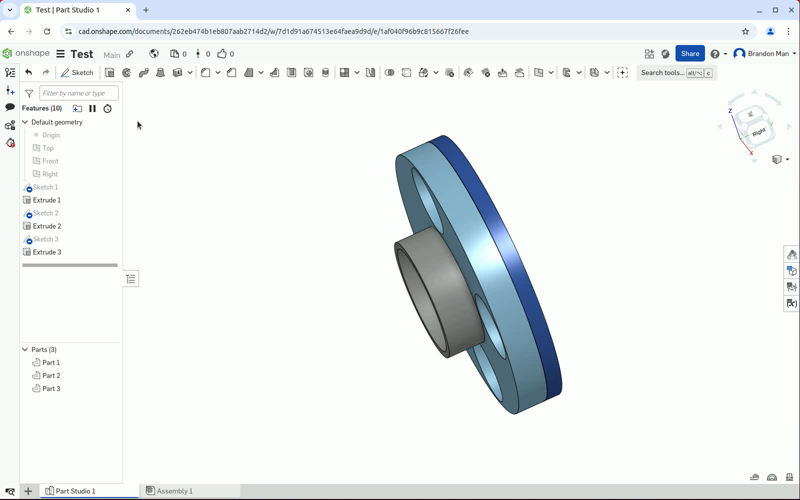
key(down, 2)
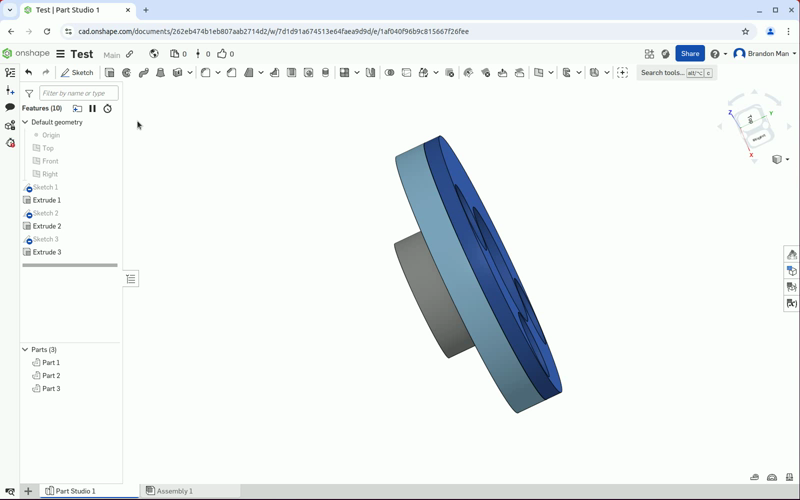
key(up, 2)
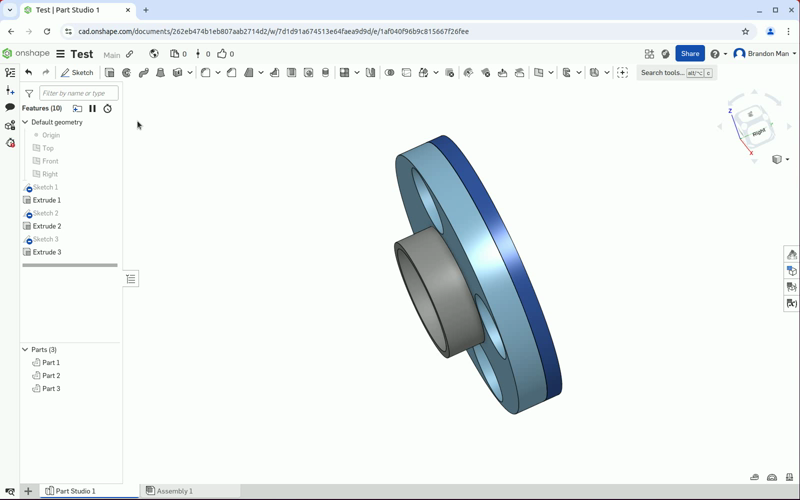
key(right, 2)
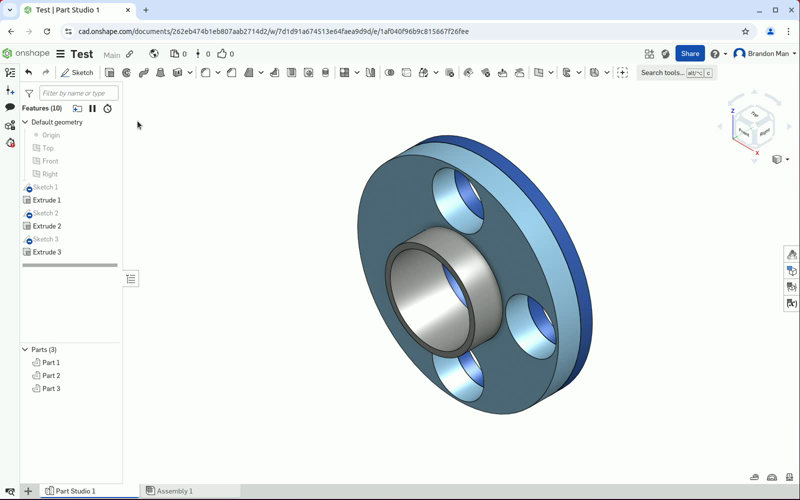
mouse_move(73, 189)
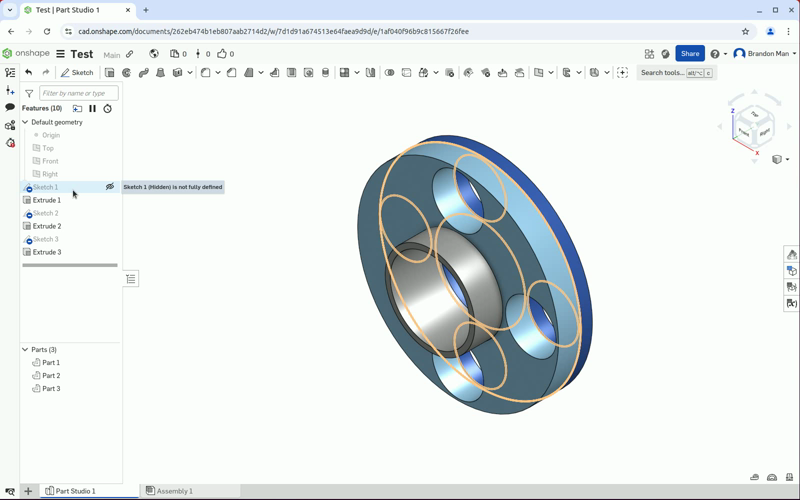
click(73, 189)